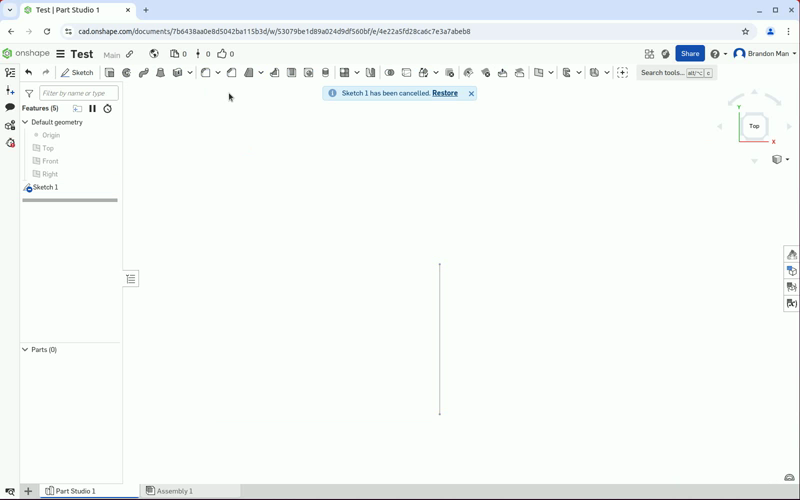
key(shift+h)
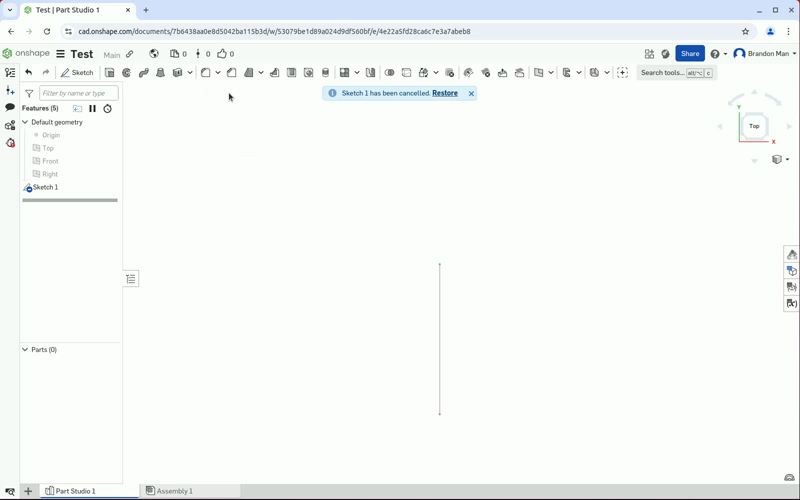
key(shift+s)
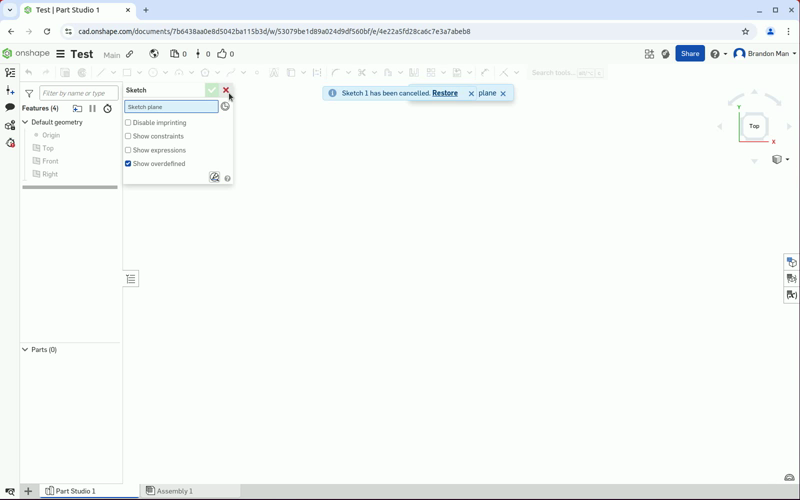
mouse_move(73, 150)
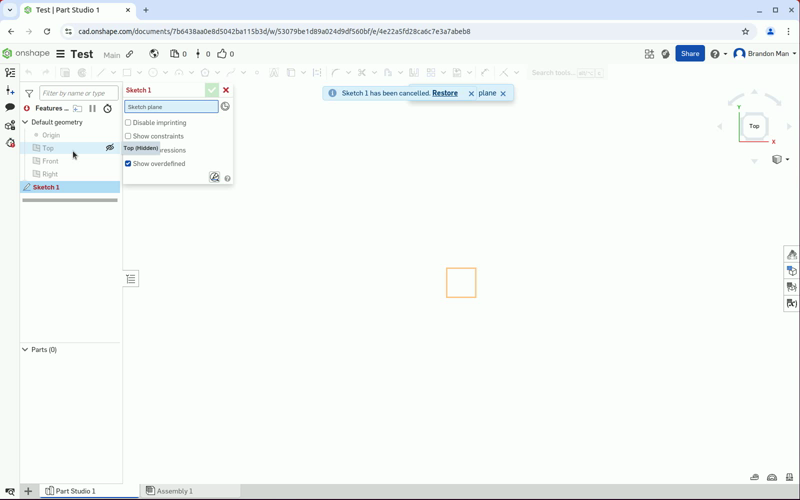
click(73, 150)
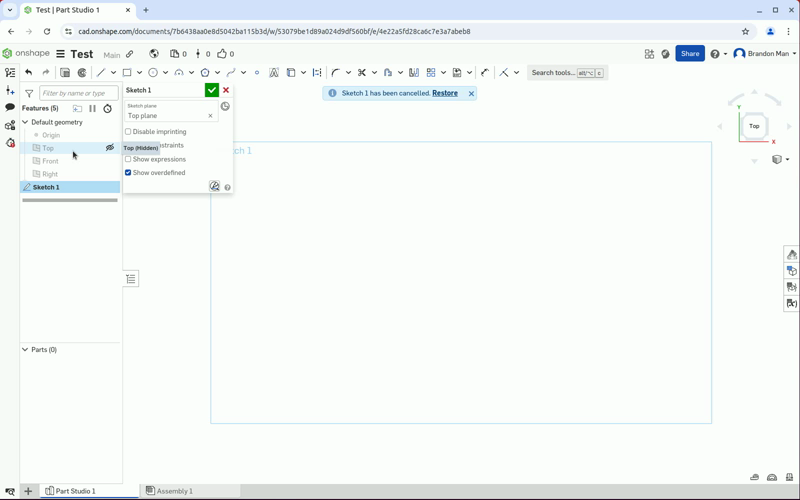
mouse_move(73, 352)
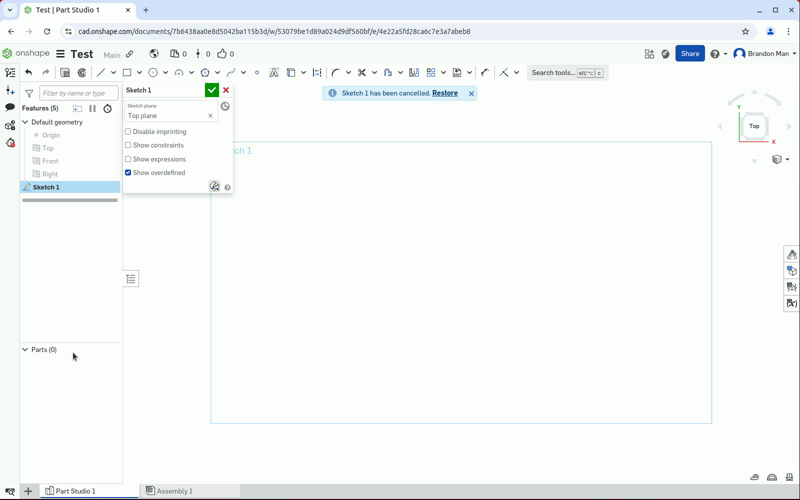
key(y)
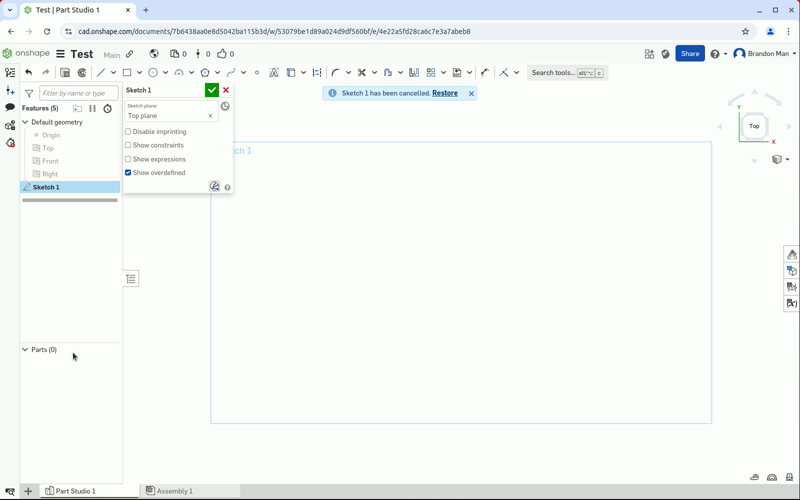
key(l)
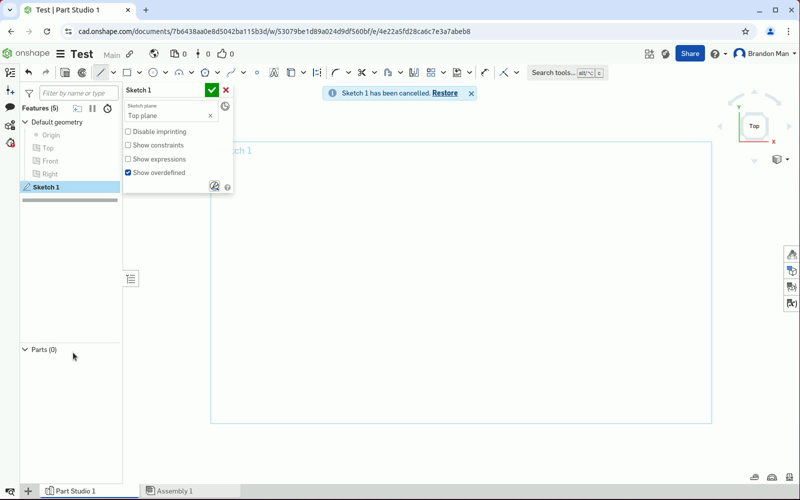
key_down(shift)
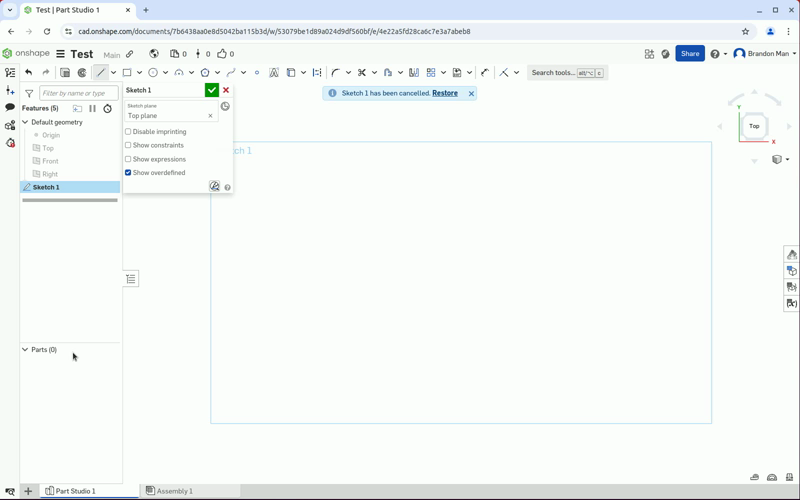
mouse_move(348, 305)
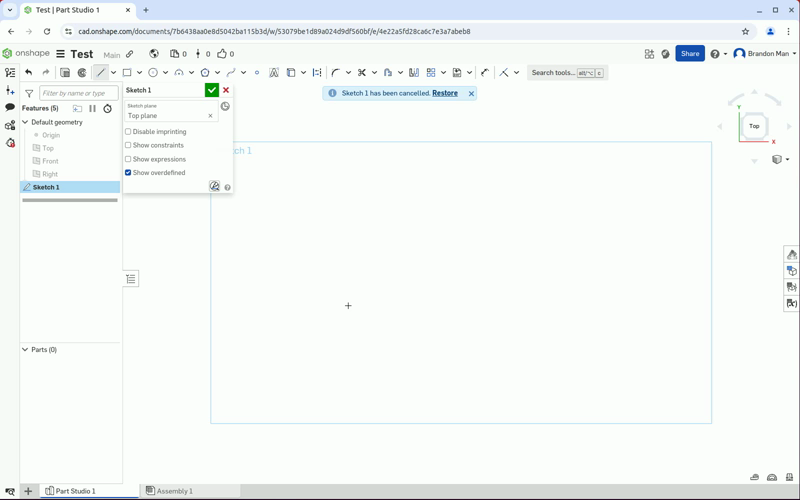
click(348, 305)
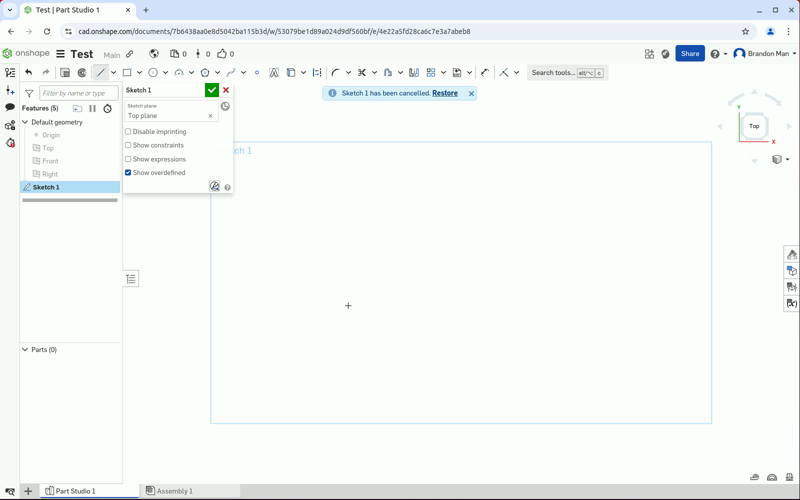
key_up(shift)
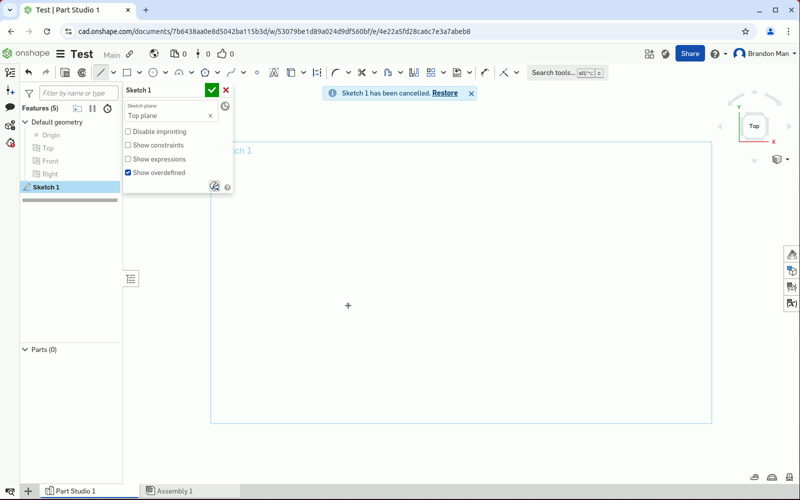
key_down(shift)
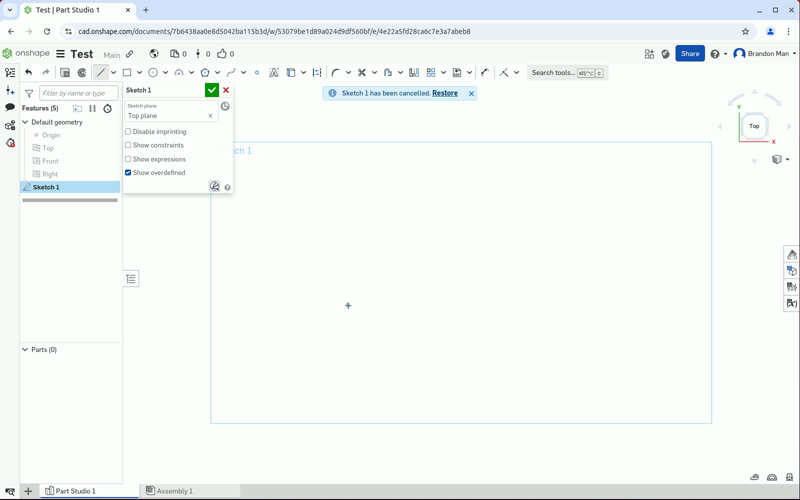
mouse_move(572, 305)
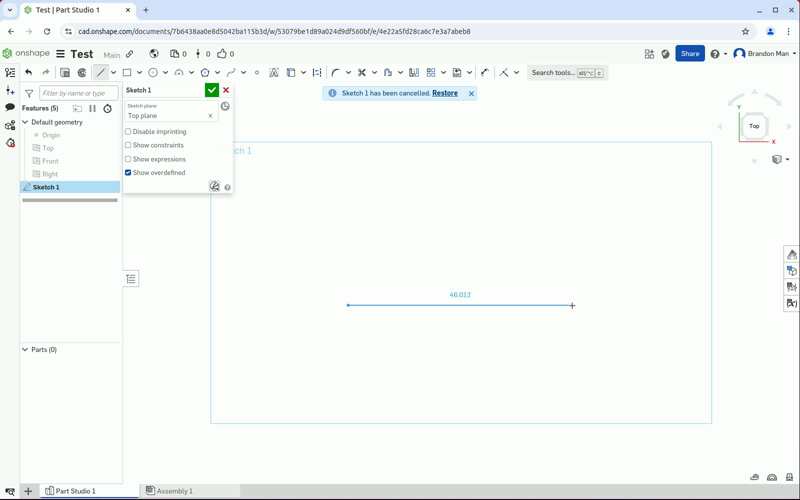
click(572, 305)
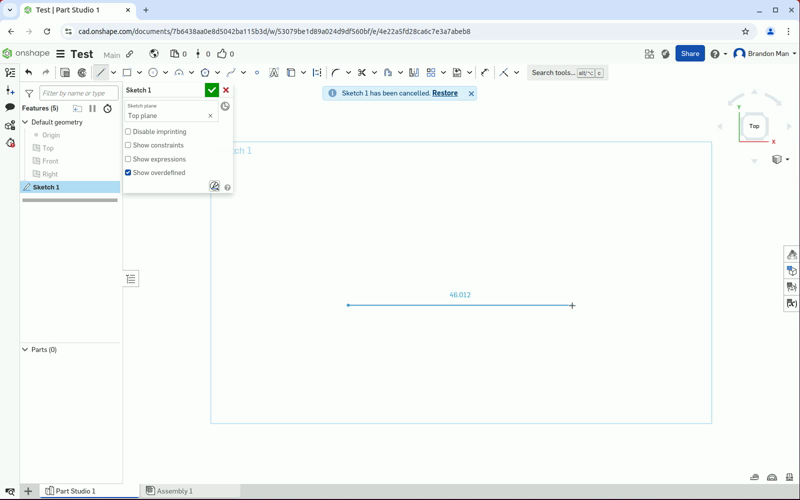
key_up(shift)
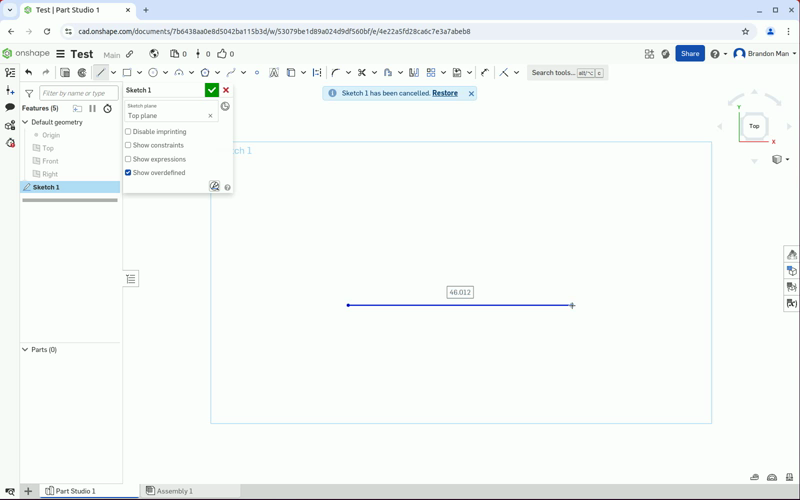
key_down(shift)
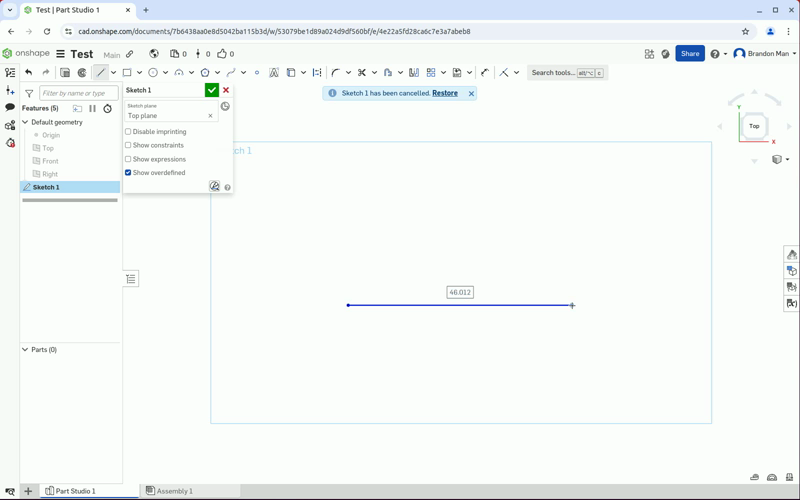
mouse_move(589, 305)
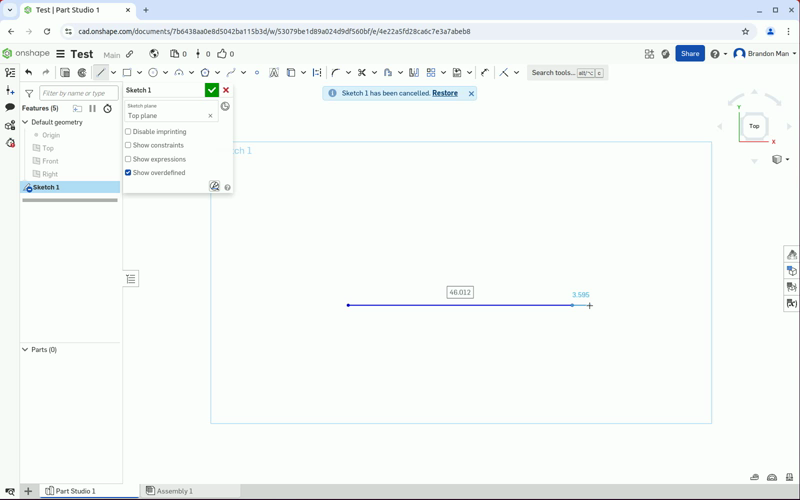
mouse_move(572, 260)
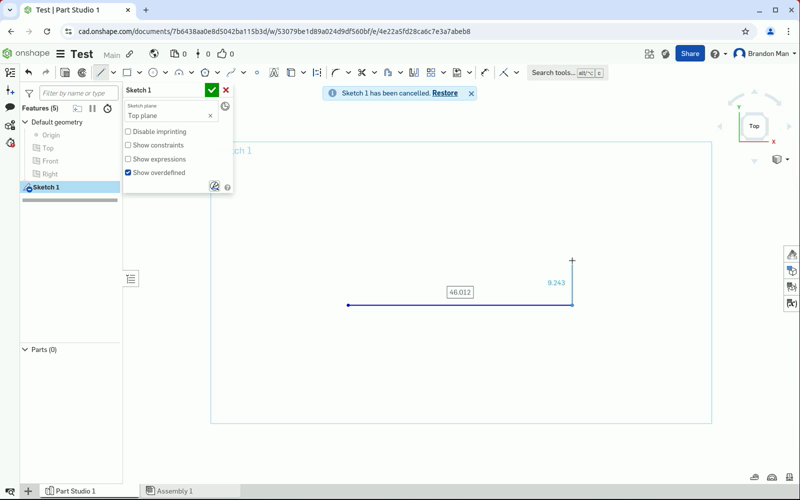
click(572, 260)
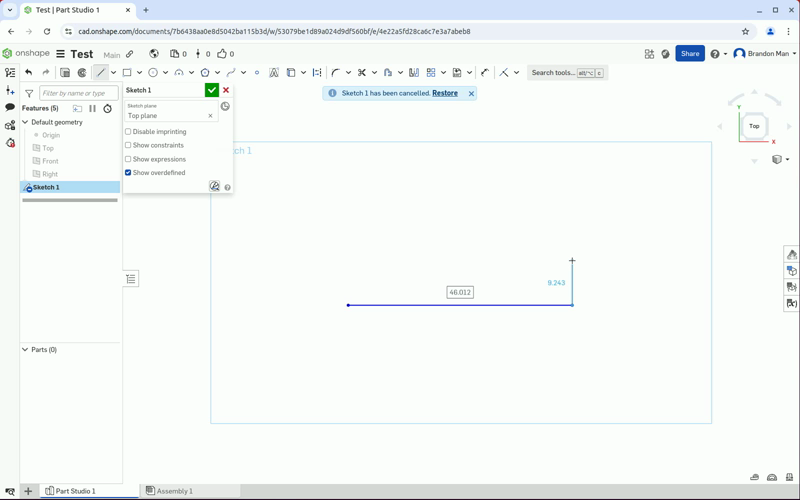
key_up(shift)
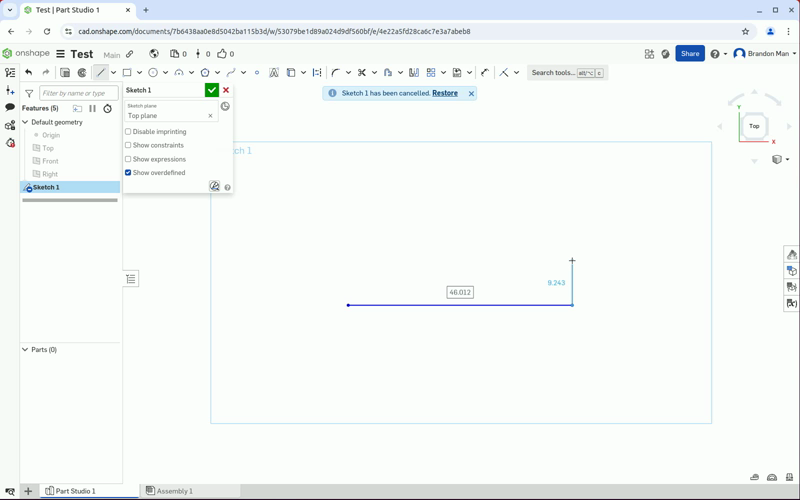
key_down(shift)
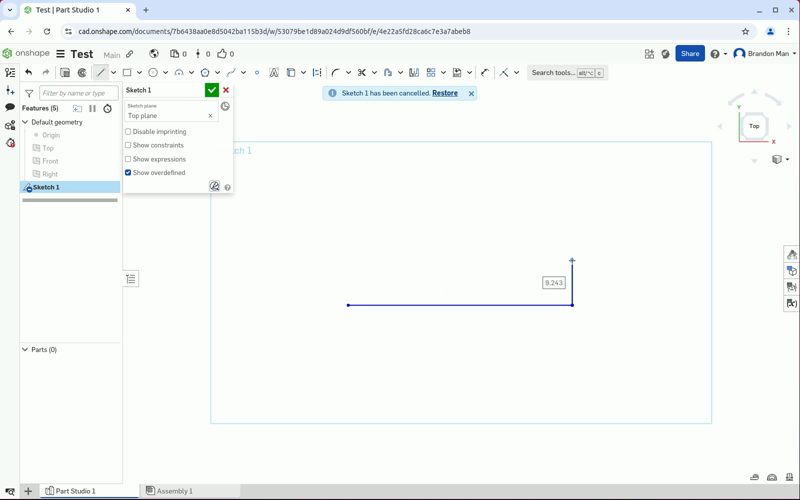
mouse_move(348, 260)
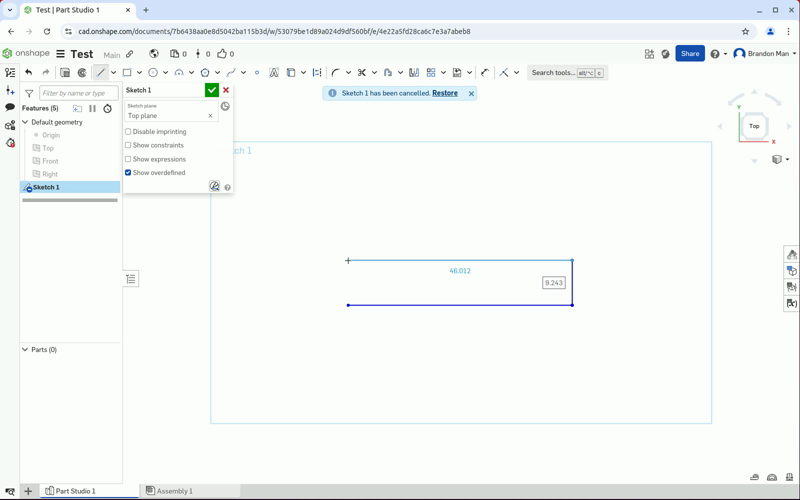
click(348, 260)
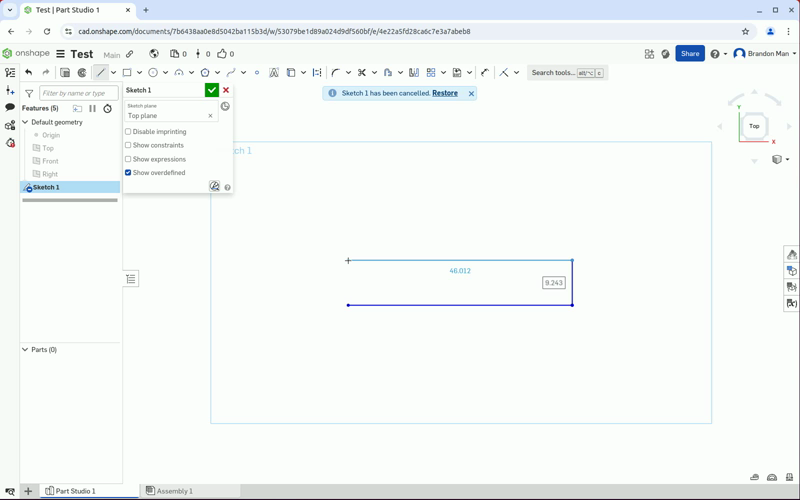
key_up(shift)
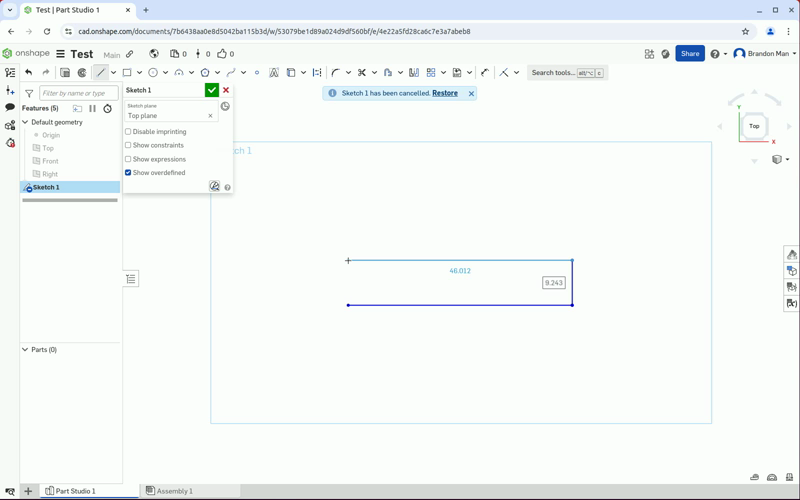
mouse_move(378, 260)
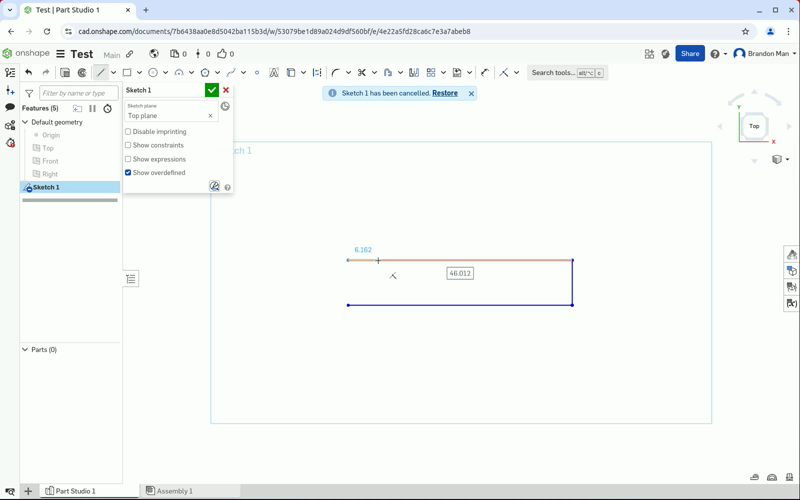
key_down(shift)
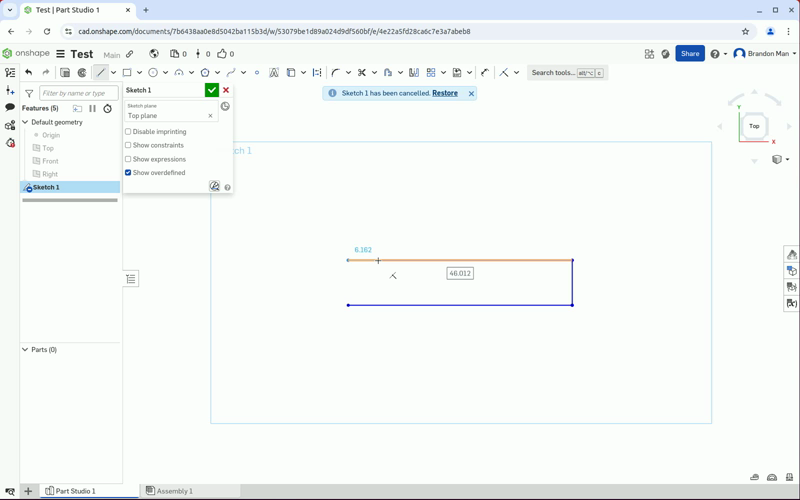
mouse_move(348, 305)
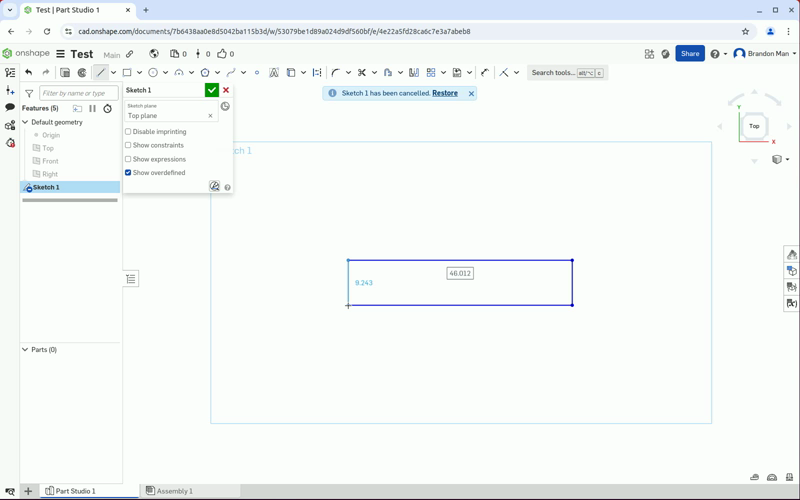
key_up(shift)
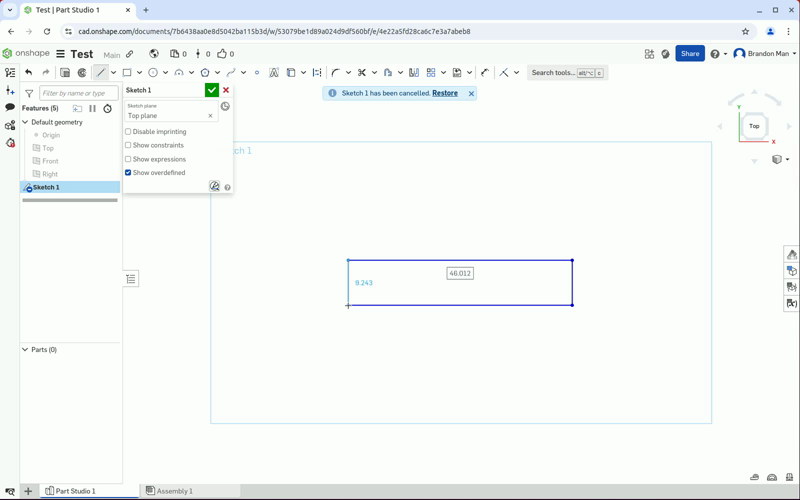
click(348, 305)
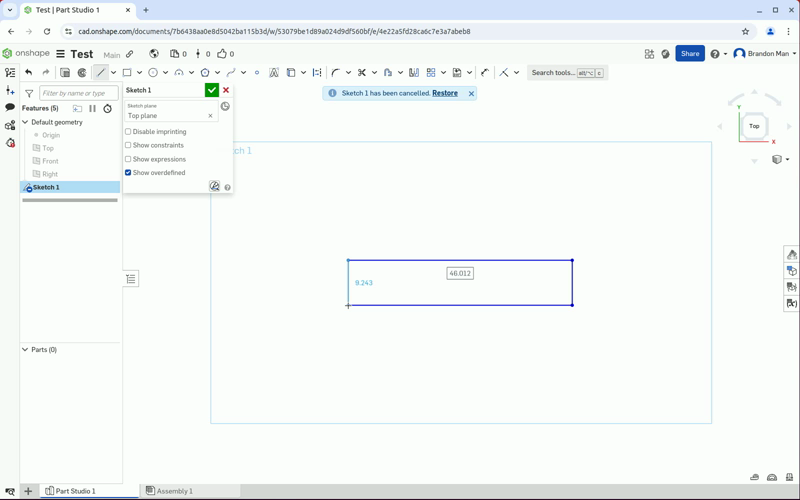
key(esc)
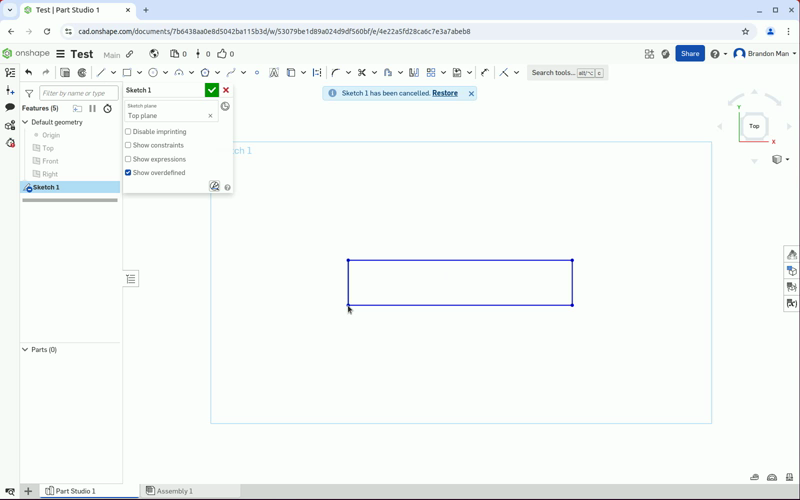
key(c)
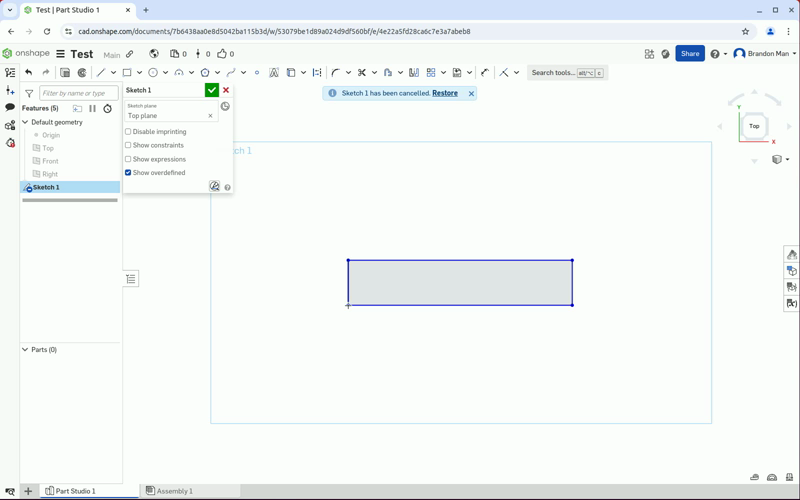
key_down(shift)
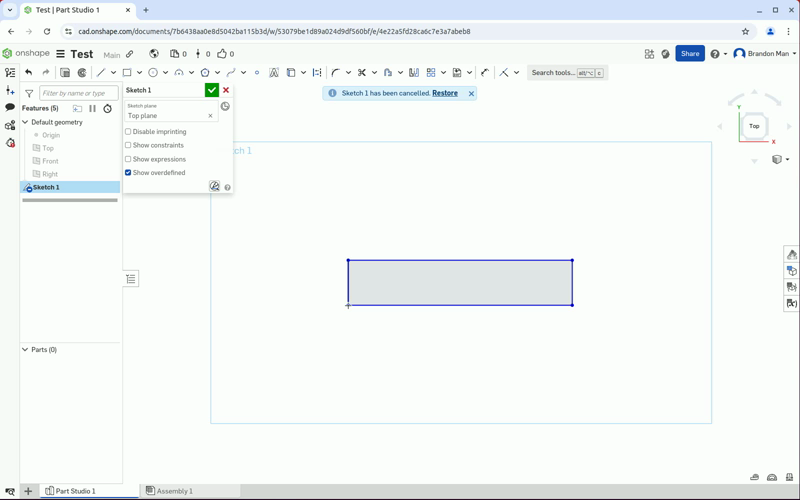
mouse_move(386, 281)
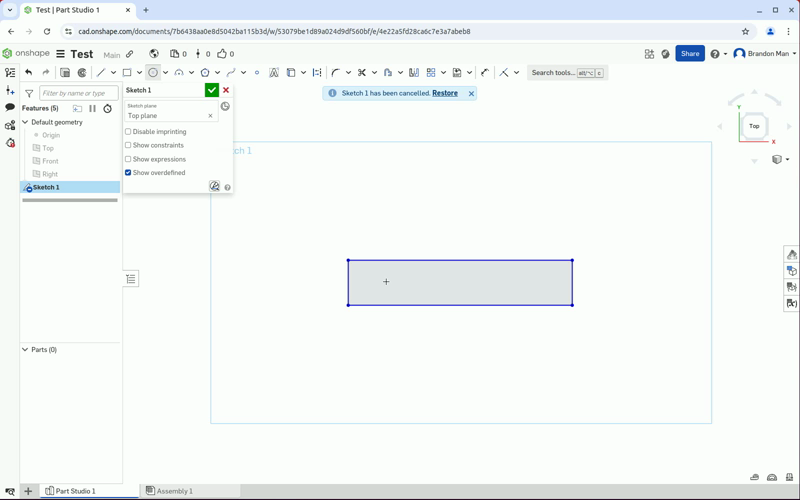
click(386, 281)
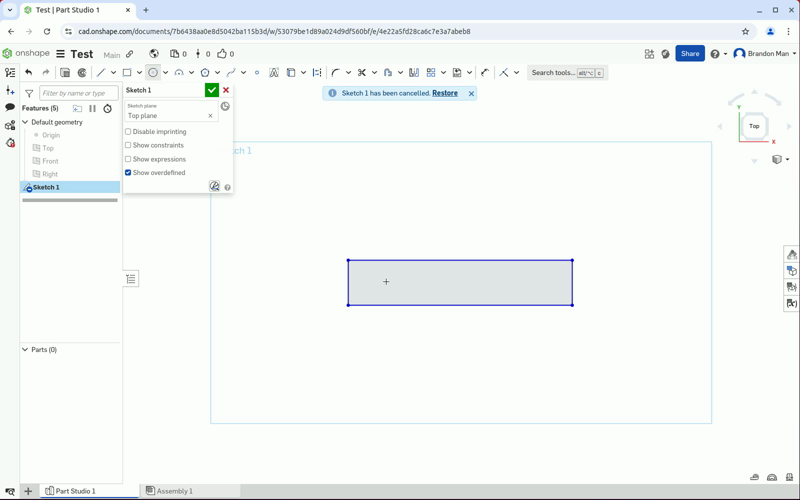
key_up(shift)
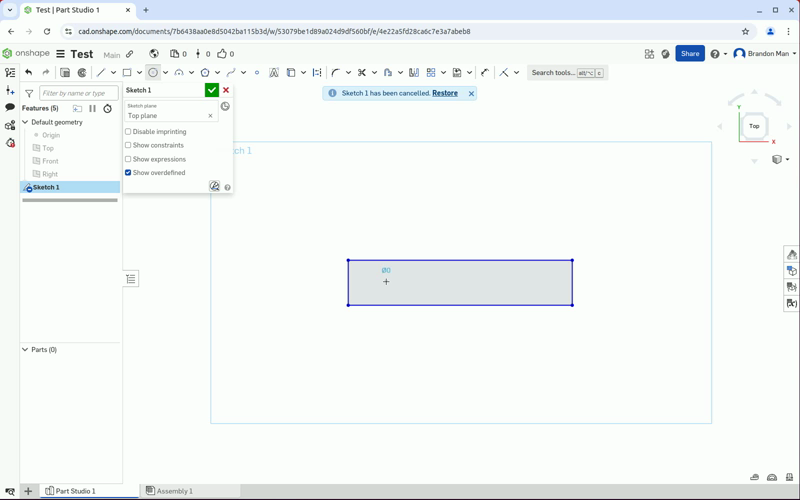
mouse_move(397, 281)
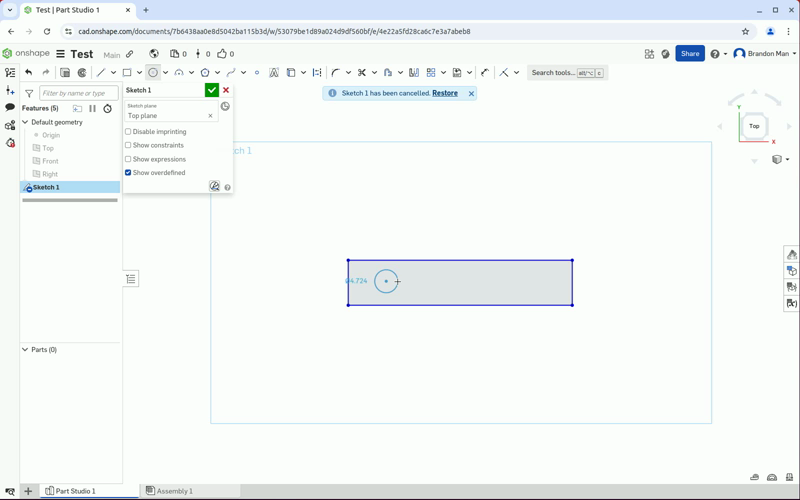
click(397, 281)
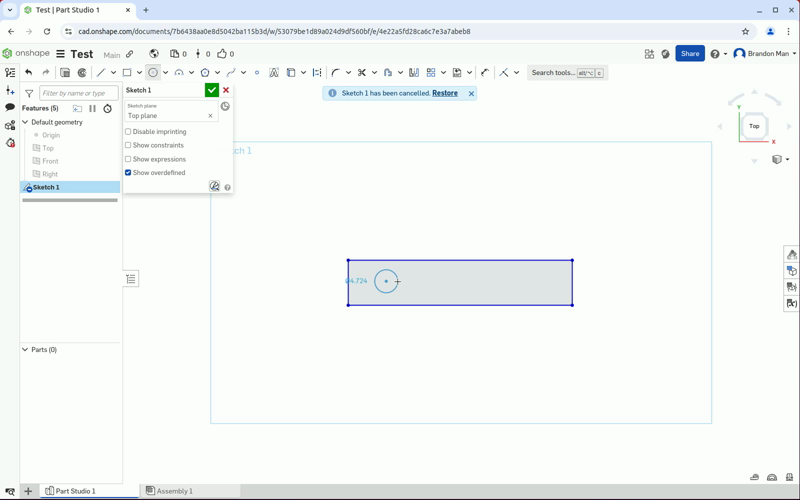
key(esc)
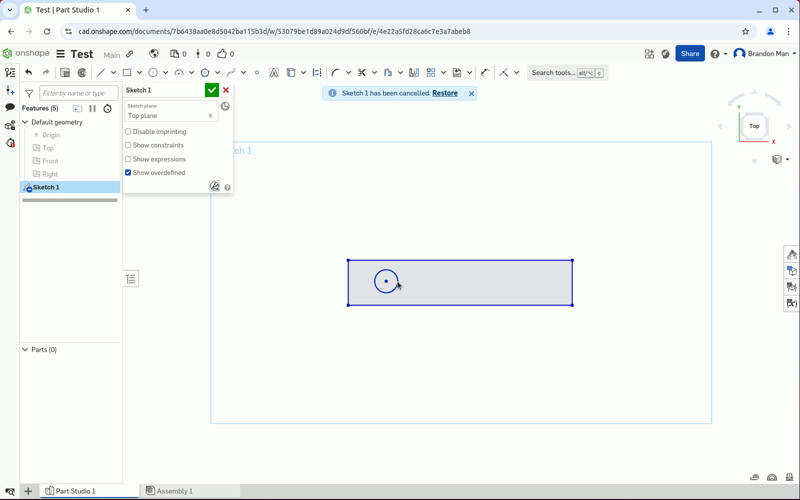
key(c)
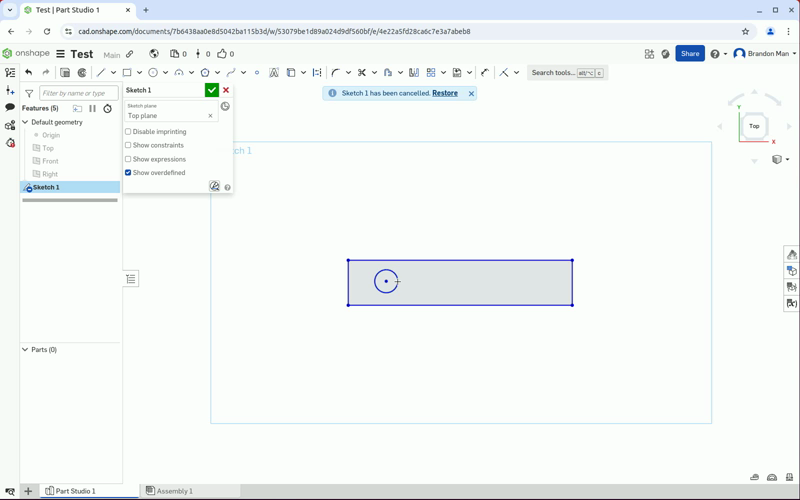
key_down(shift)
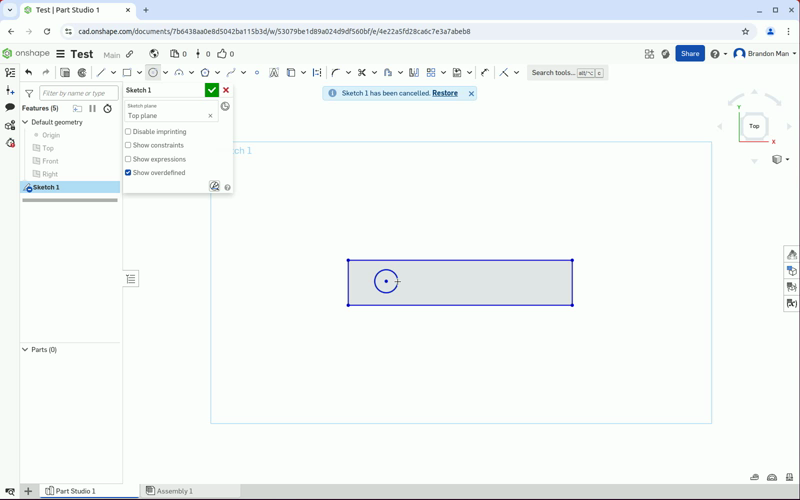
mouse_move(423, 281)
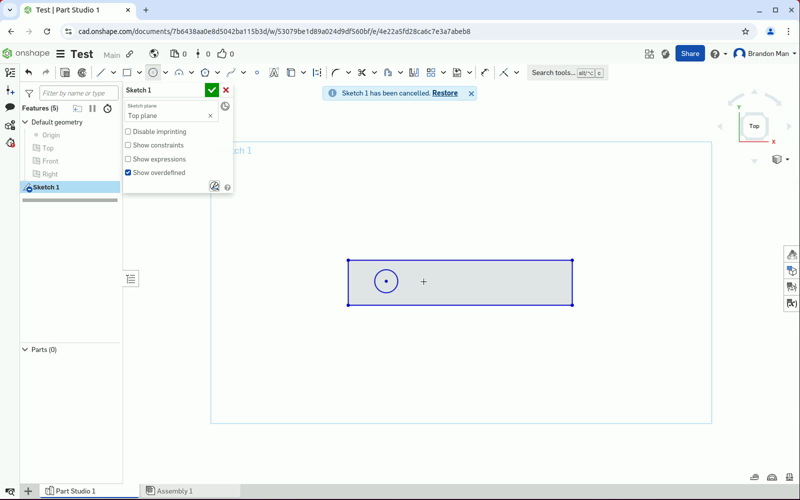
click(423, 281)
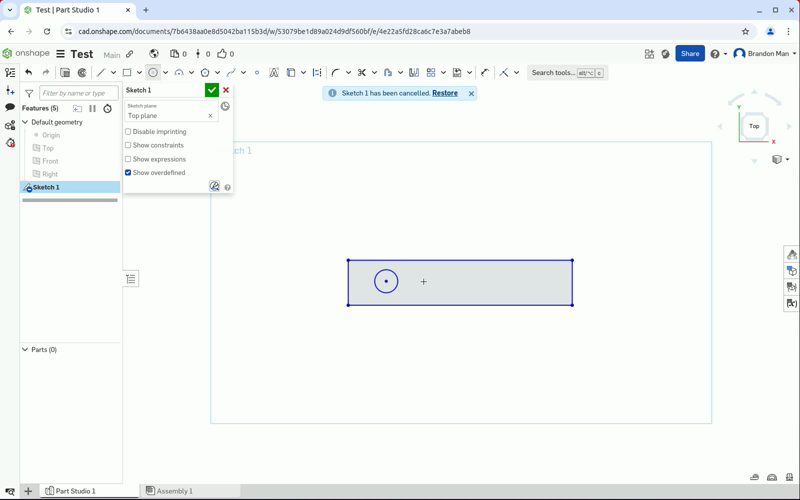
key_up(shift)
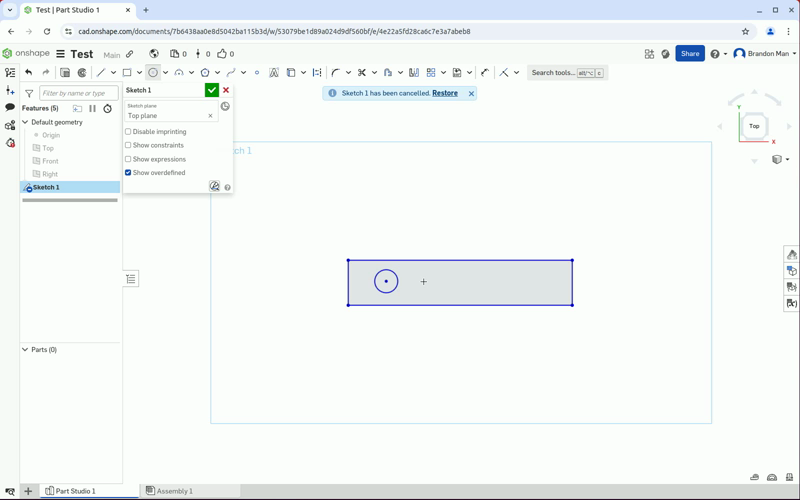
mouse_move(428, 281)
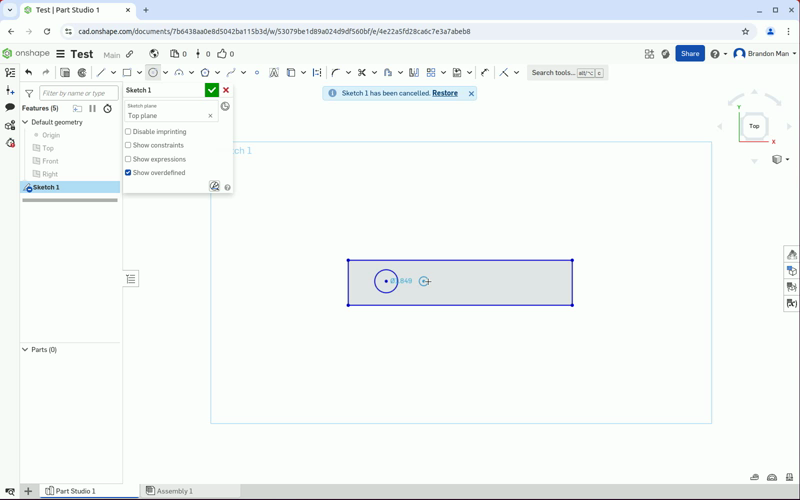
click(428, 281)
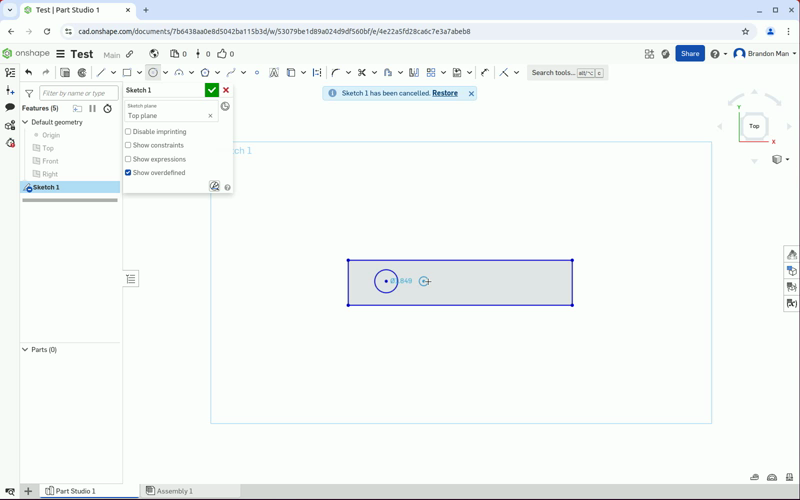
key(esc)
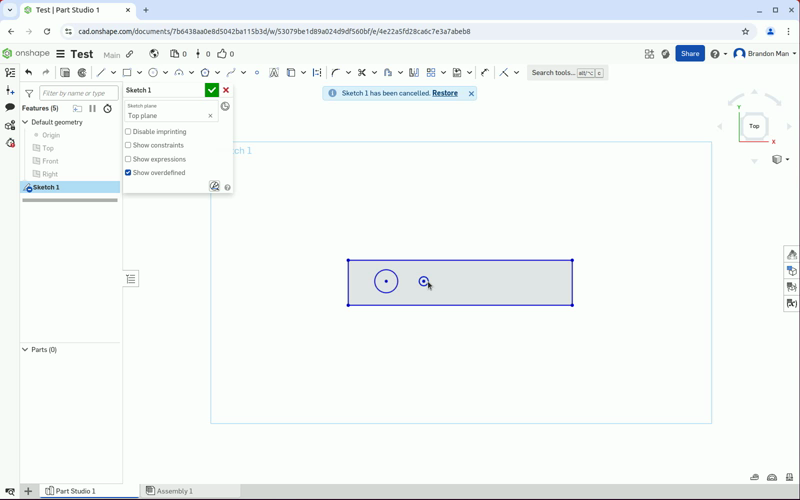
key(c)
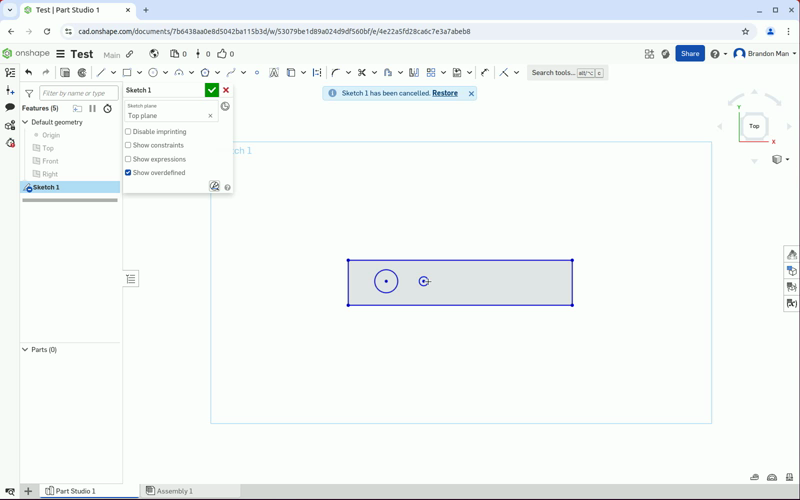
key_down(shift)
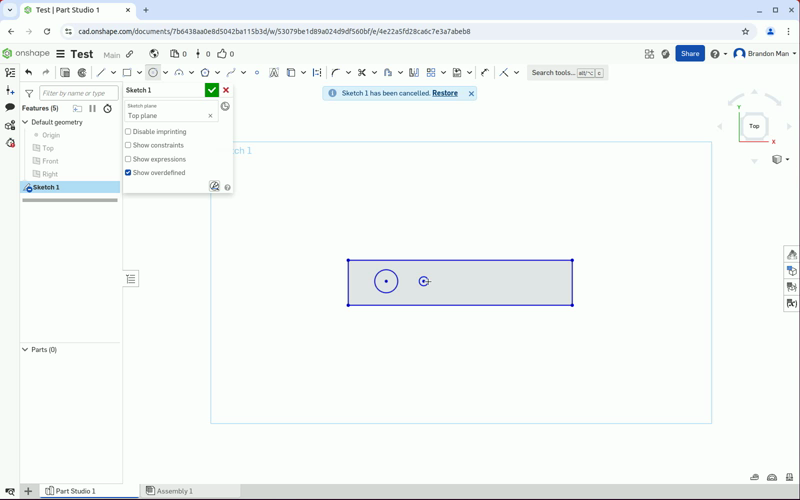
mouse_move(461, 281)
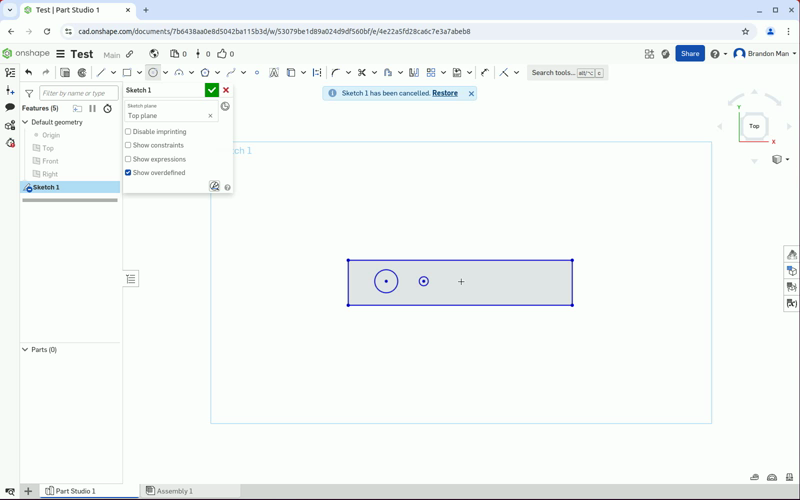
click(461, 281)
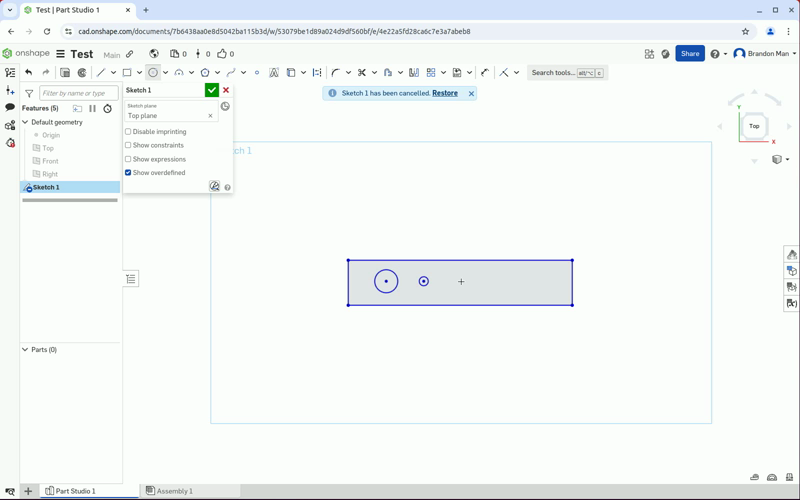
key_up(shift)
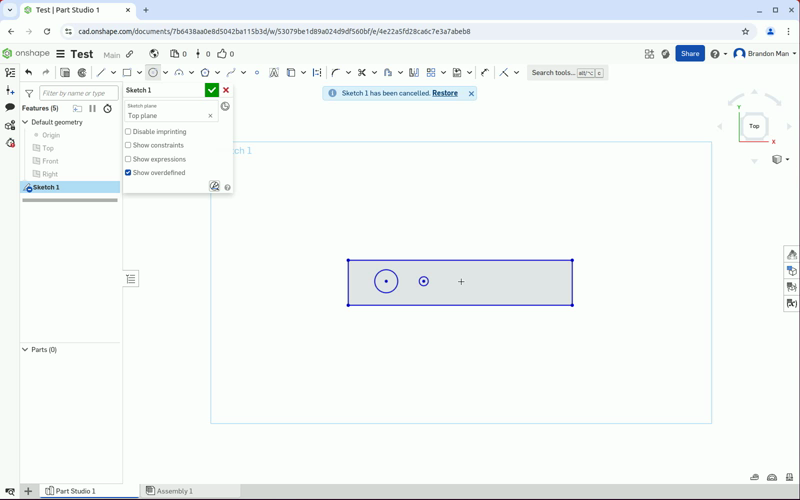
mouse_move(475, 281)
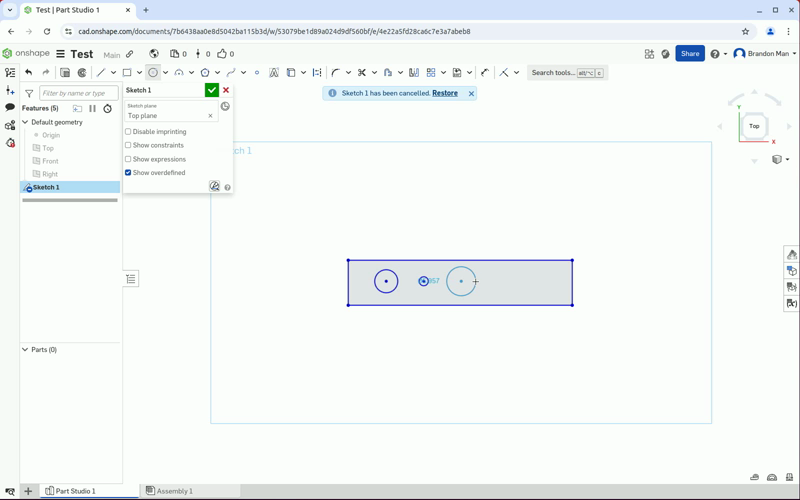
click(475, 281)
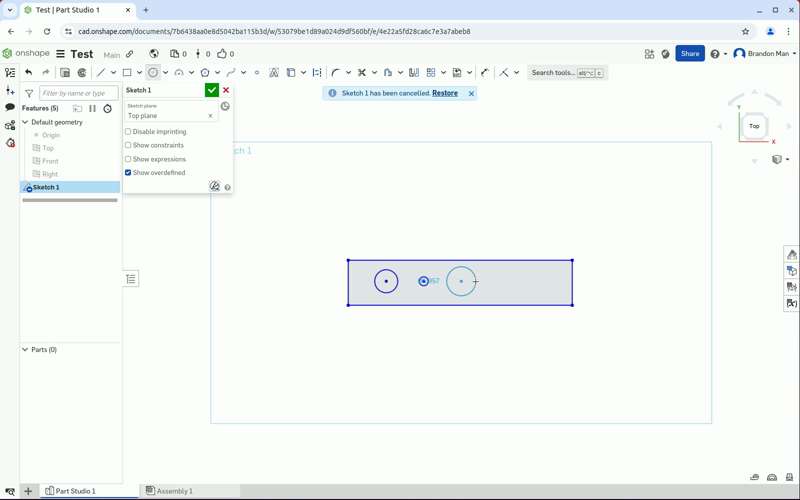
key(esc)
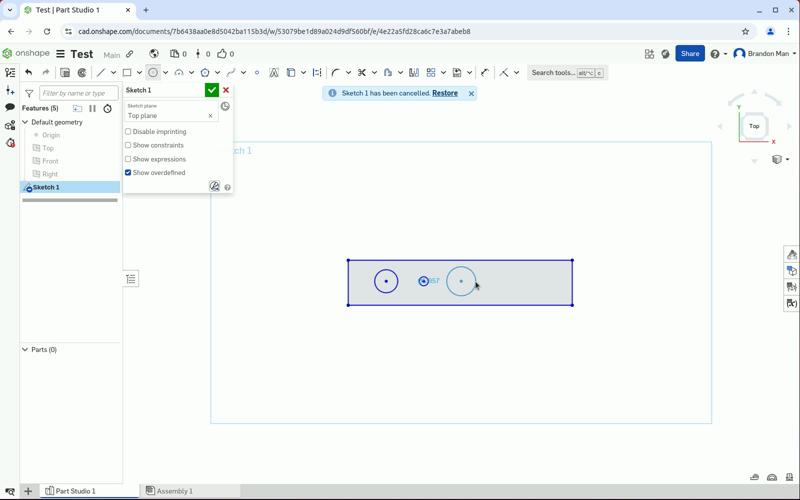
key(c)
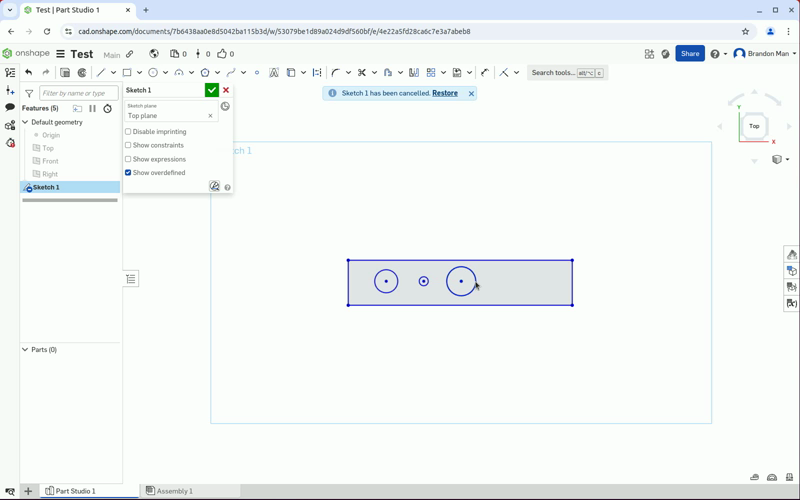
key_down(shift)
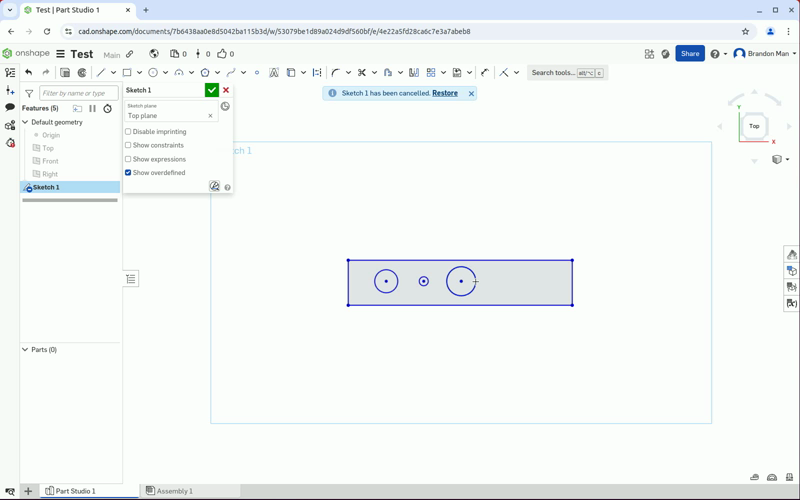
mouse_move(496, 281)
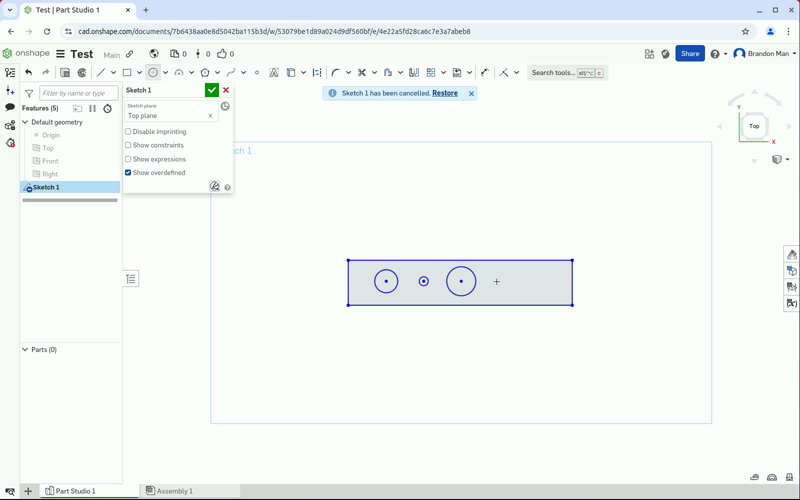
click(496, 281)
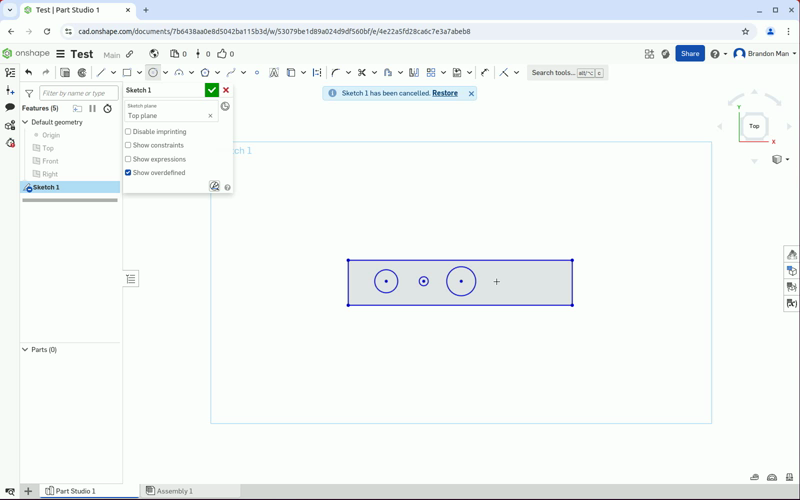
key_up(shift)
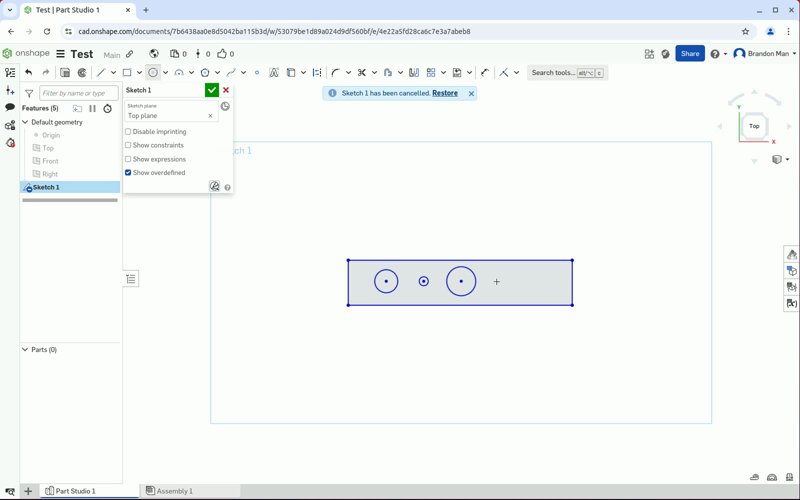
mouse_move(501, 281)
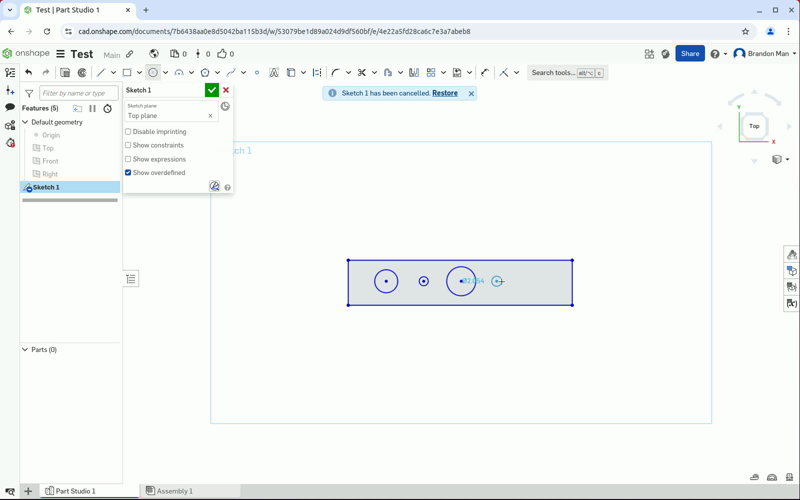
click(501, 281)
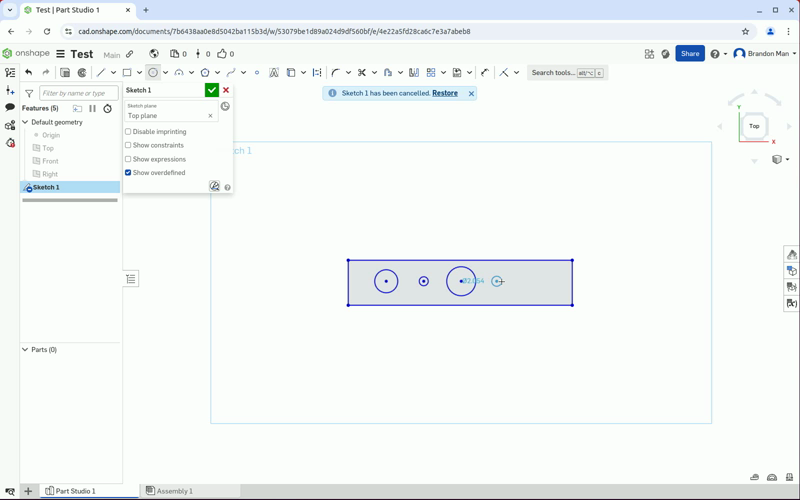
key(esc)
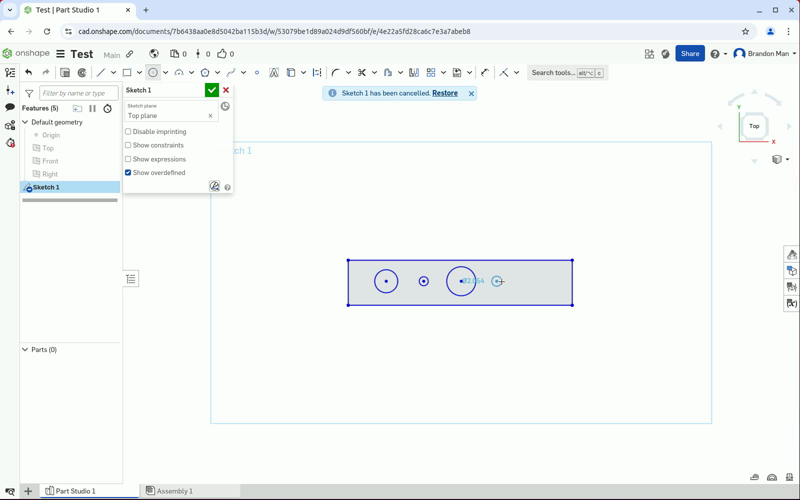
key(c)
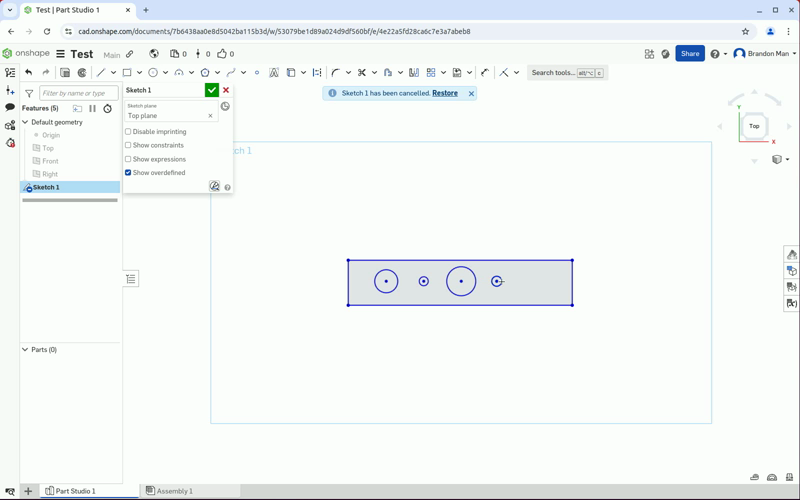
key_down(shift)
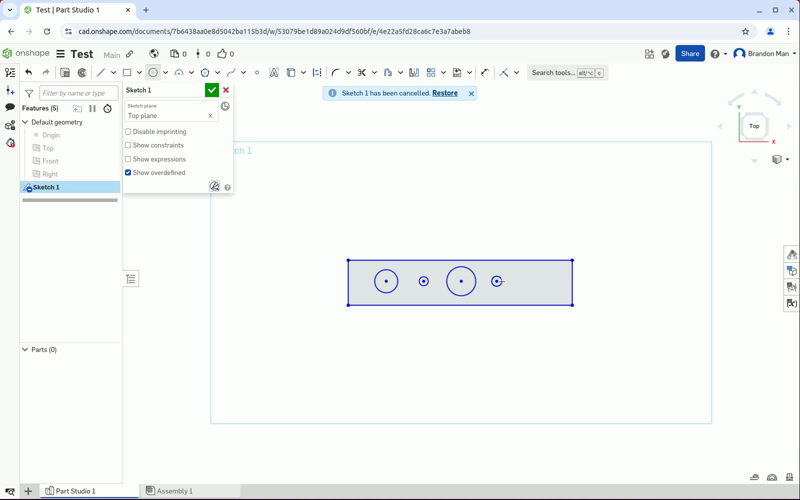
mouse_move(534, 281)
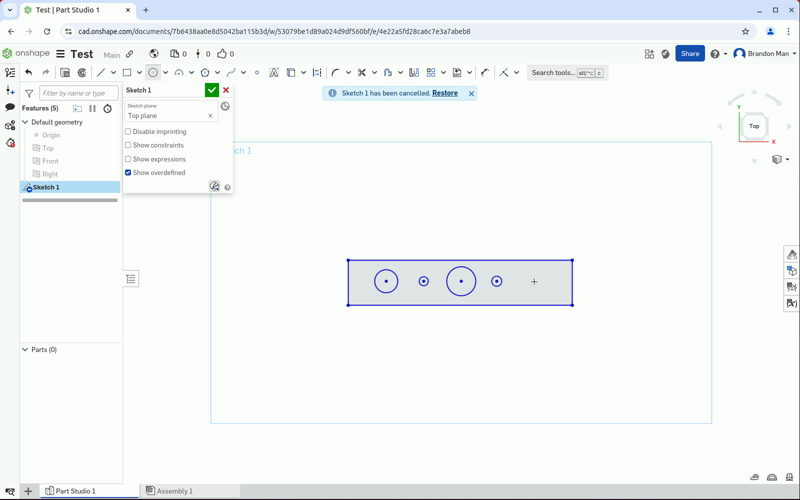
click(534, 281)
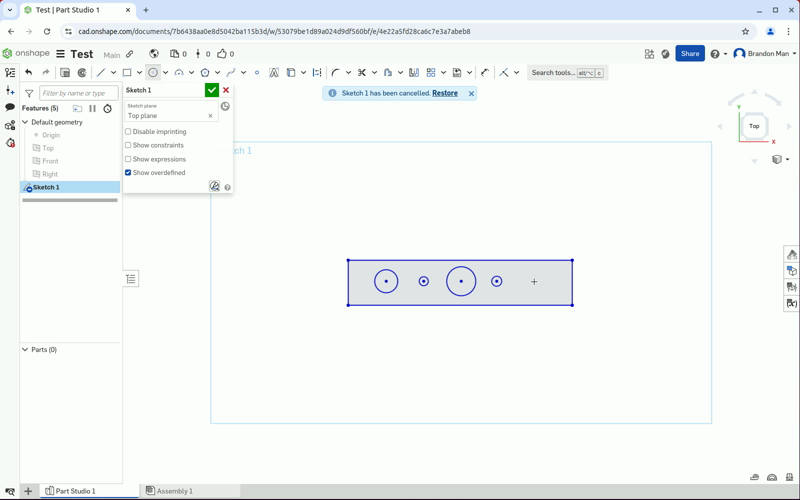
key_up(shift)
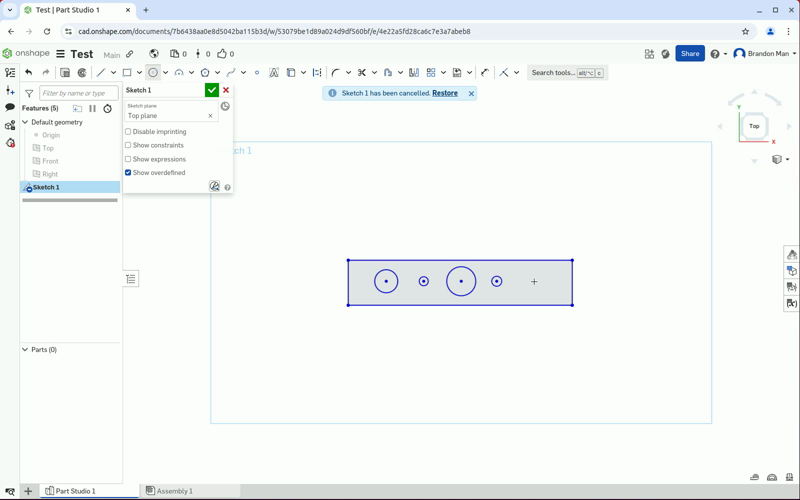
mouse_move(546, 281)
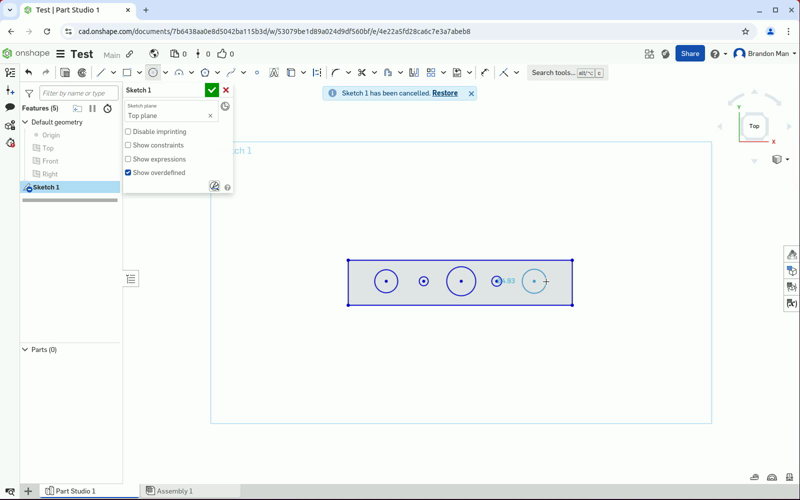
click(546, 281)
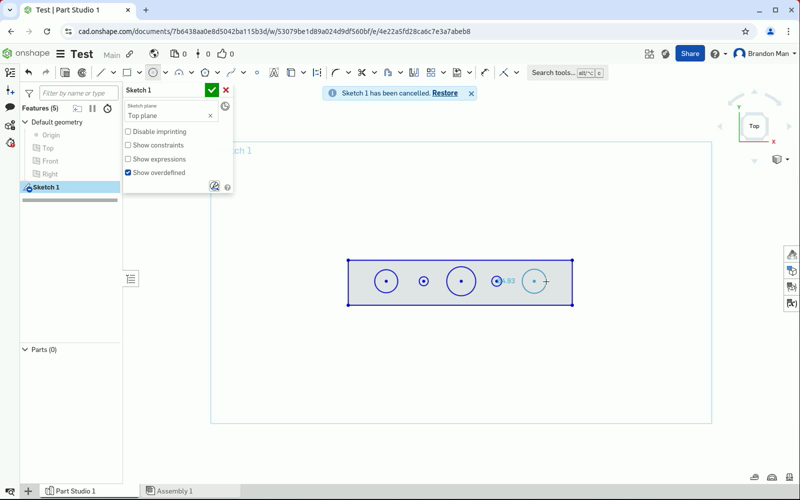
key(esc)
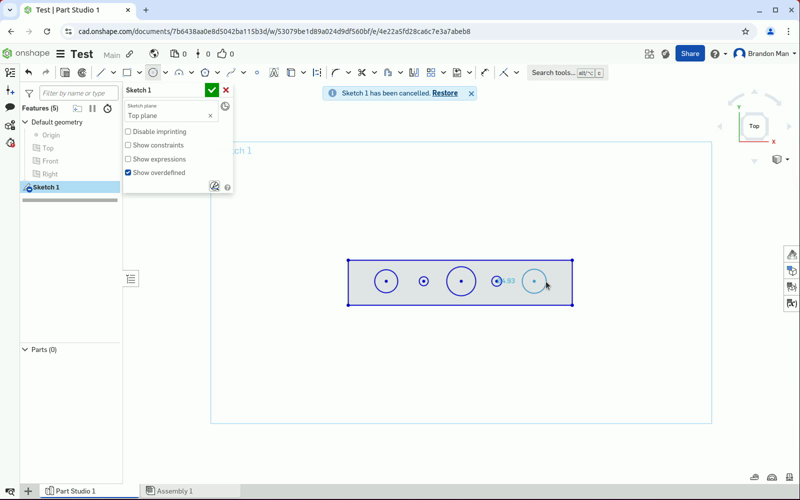
mouse_move(555, 283)
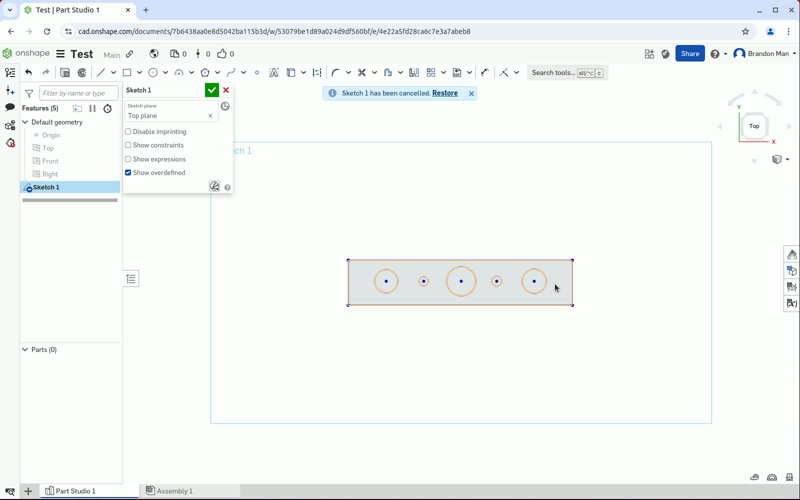
click(555, 283)
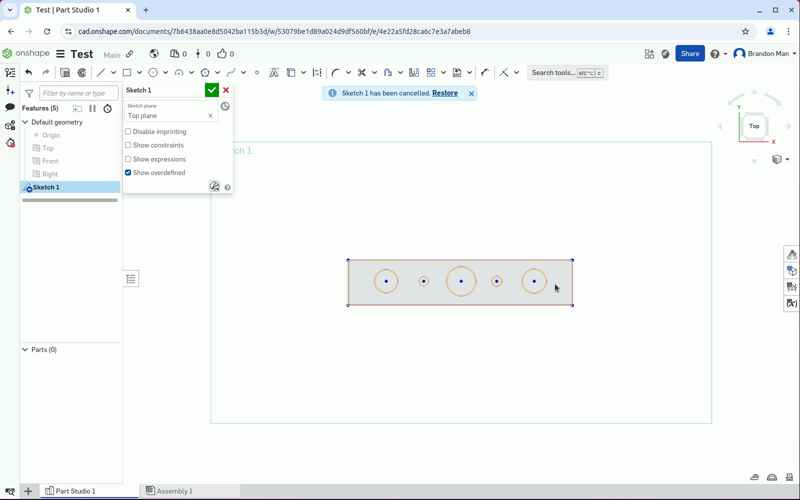
mouse_move(73, 352)
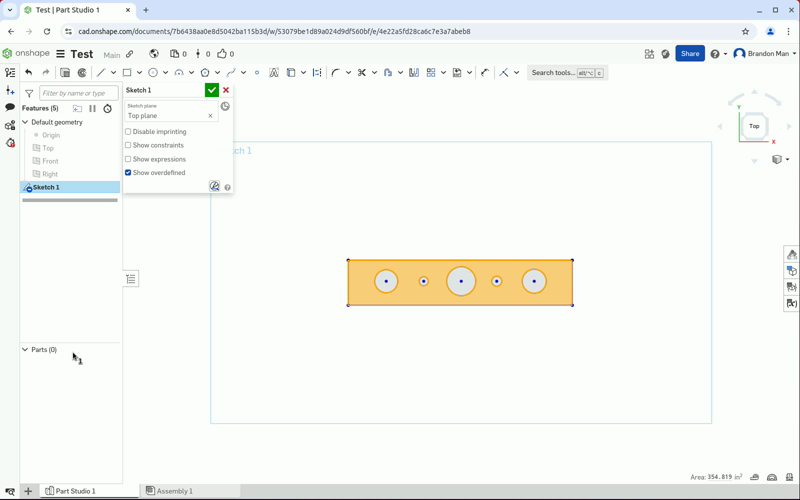
key(shift+y)
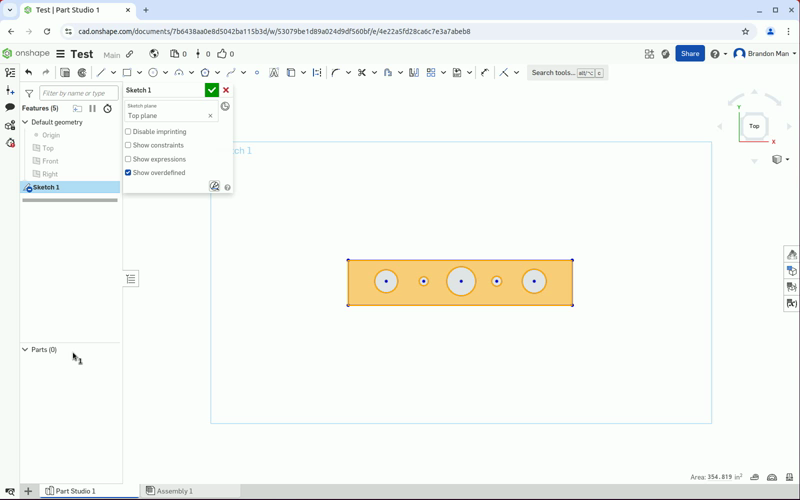
key(shift+e)
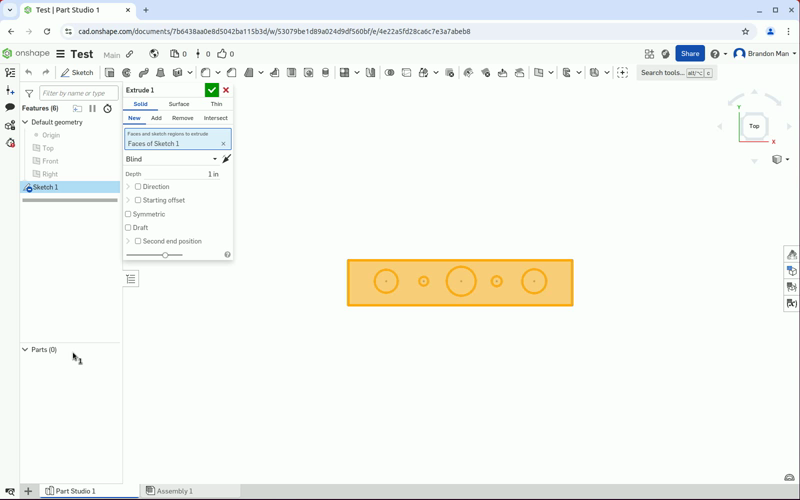
mouse_move(143, 106)
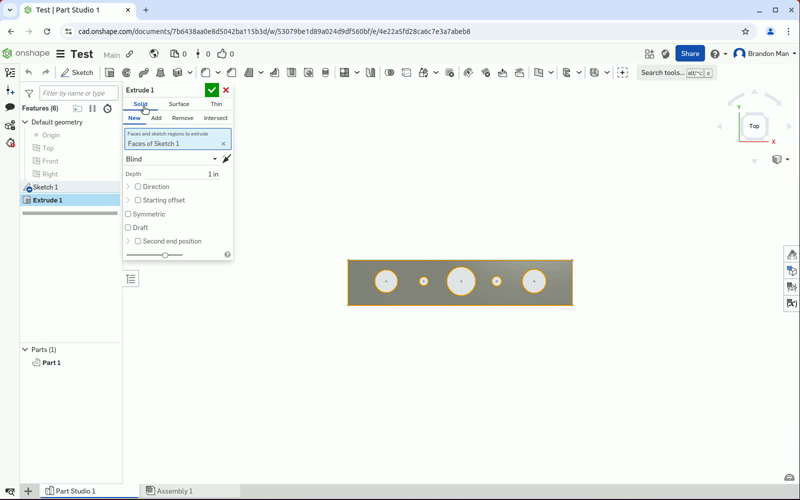
click(143, 106)
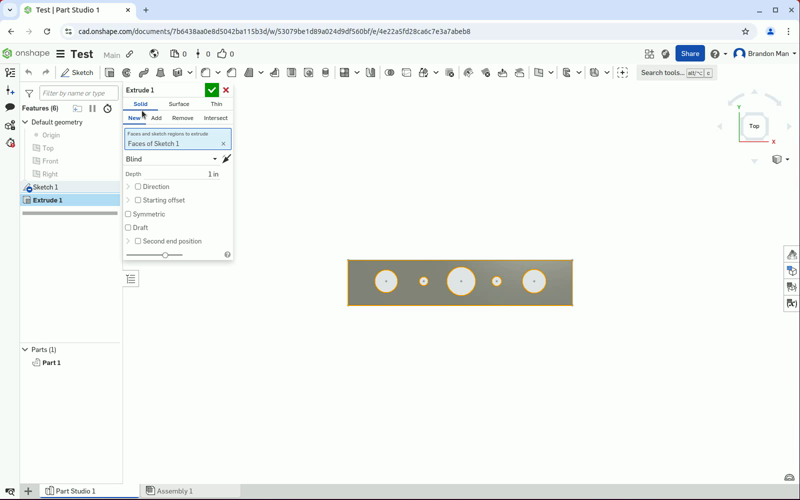
mouse_move(137, 120)
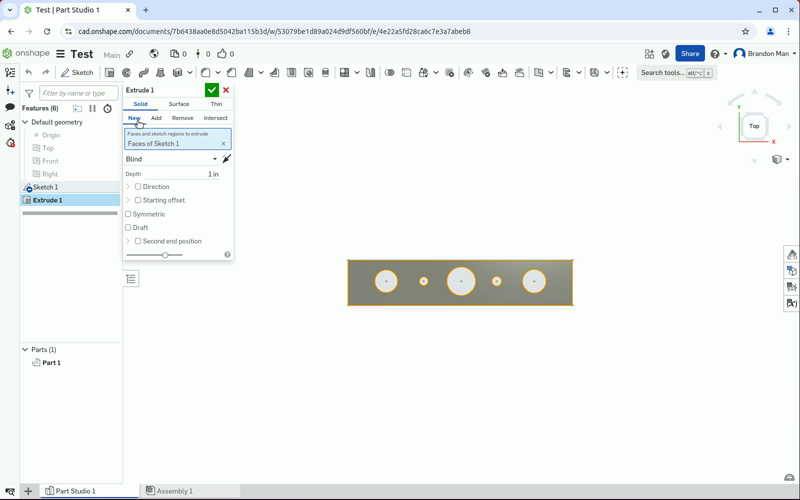
click(137, 120)
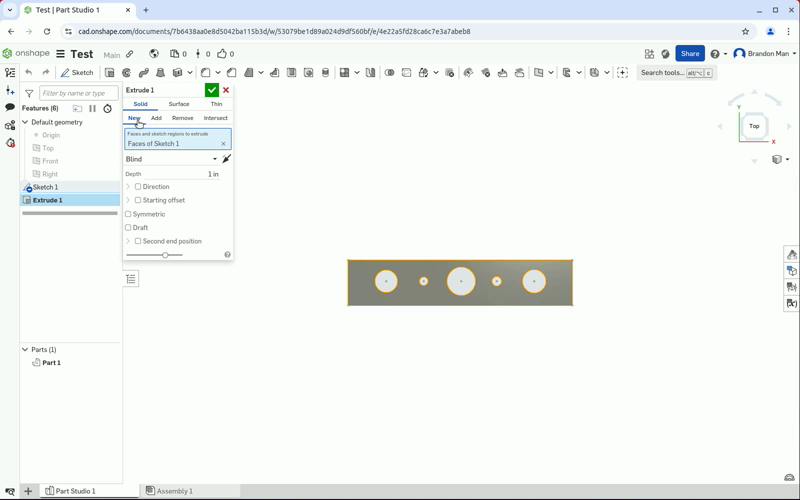
key(tab, 4)
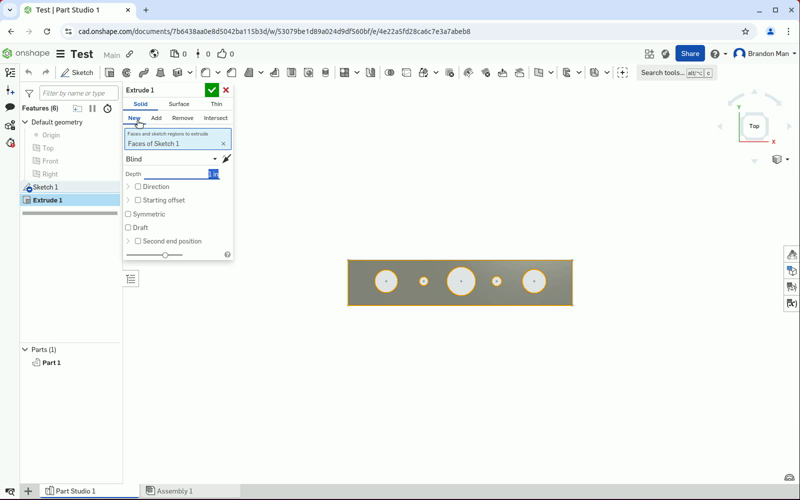
text(4.814)
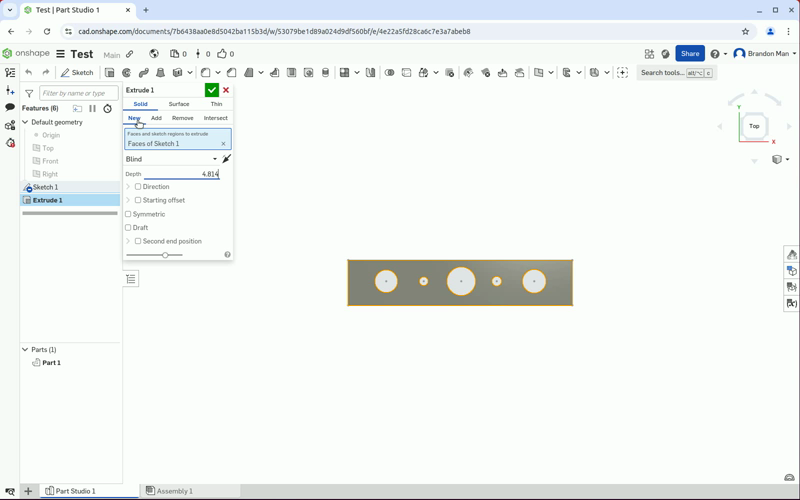
key(enter)
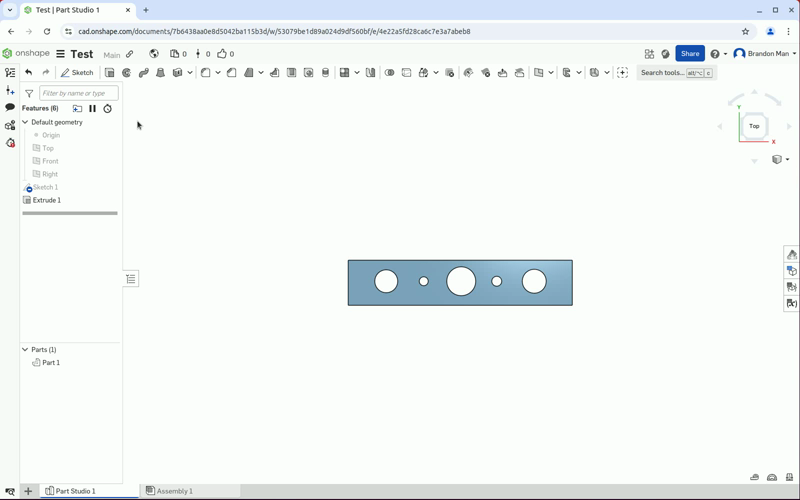
key(shift+h)
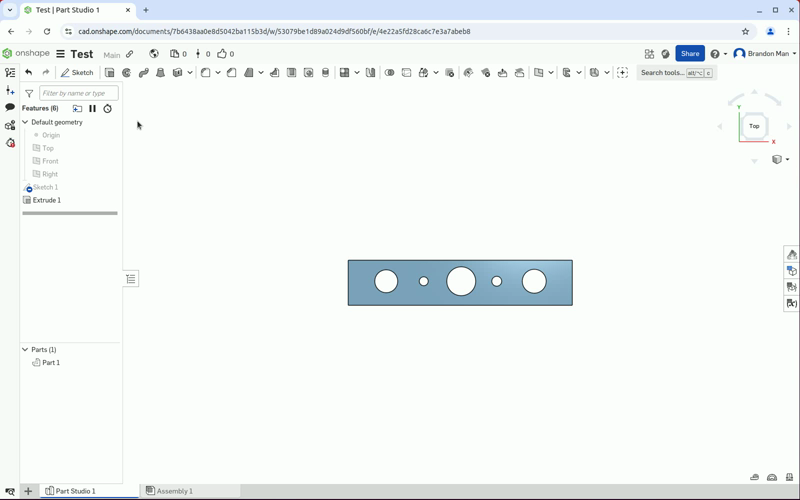
key(shift+h)
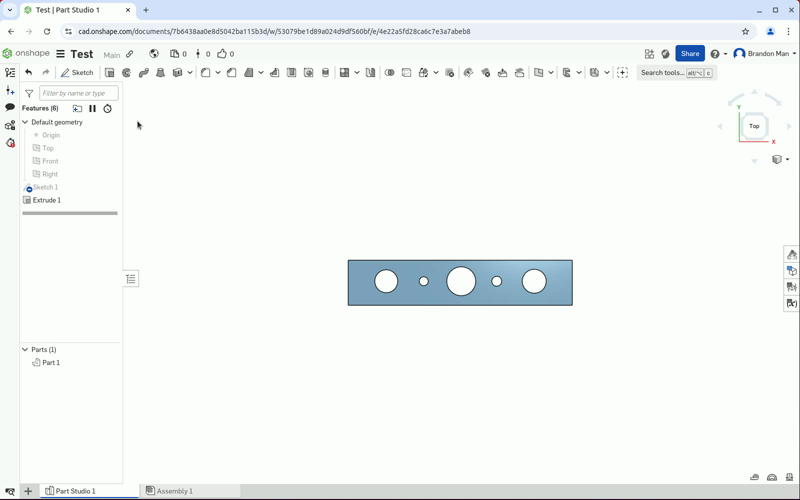
mouse_move(73, 189)
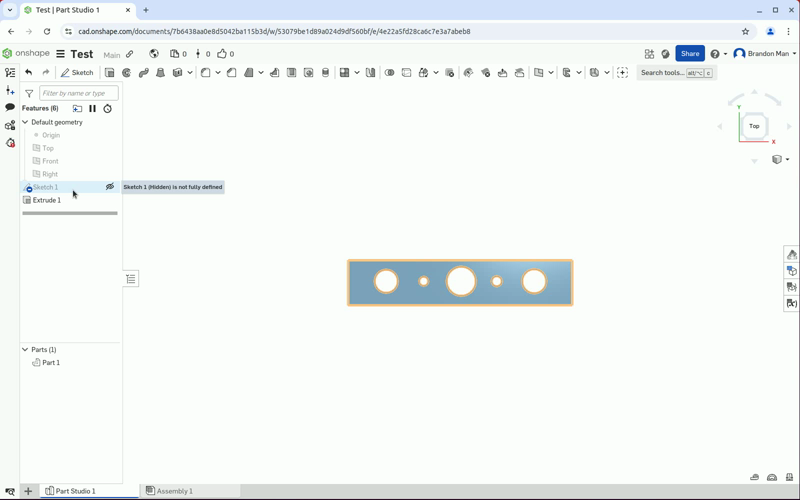
click(73, 189)
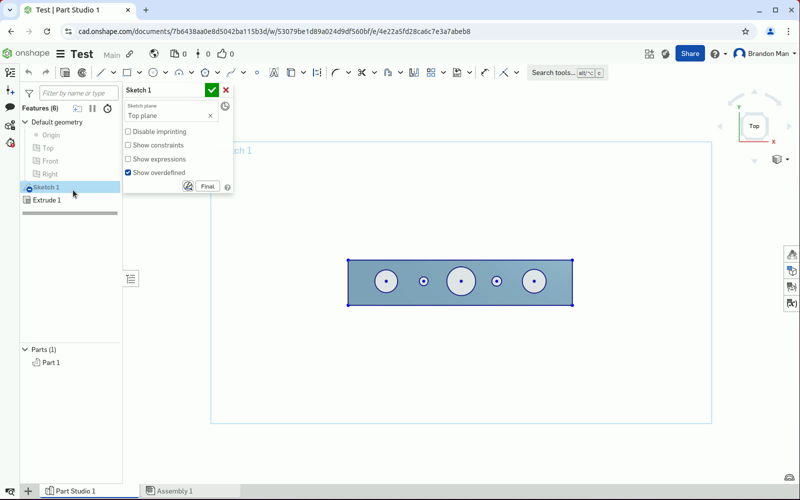
mouse_move(229, 92)
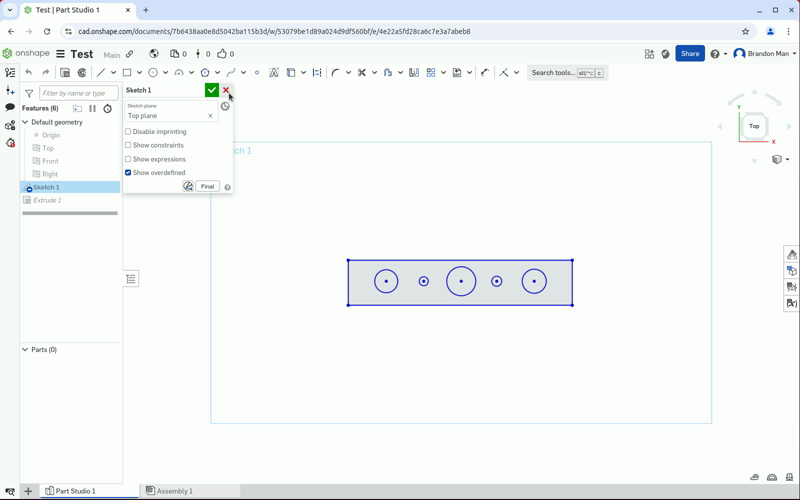
click(229, 92)
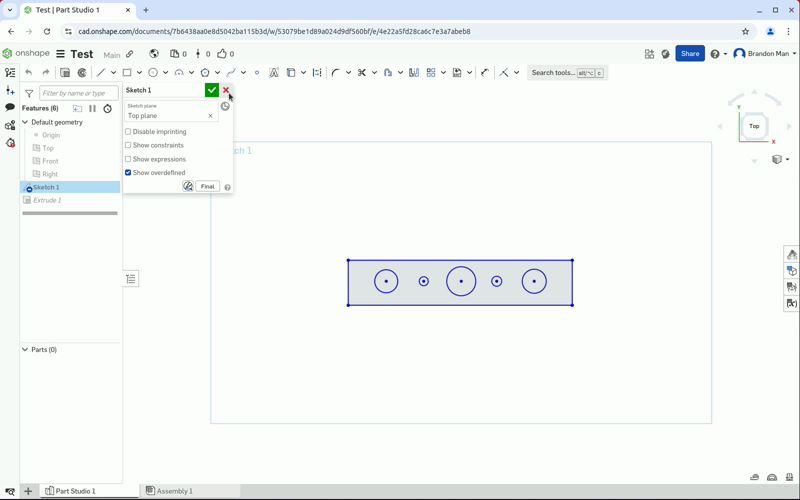
key(shift+s)
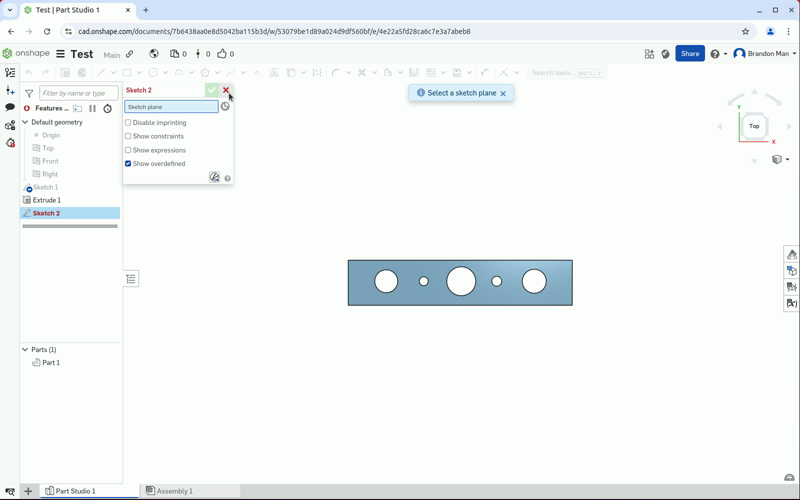
mouse_move(73, 150)
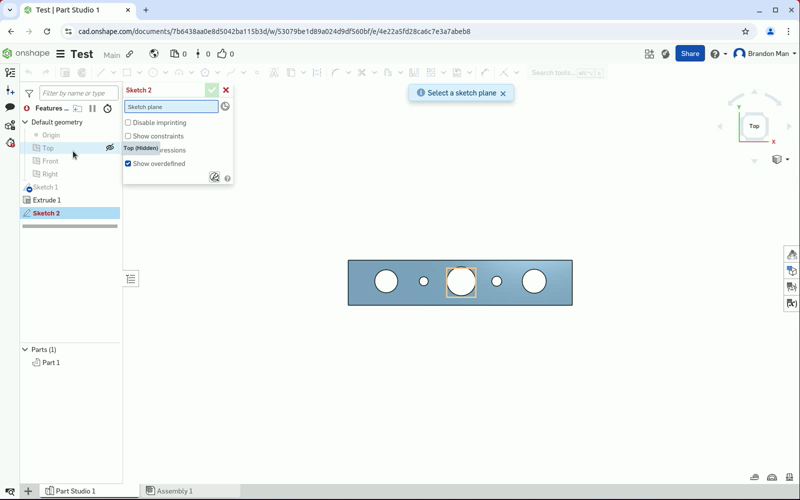
click(73, 150)
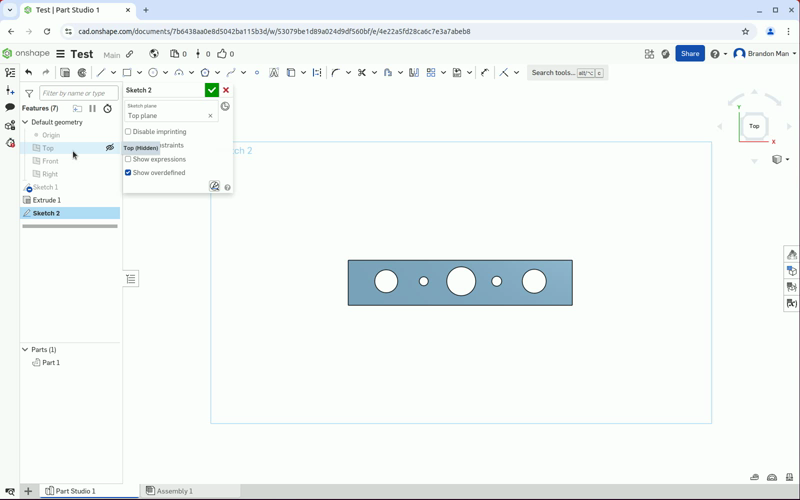
mouse_move(73, 352)
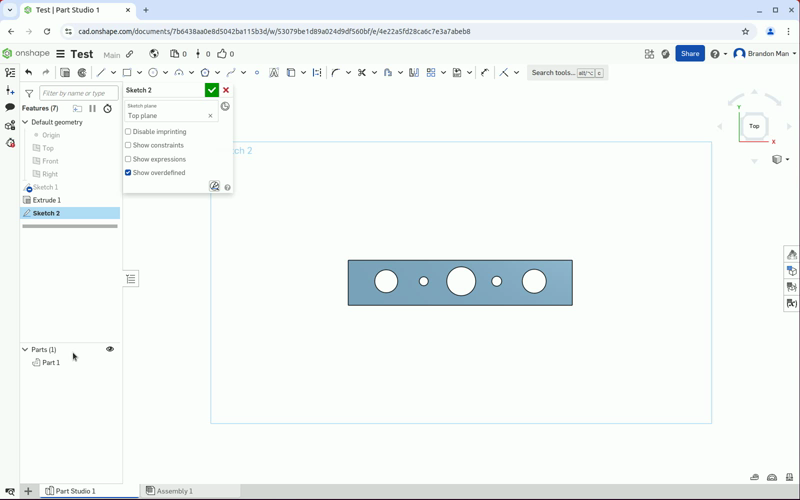
key(y)
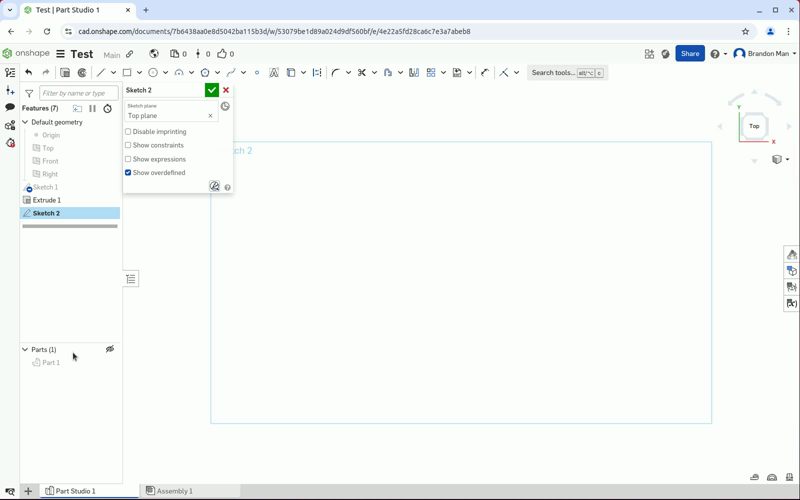
key(l)
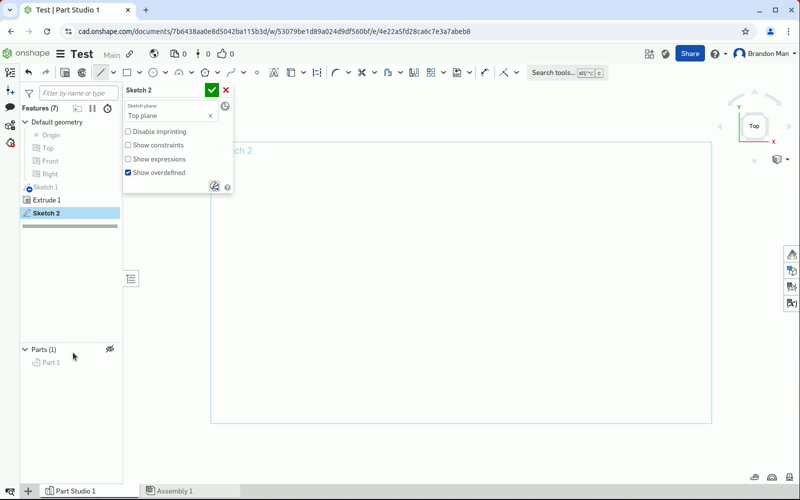
key_down(shift)
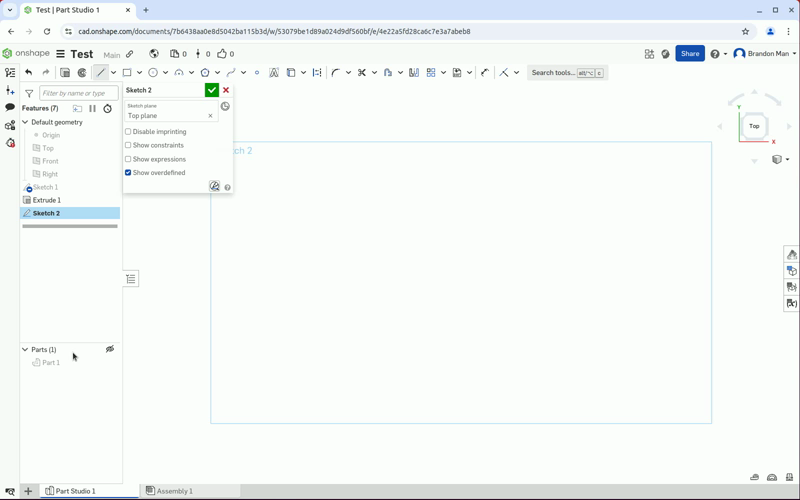
mouse_move(348, 260)
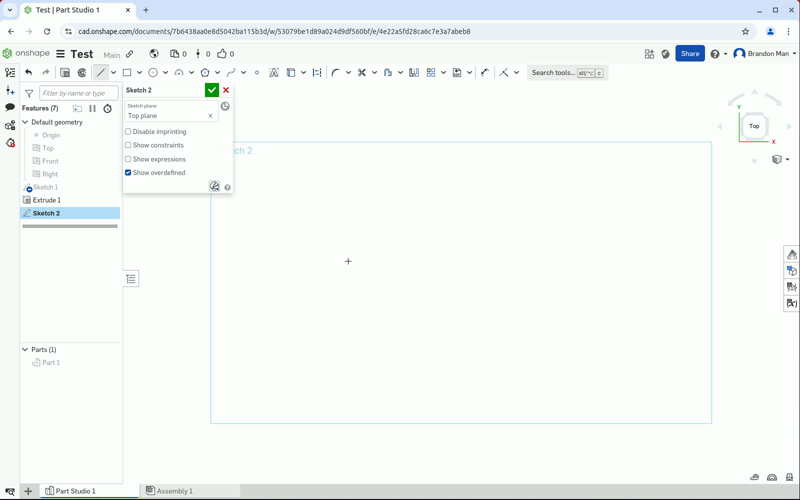
click(348, 260)
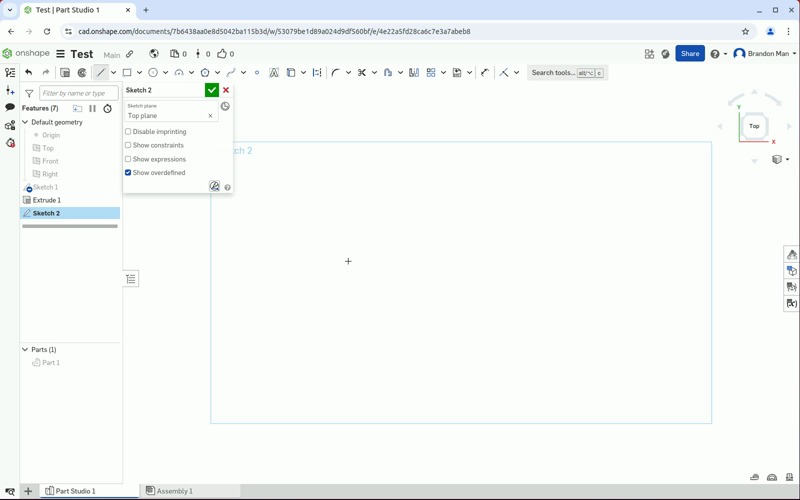
key_up(shift)
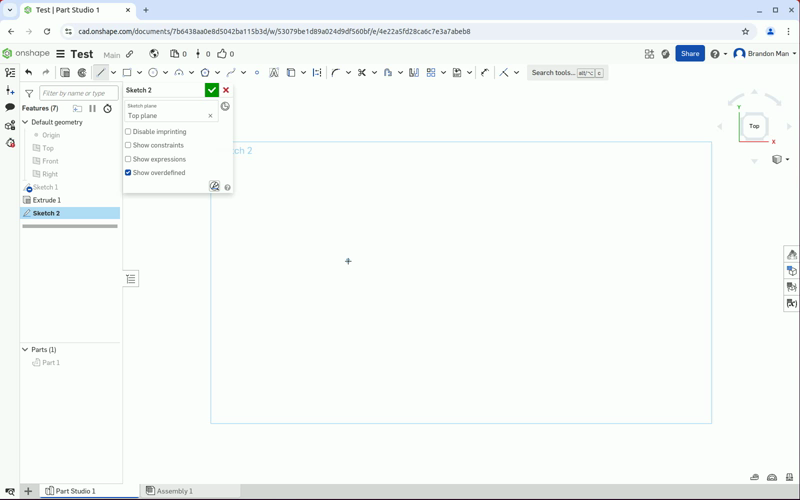
key_down(shift)
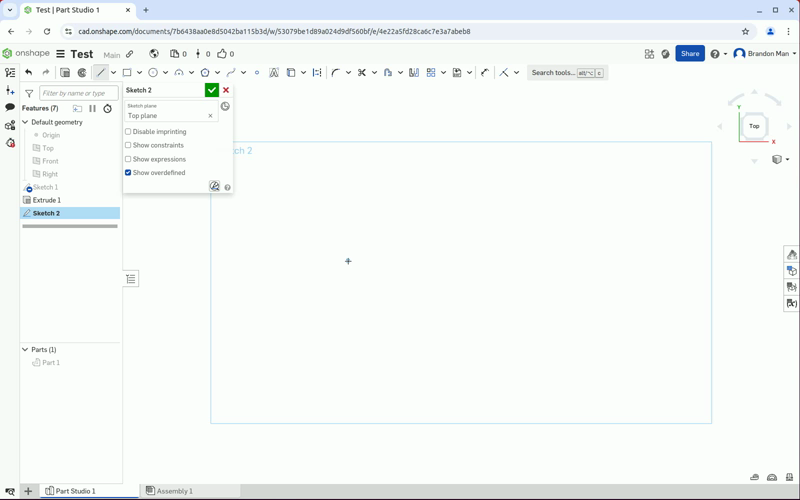
mouse_move(572, 260)
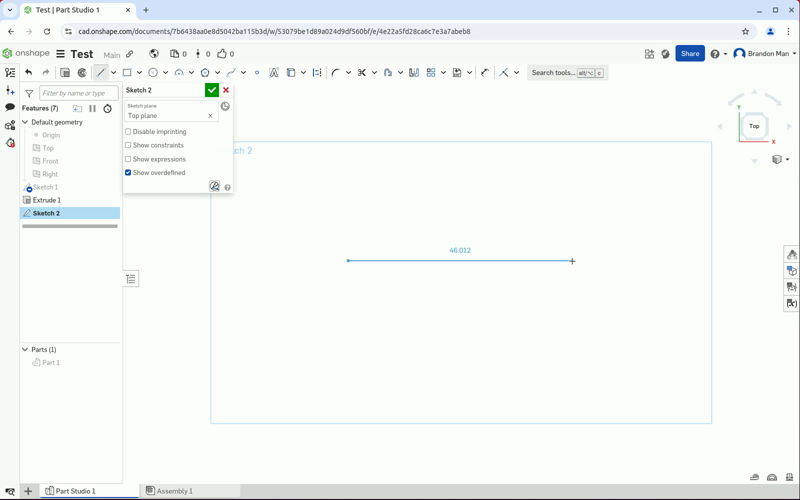
click(572, 260)
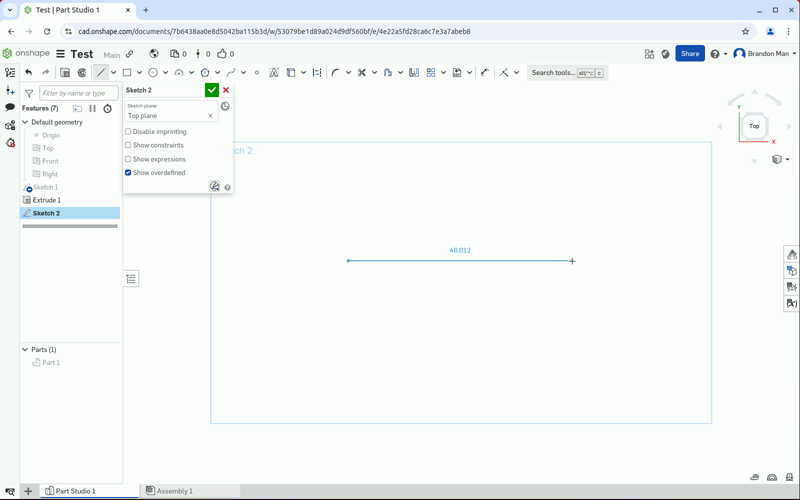
key_up(shift)
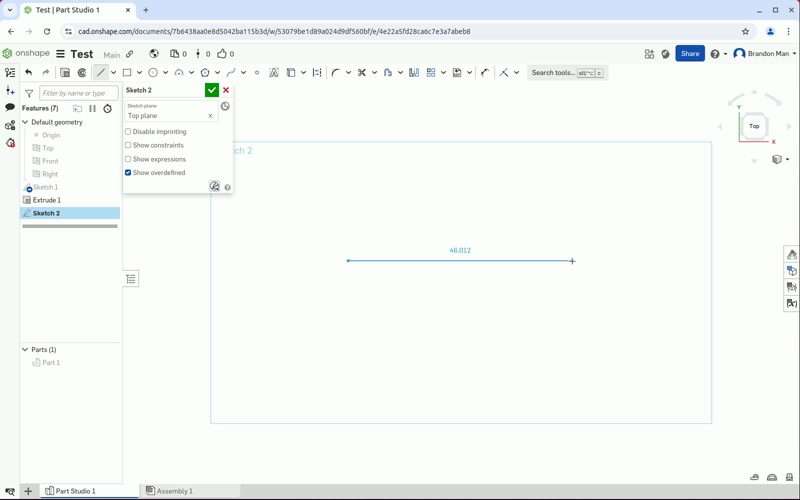
key_down(shift)
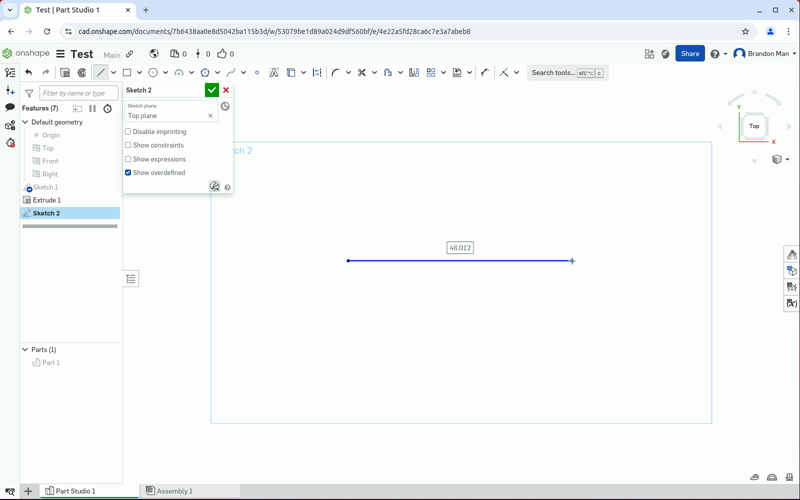
mouse_move(589, 260)
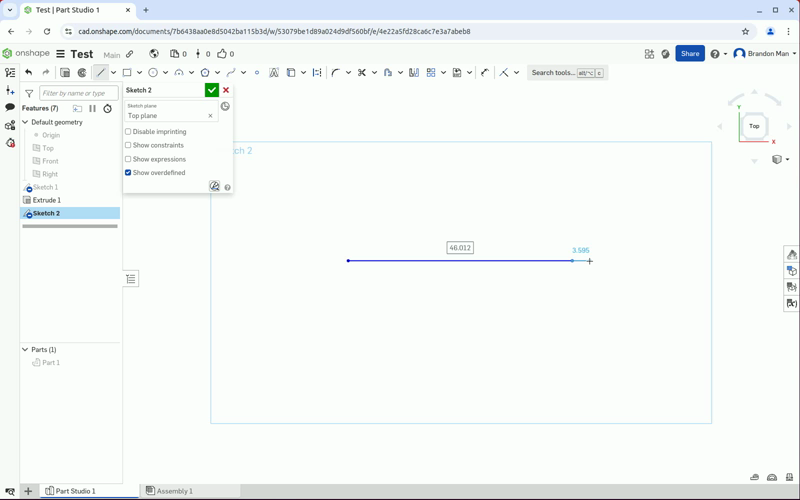
mouse_move(572, 251)
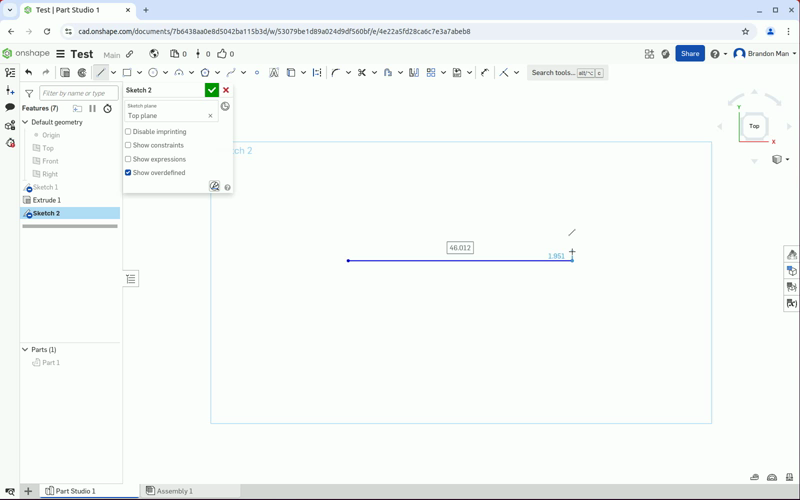
click(572, 251)
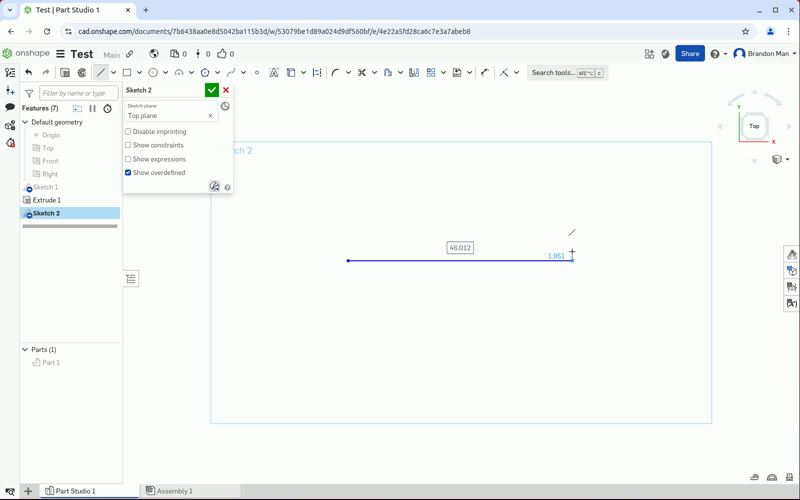
key_up(shift)
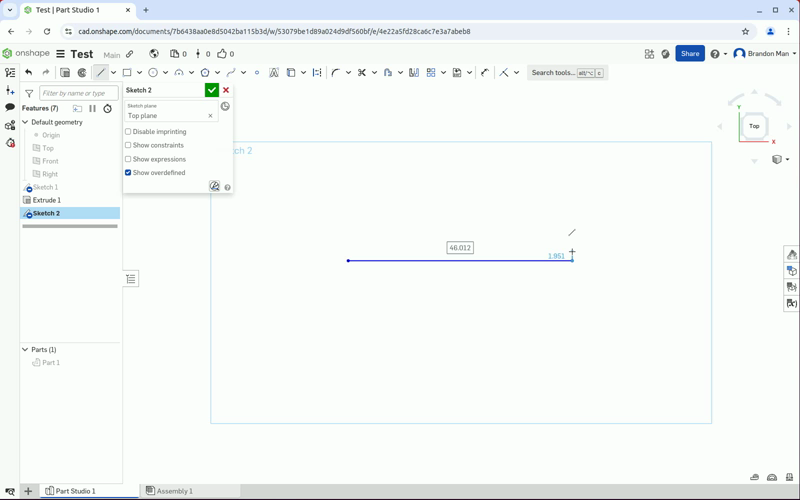
key_down(shift)
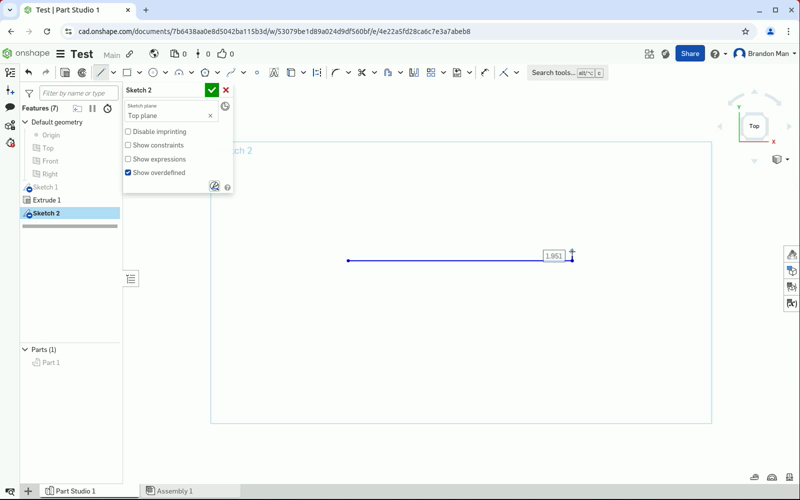
mouse_move(348, 251)
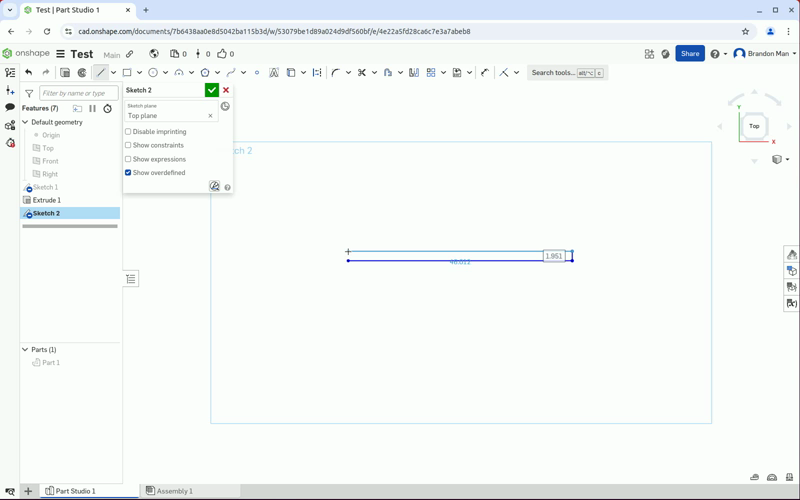
click(348, 251)
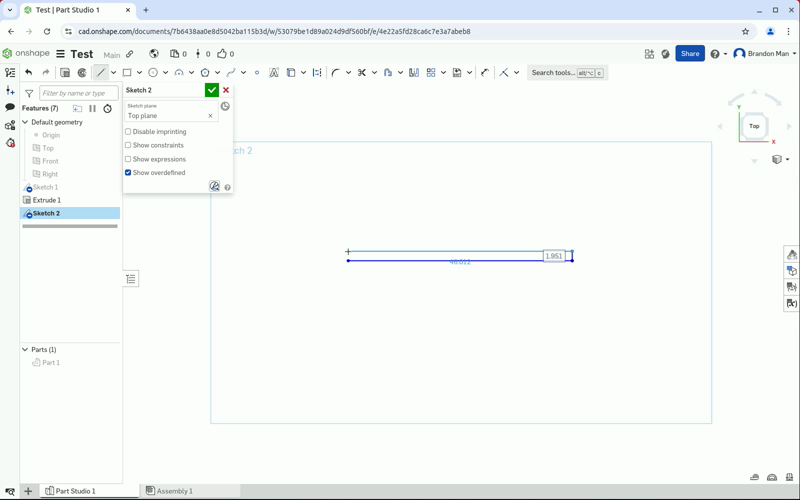
key_up(shift)
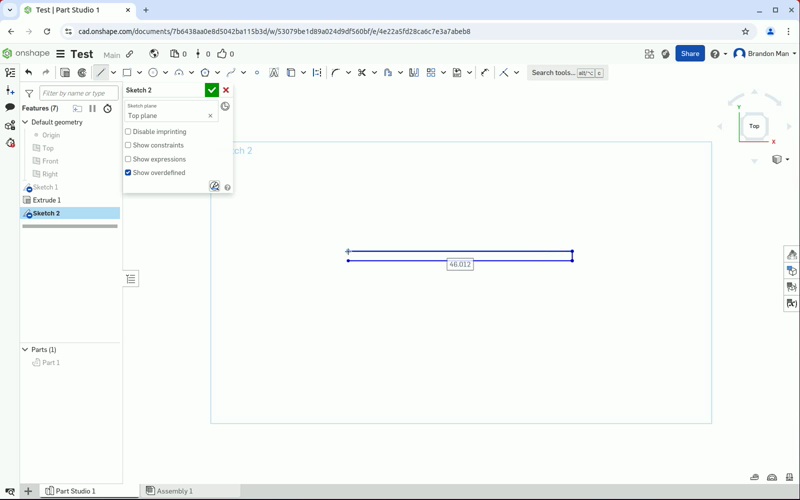
mouse_move(378, 251)
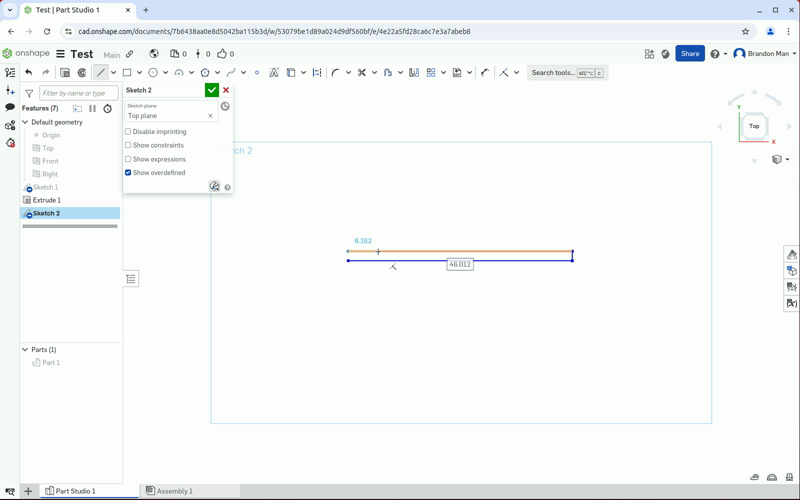
key_down(shift)
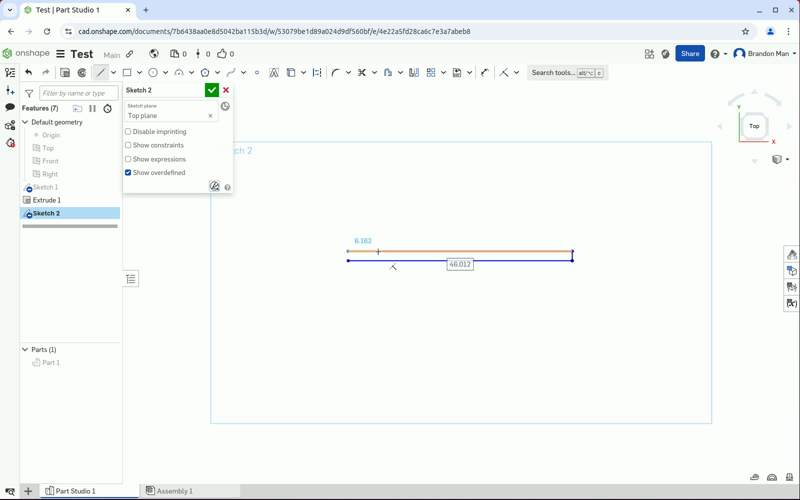
mouse_move(348, 260)
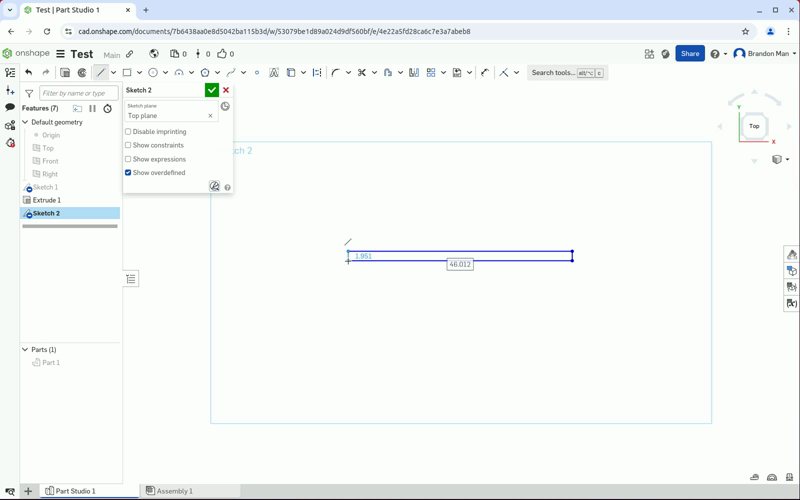
key_up(shift)
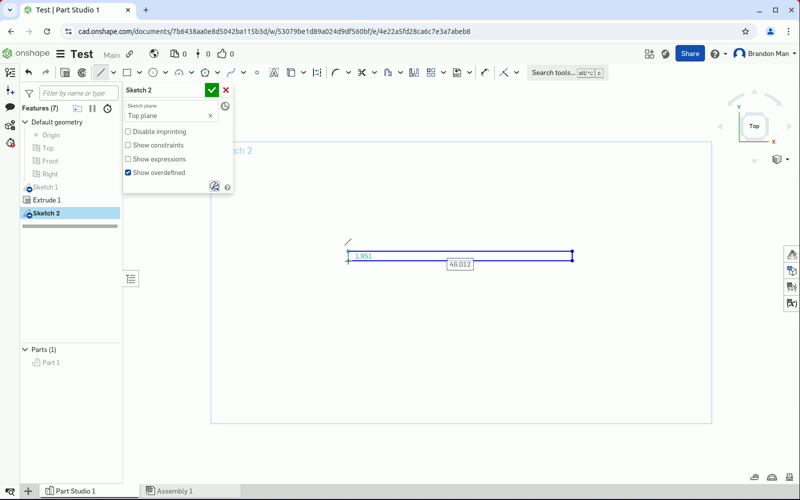
click(348, 260)
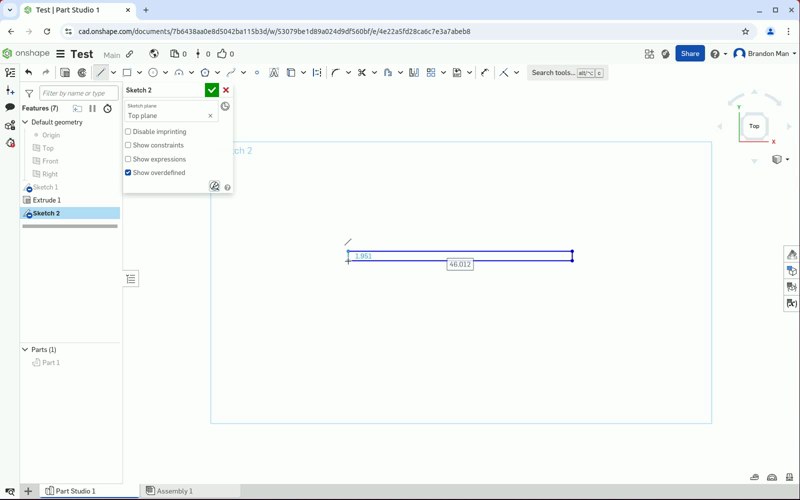
key(esc)
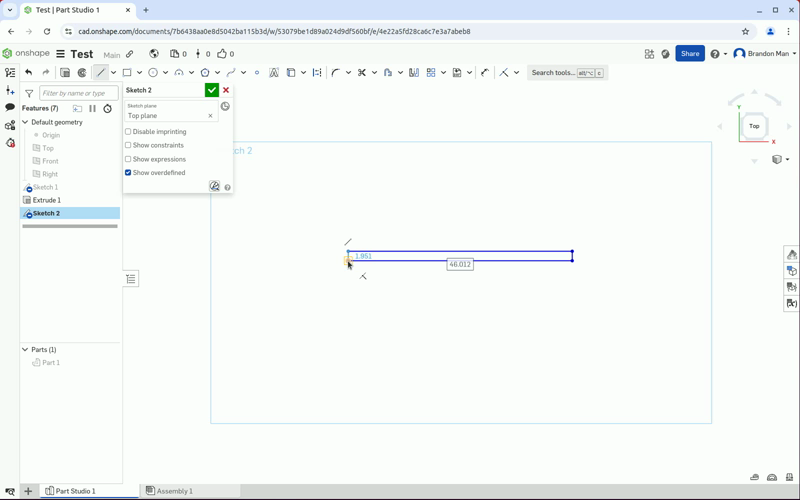
mouse_move(458, 255)
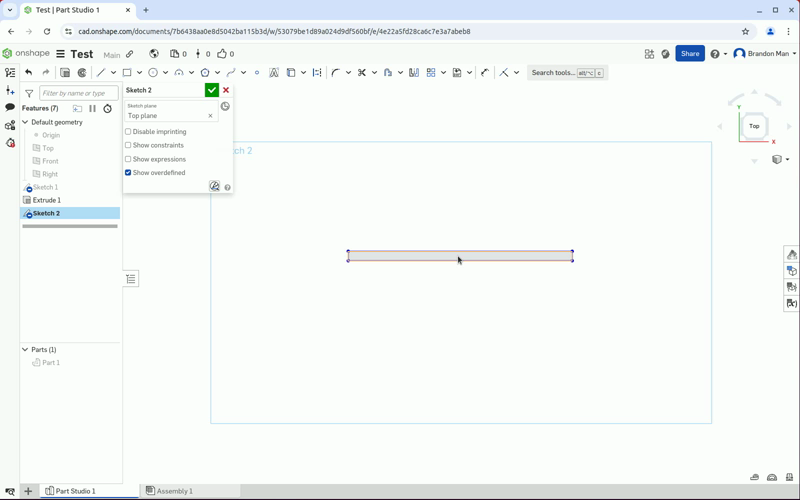
click(458, 255)
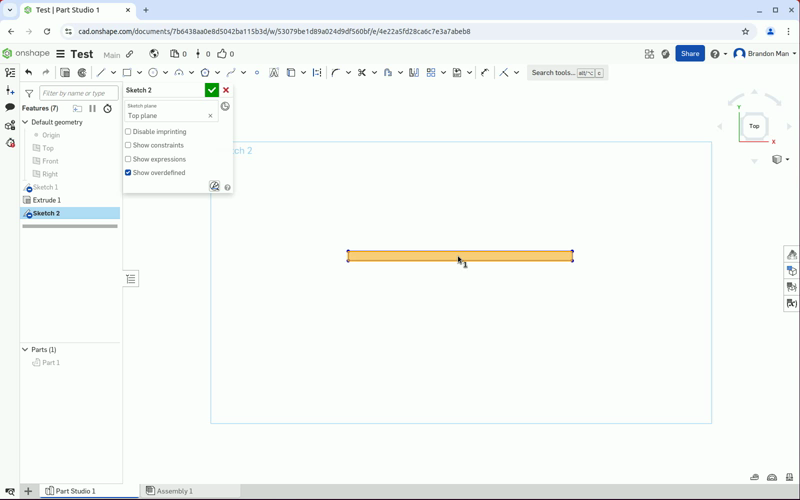
mouse_move(73, 352)
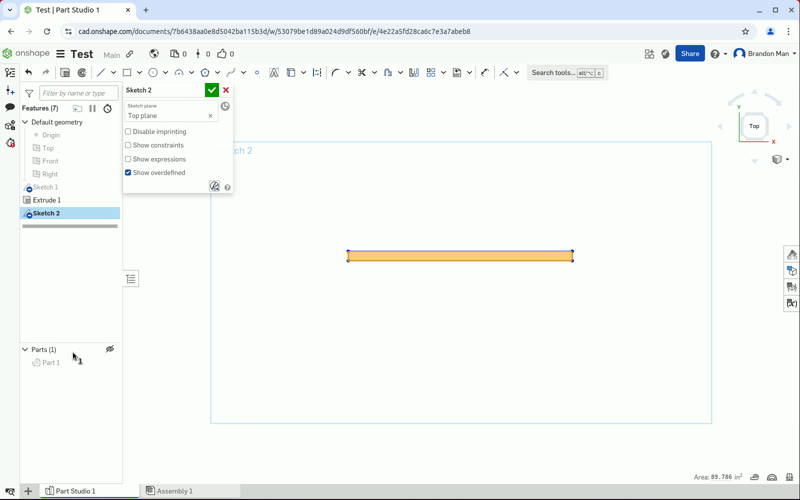
key(shift+y)
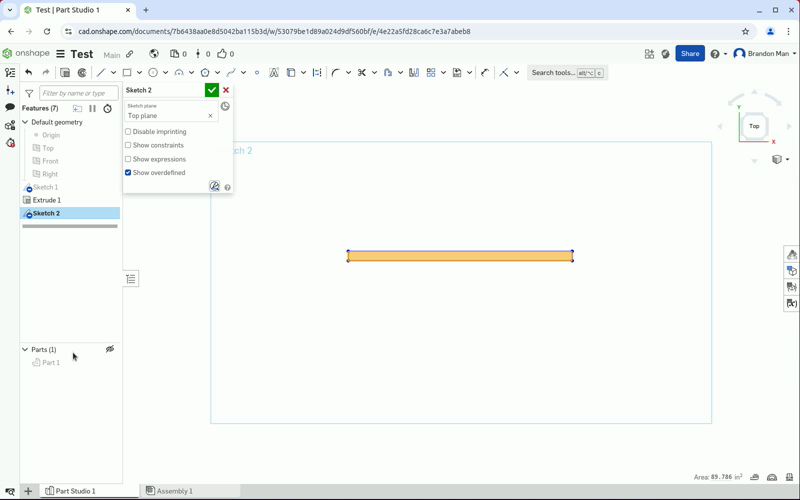
key(shift+e)
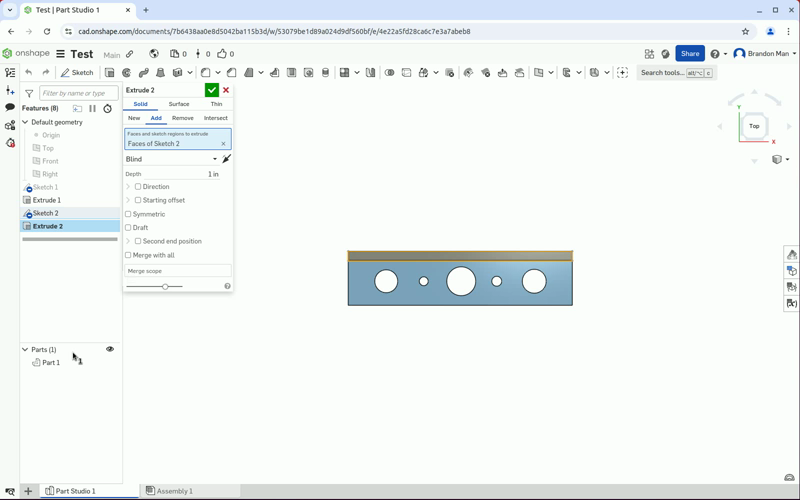
mouse_move(143, 106)
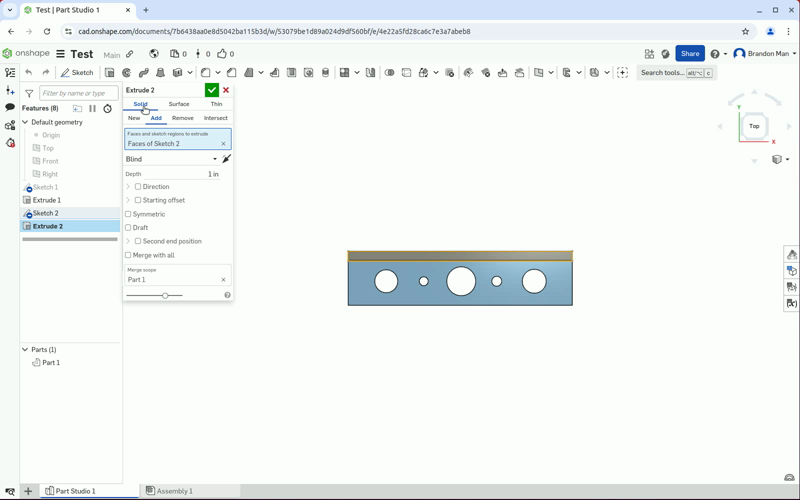
click(143, 106)
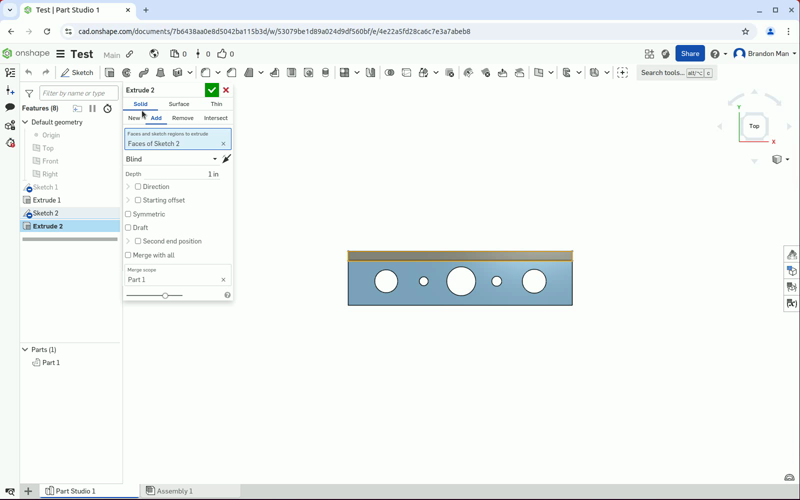
mouse_move(137, 120)
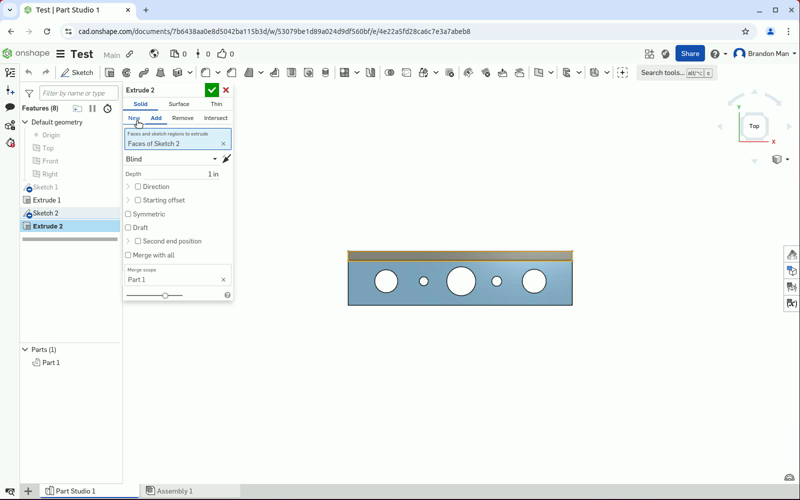
click(137, 120)
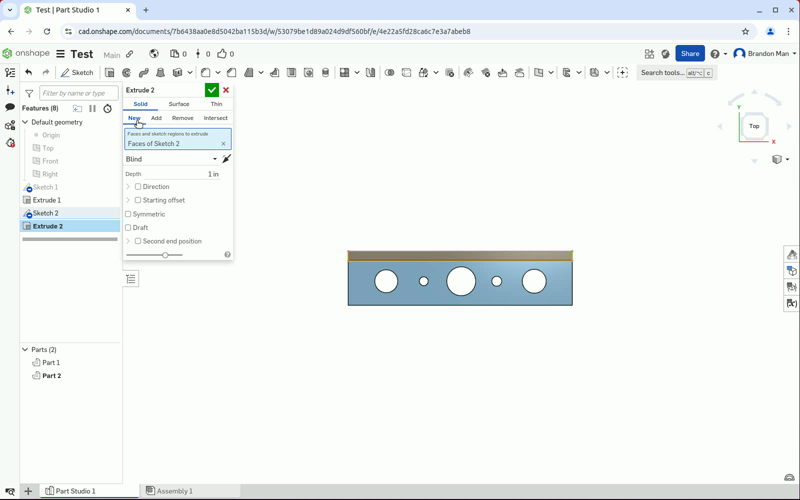
key(tab, 4)
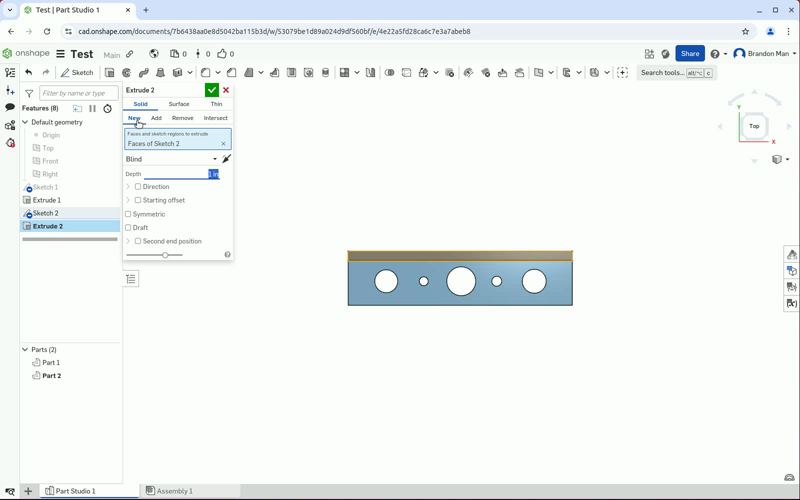
text(14.202)
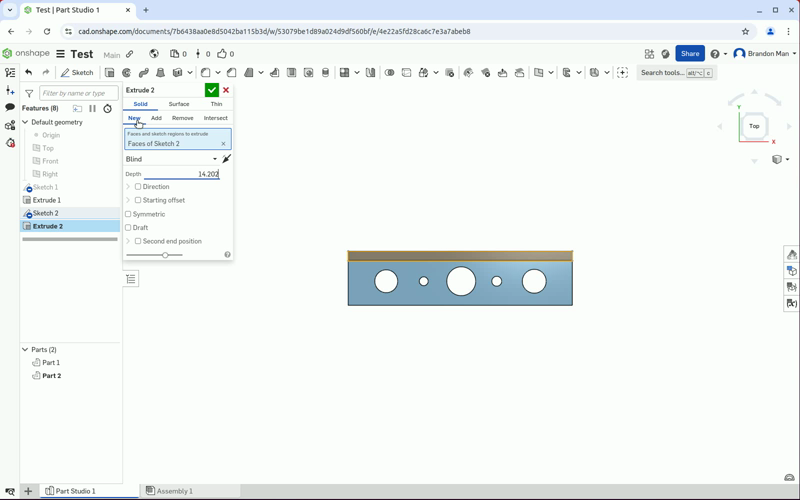
key(enter)
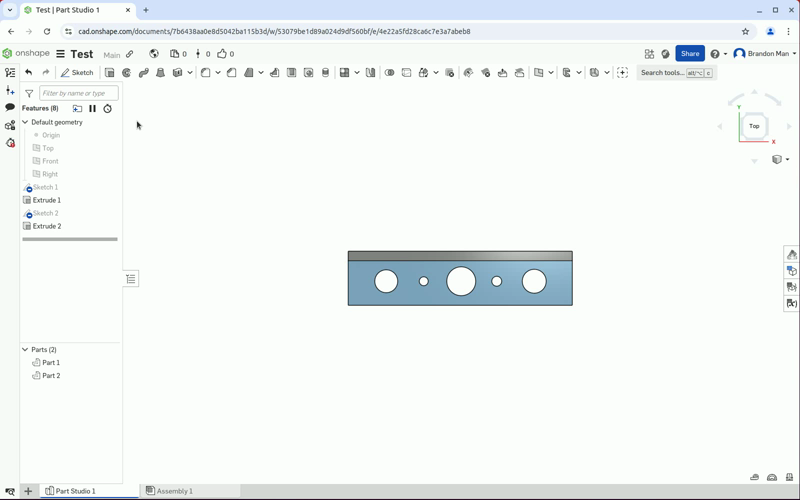
key(shift+h)
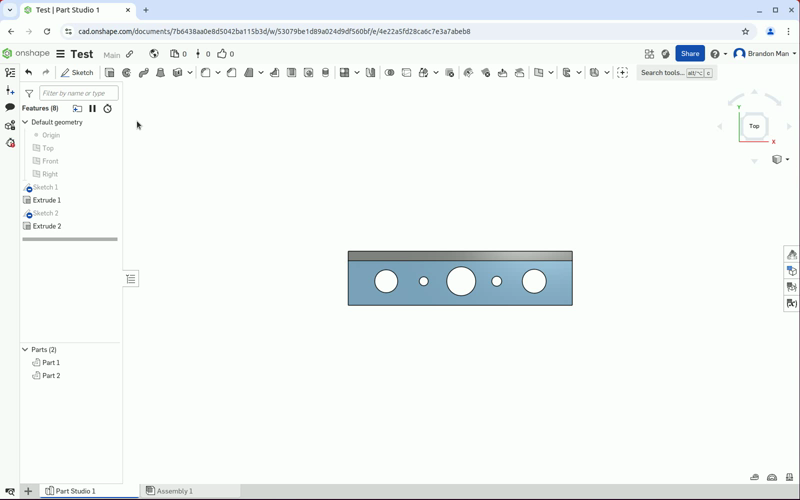
key(shift+h)
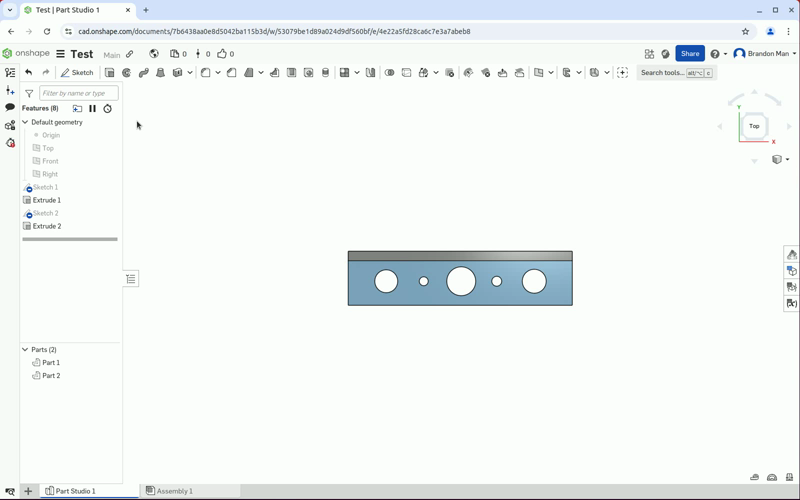
mouse_move(73, 189)
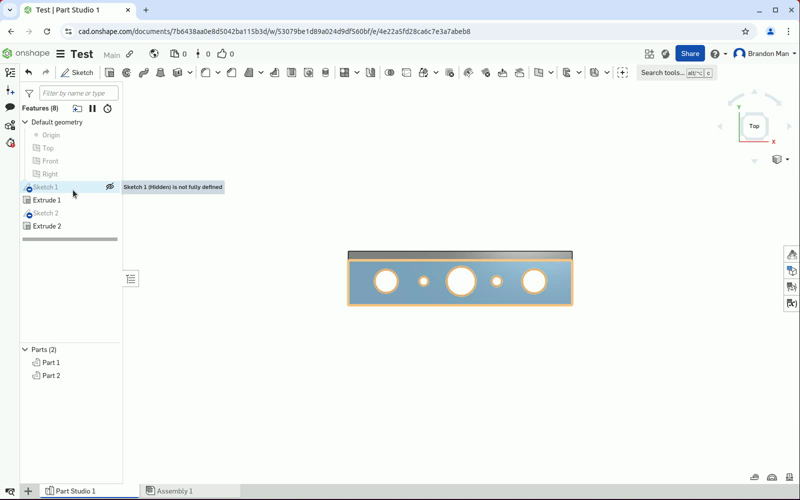
click(73, 189)
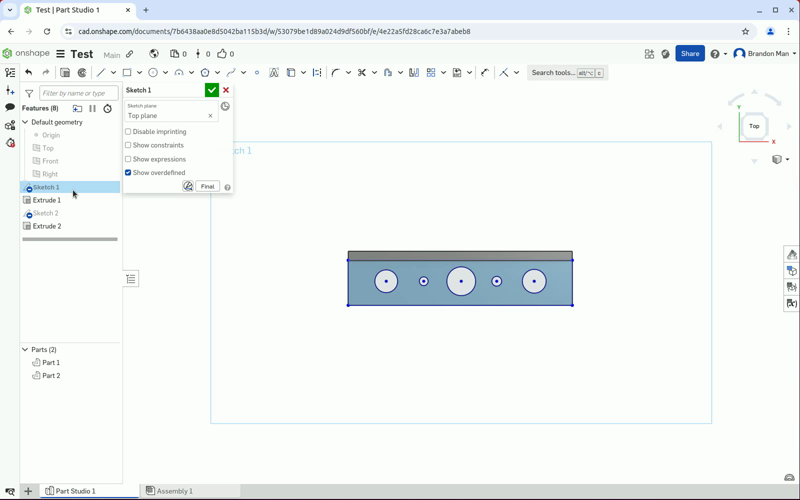
mouse_move(229, 92)
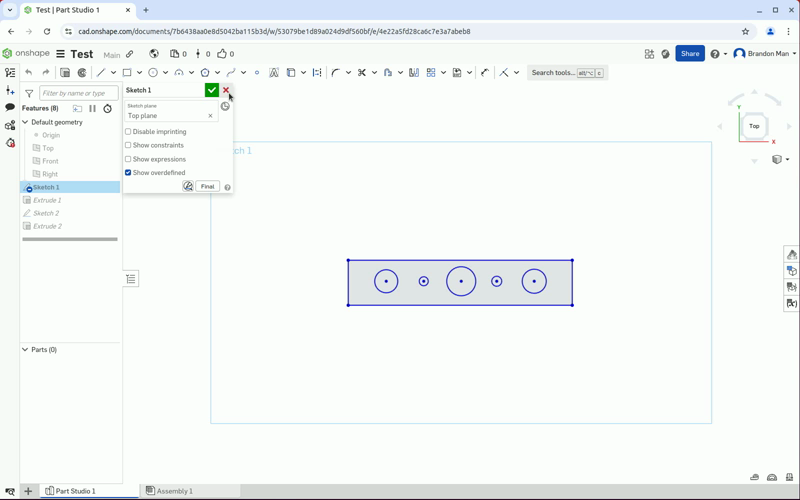
click(229, 92)
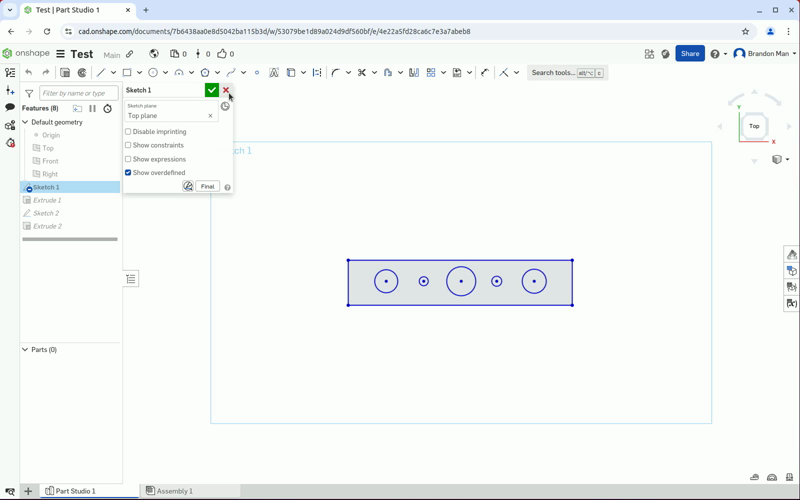
key(shift+s)
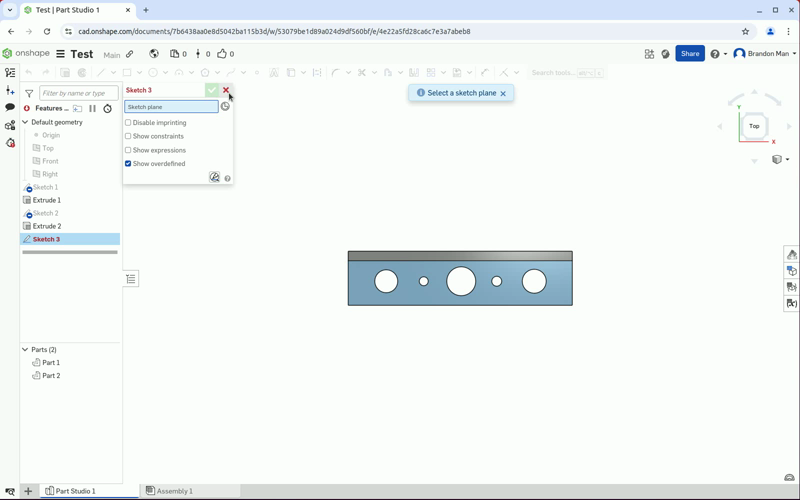
mouse_move(73, 150)
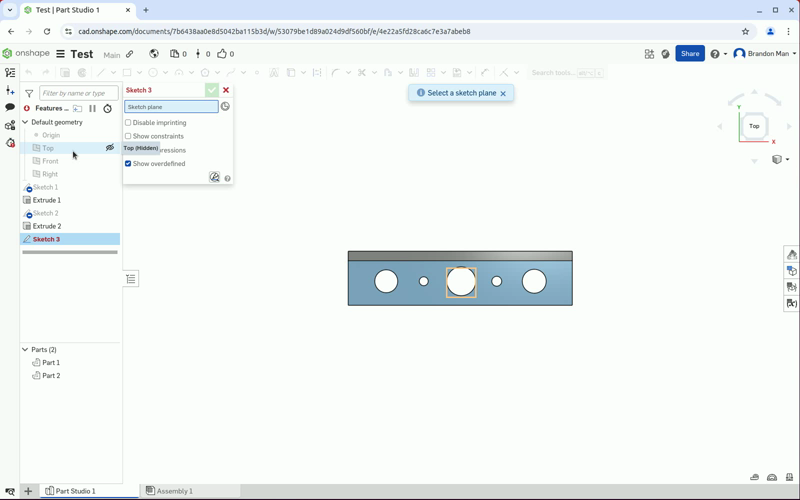
click(73, 150)
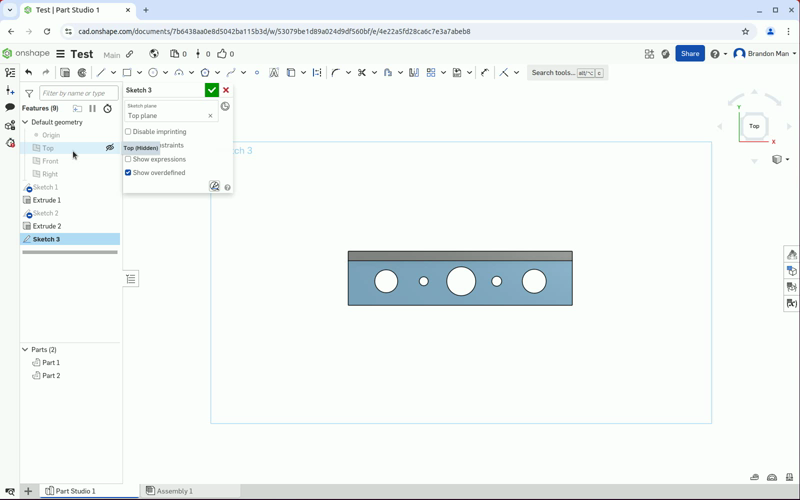
mouse_move(73, 352)
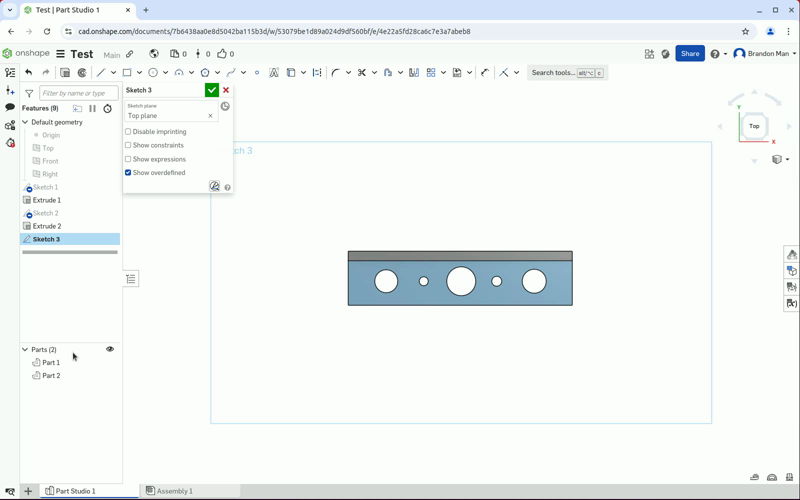
key(y)
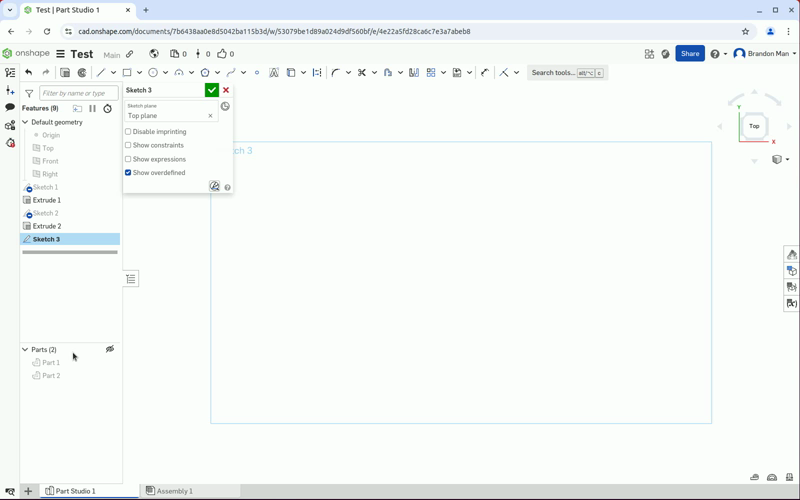
key(l)
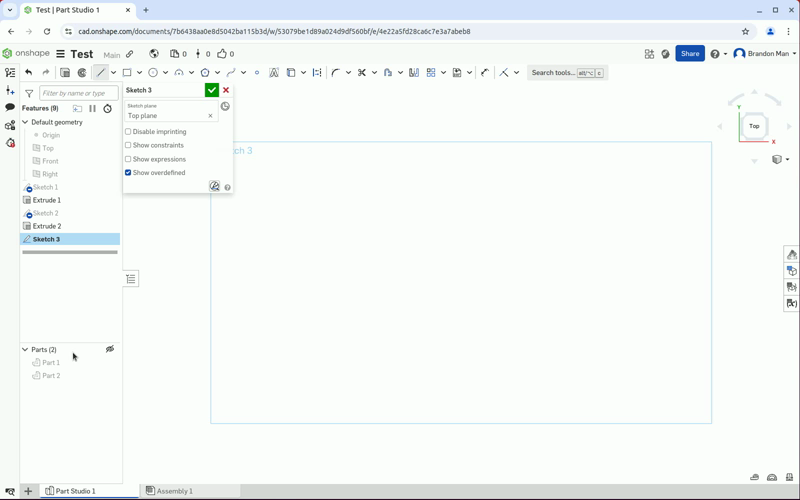
key_down(shift)
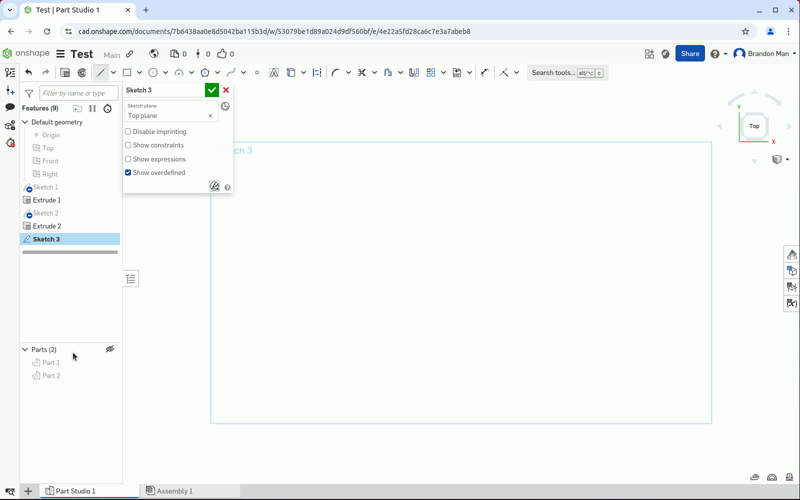
mouse_move(348, 314)
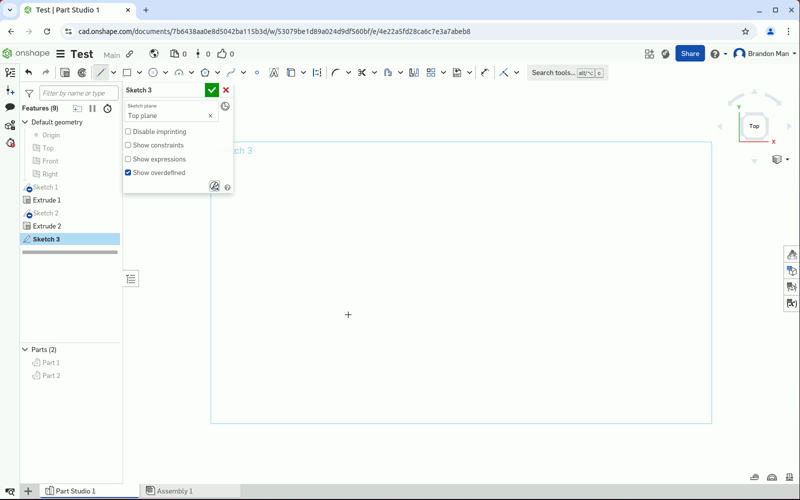
click(348, 314)
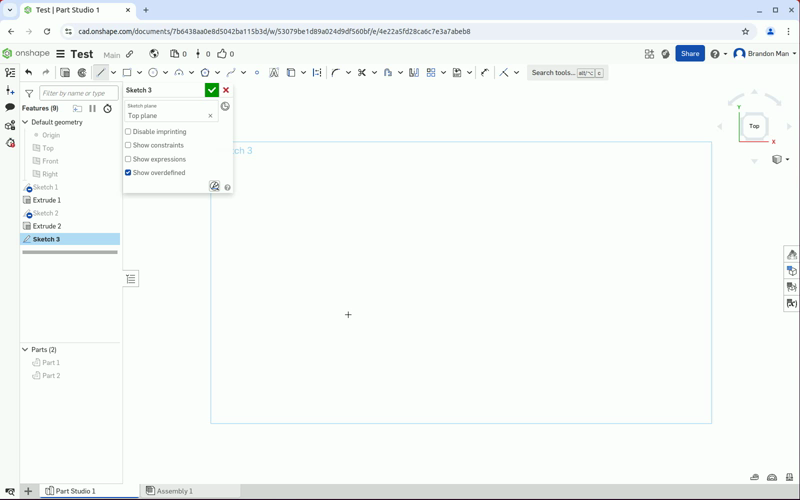
key_up(shift)
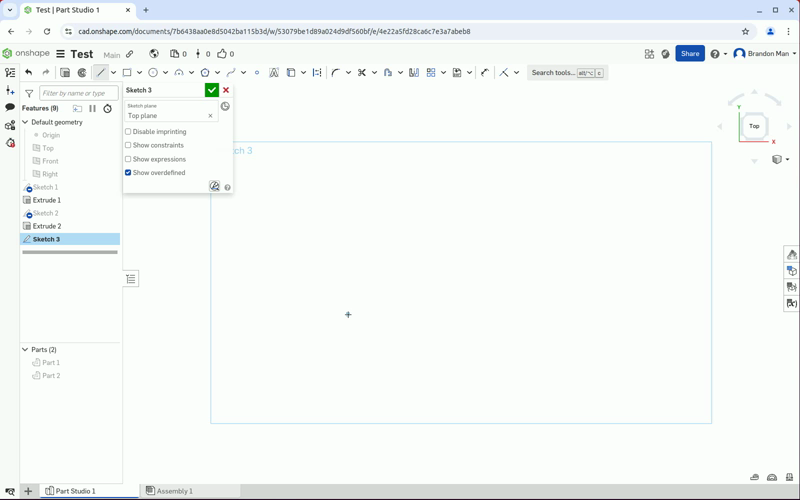
key_down(shift)
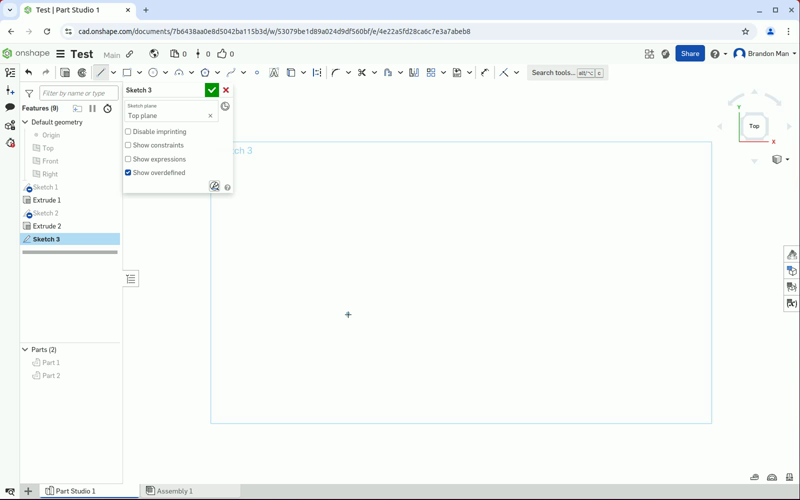
mouse_move(572, 314)
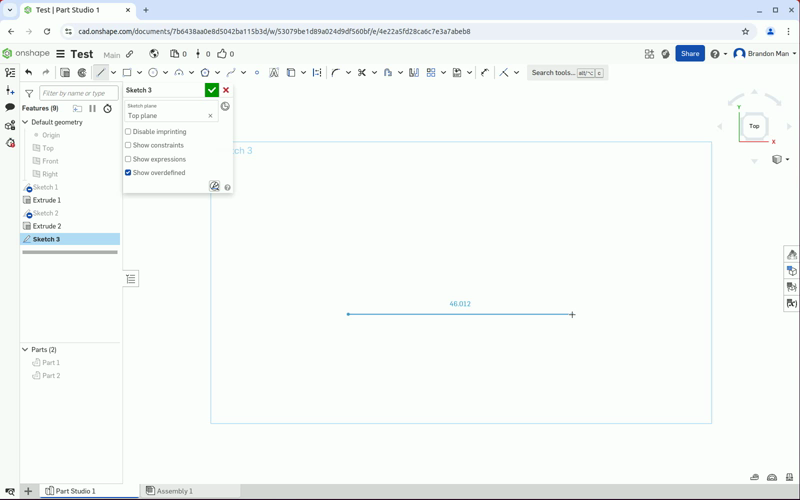
click(572, 314)
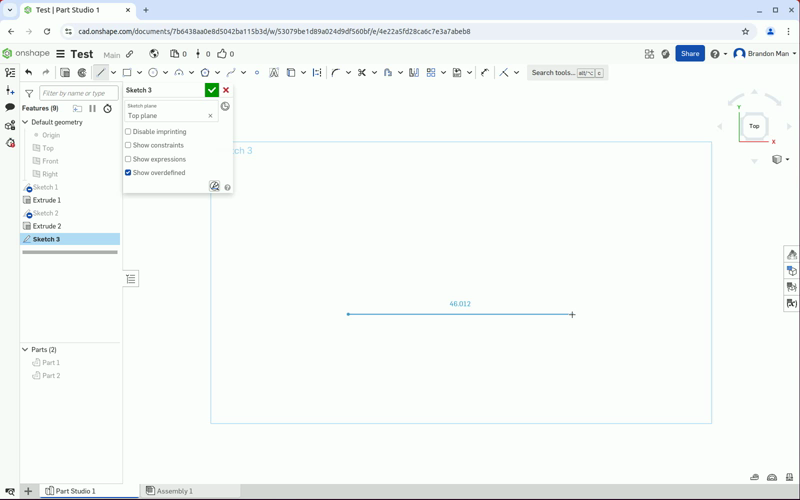
key_up(shift)
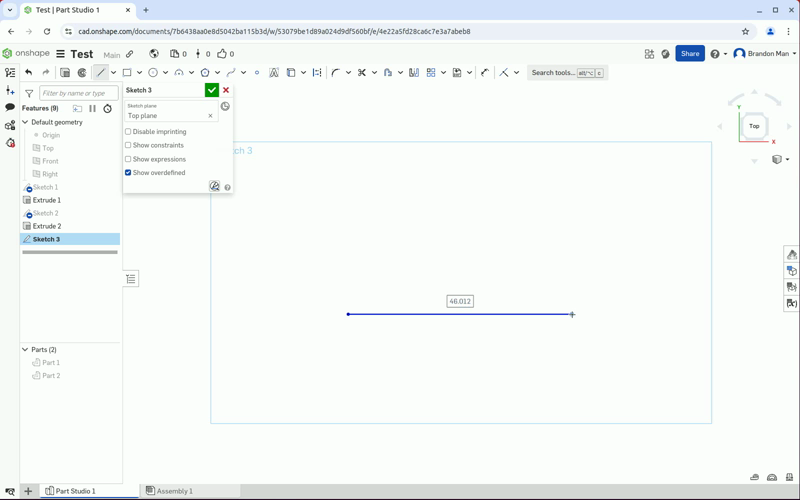
key_down(shift)
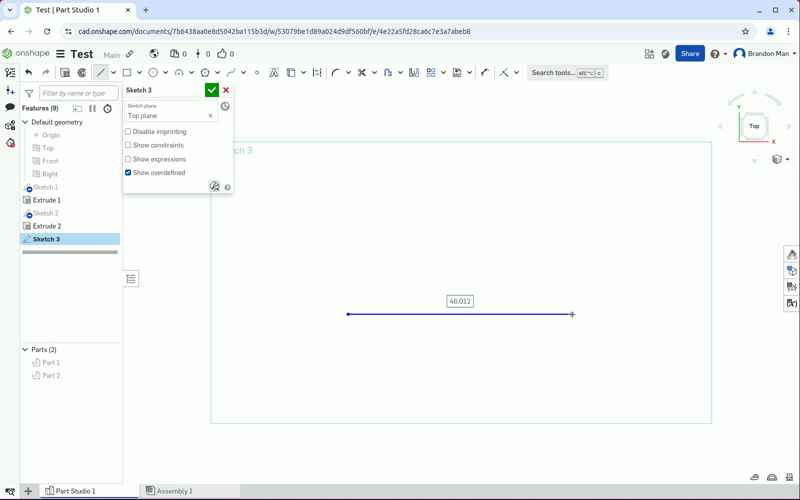
mouse_move(589, 314)
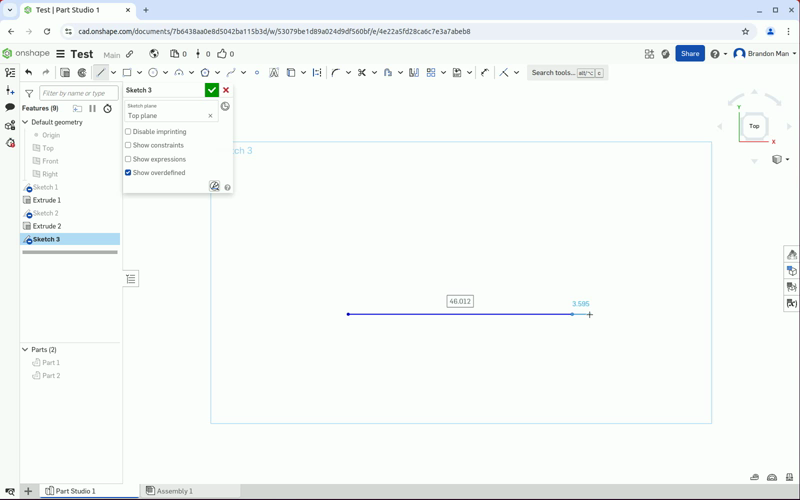
mouse_move(572, 305)
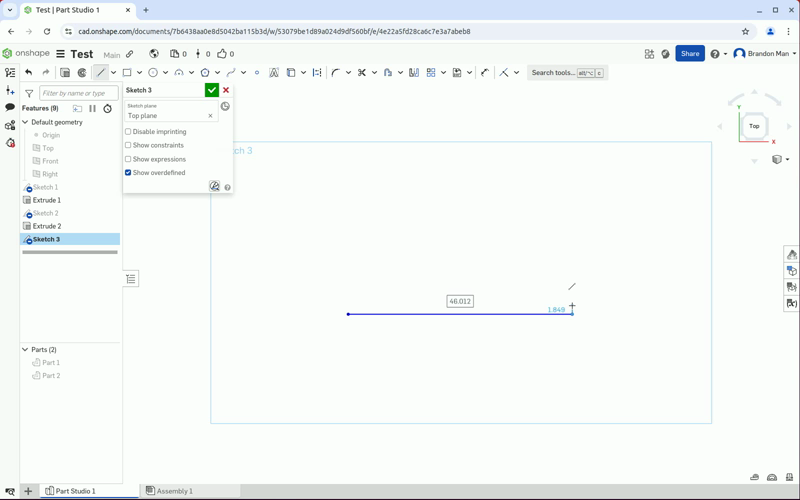
click(572, 305)
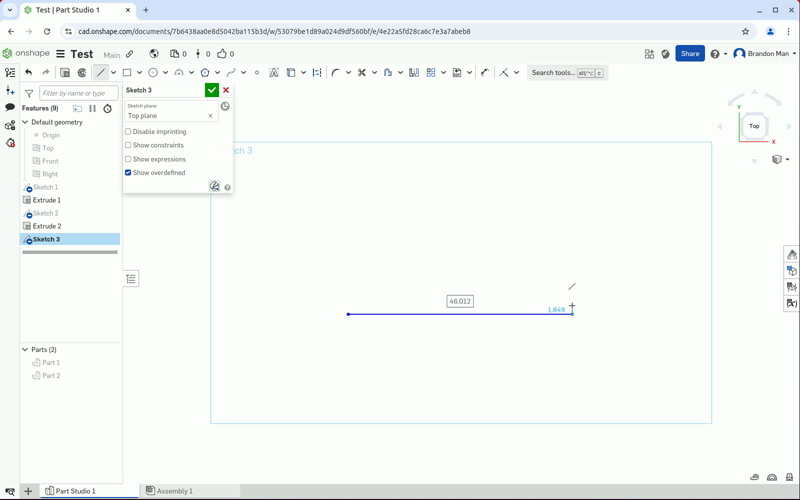
key_up(shift)
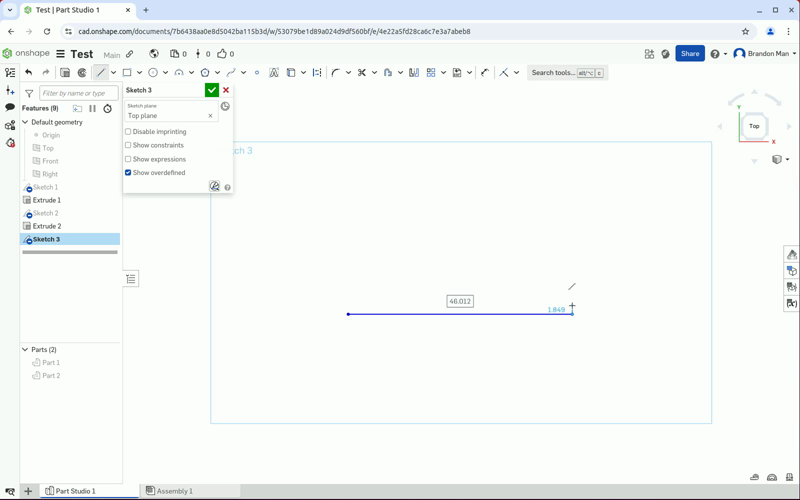
key_down(shift)
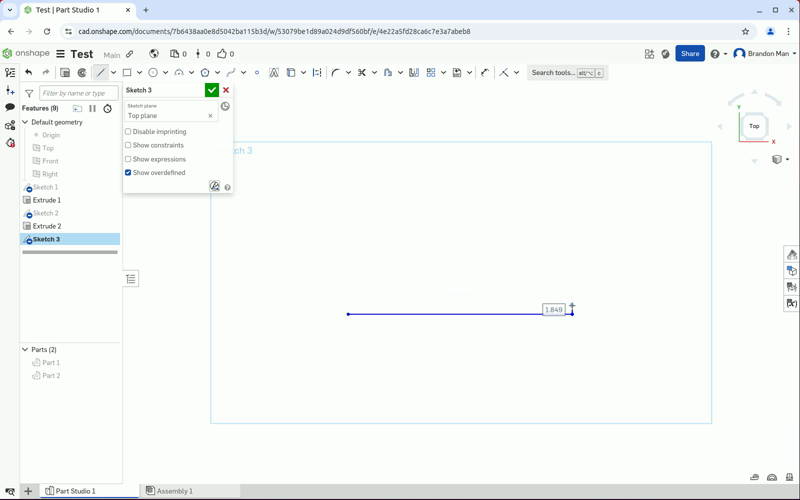
mouse_move(348, 305)
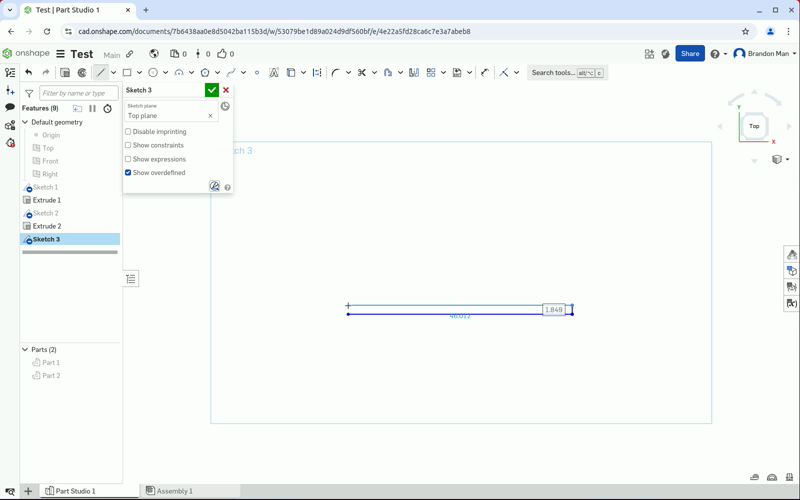
click(348, 305)
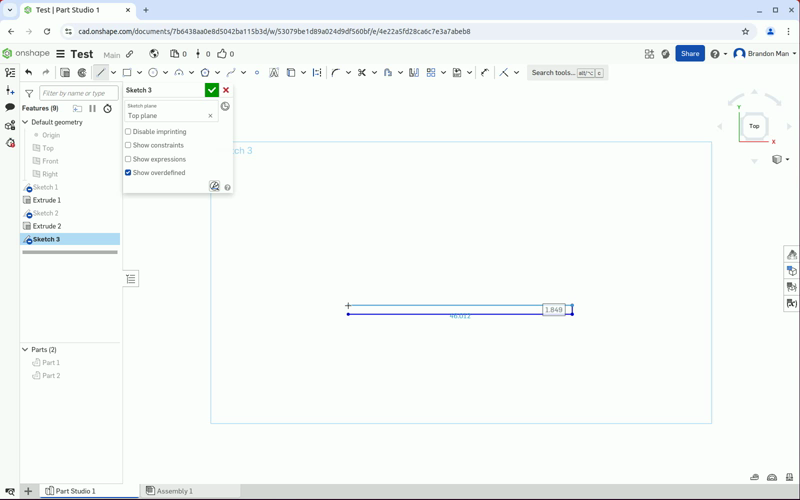
key_up(shift)
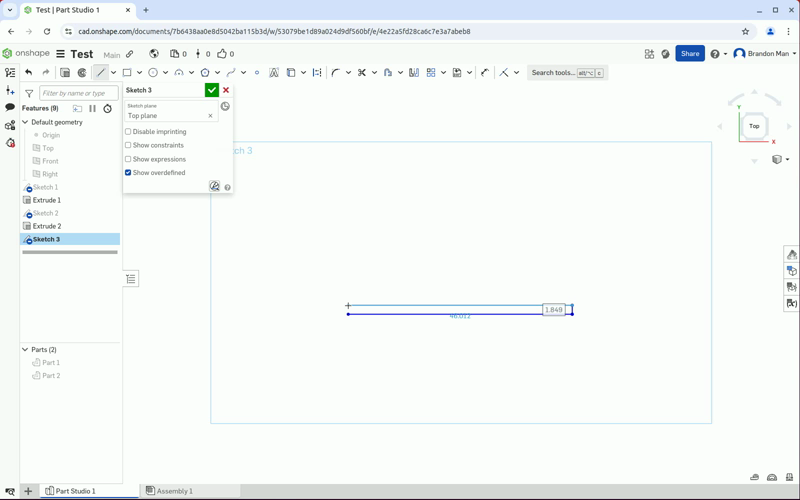
mouse_move(378, 305)
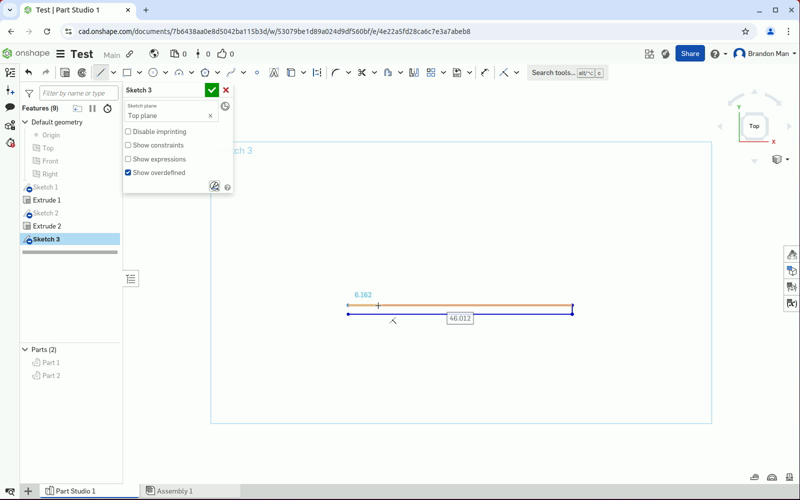
key_down(shift)
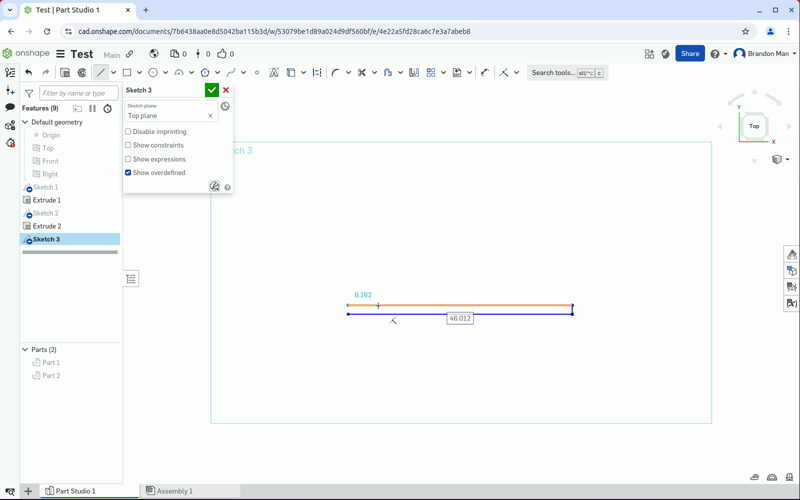
mouse_move(348, 314)
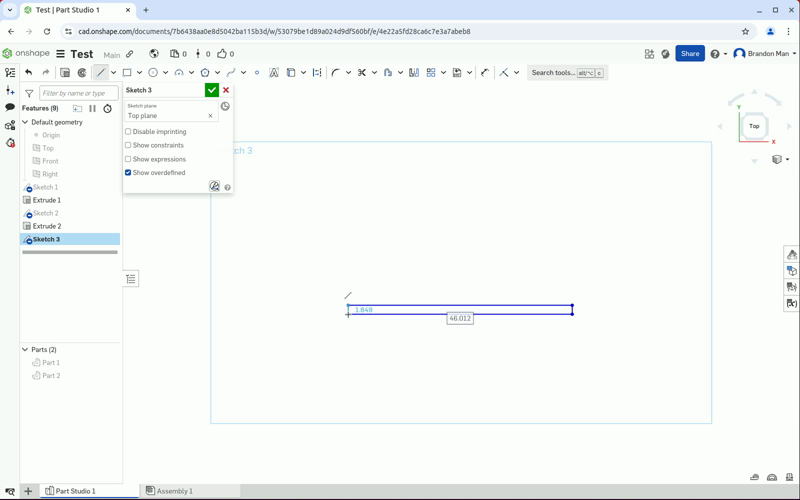
key_up(shift)
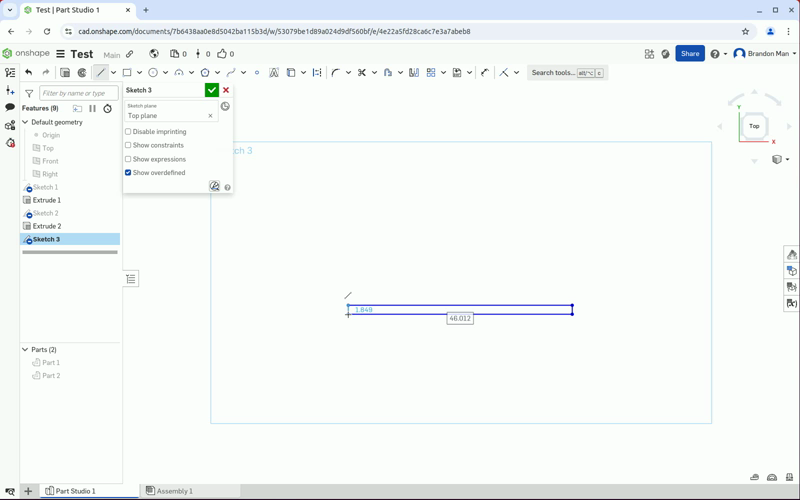
click(348, 314)
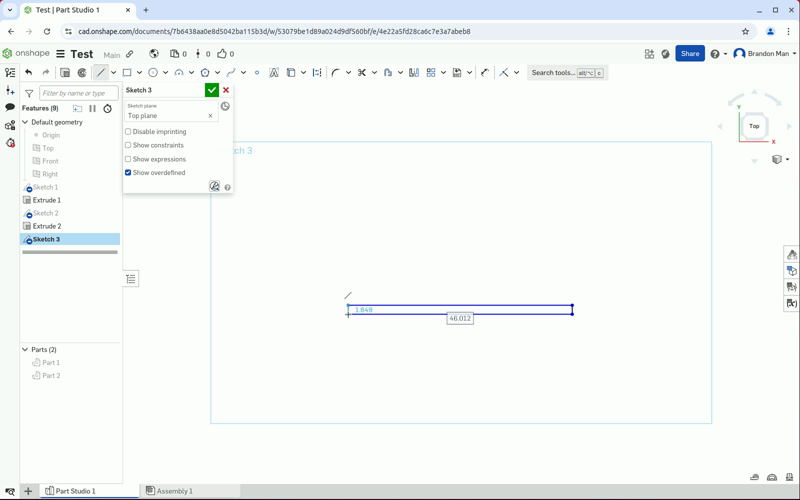
key(esc)
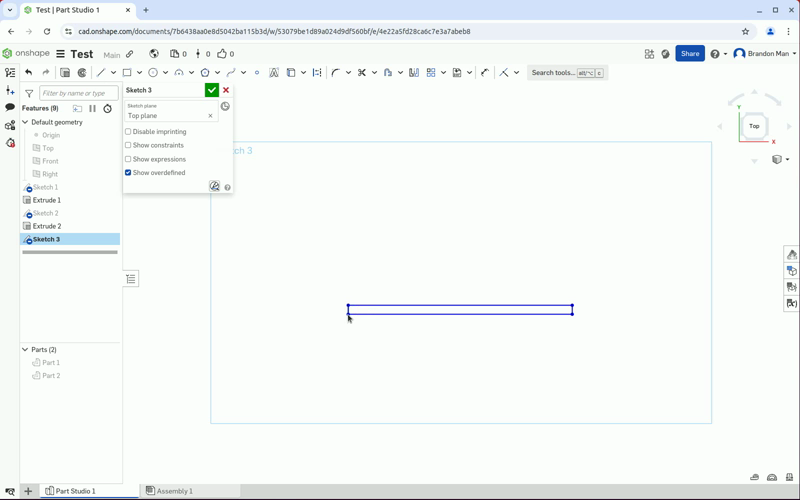
mouse_move(456, 310)
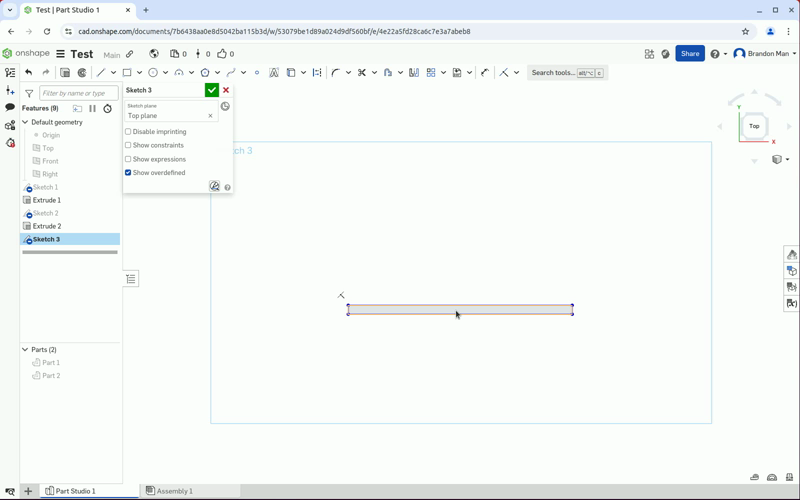
click(456, 310)
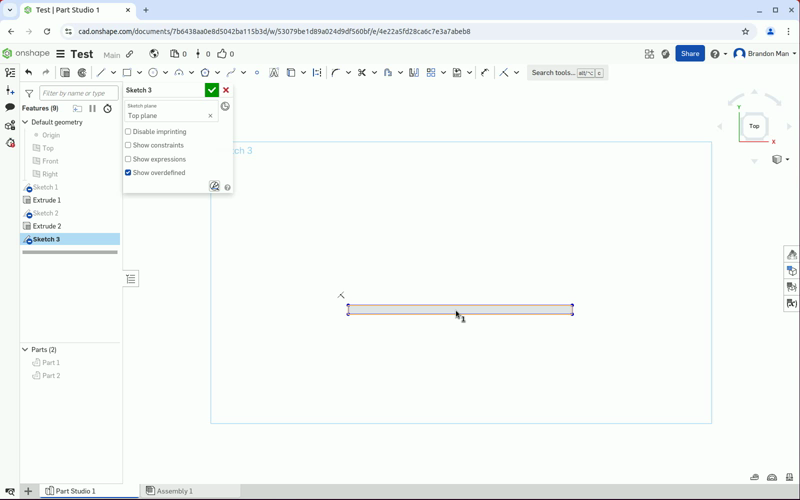
mouse_move(73, 352)
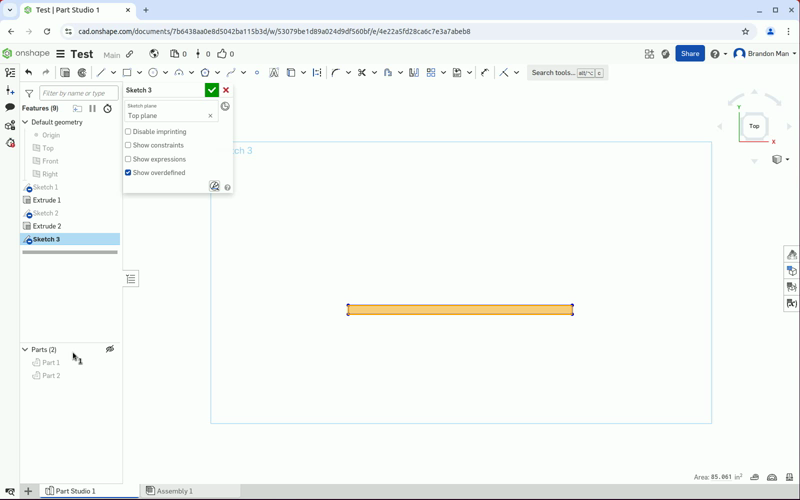
key(shift+y)
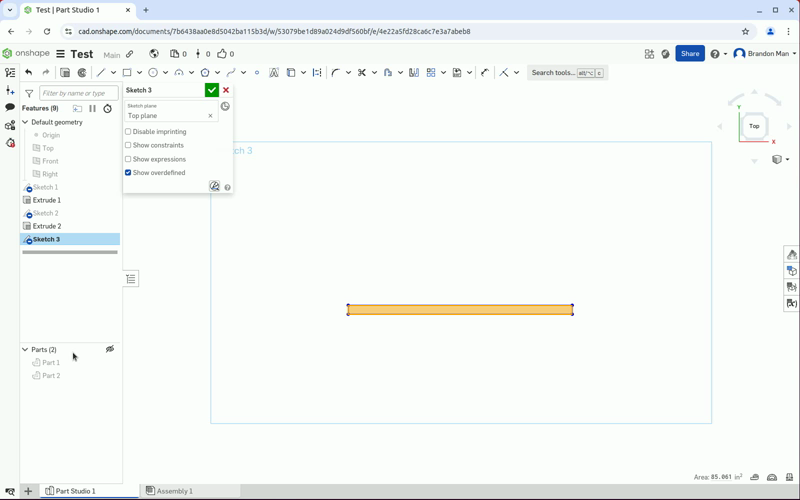
key(shift+e)
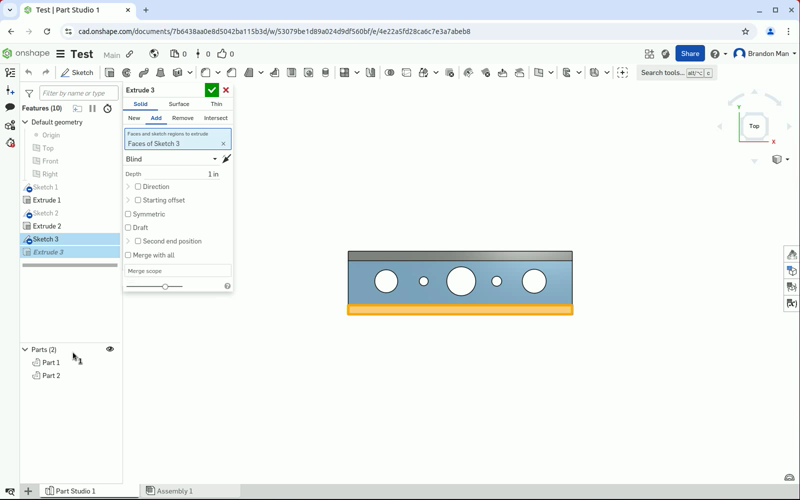
mouse_move(143, 106)
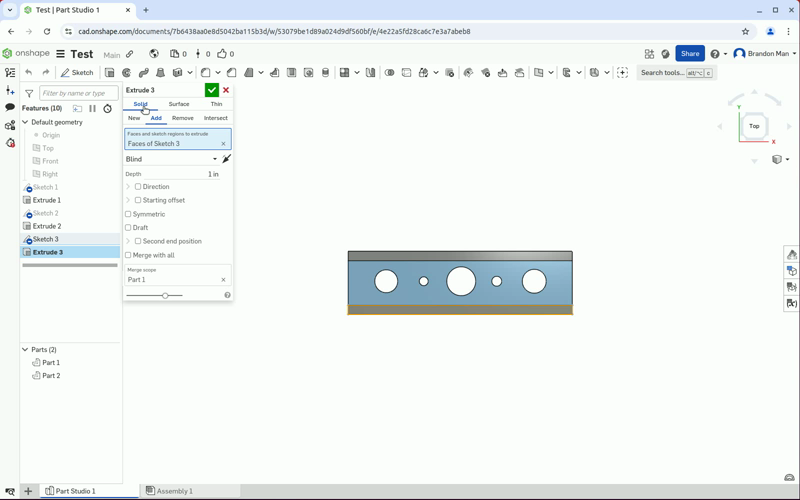
click(143, 106)
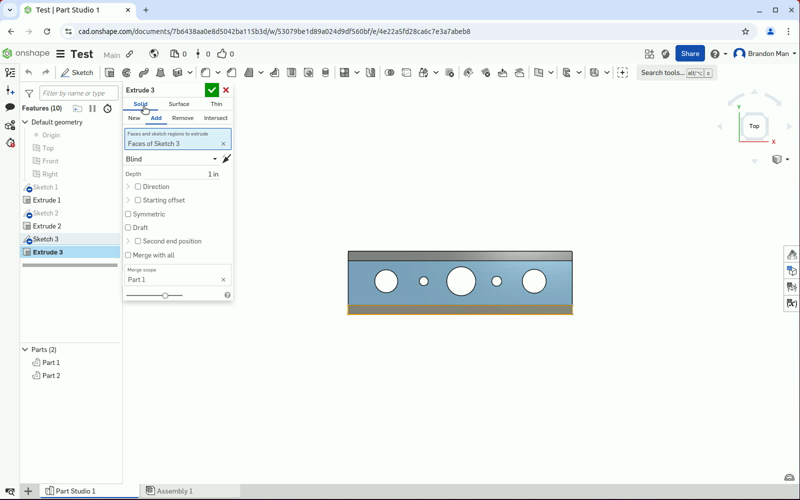
mouse_move(137, 120)
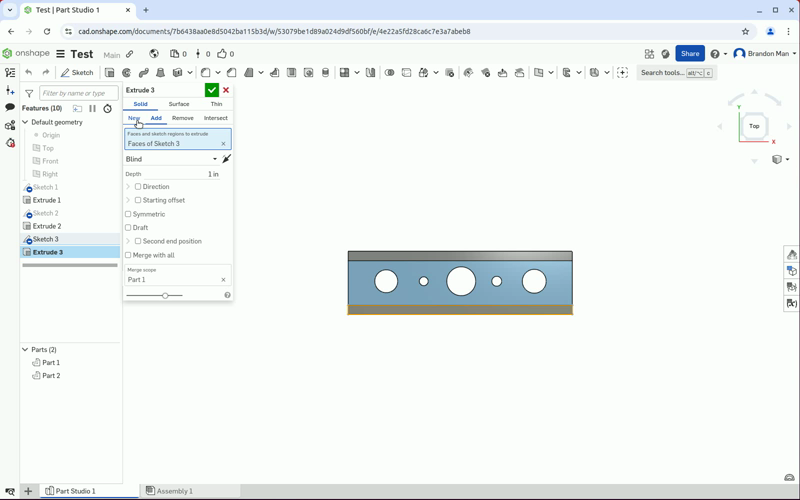
click(137, 120)
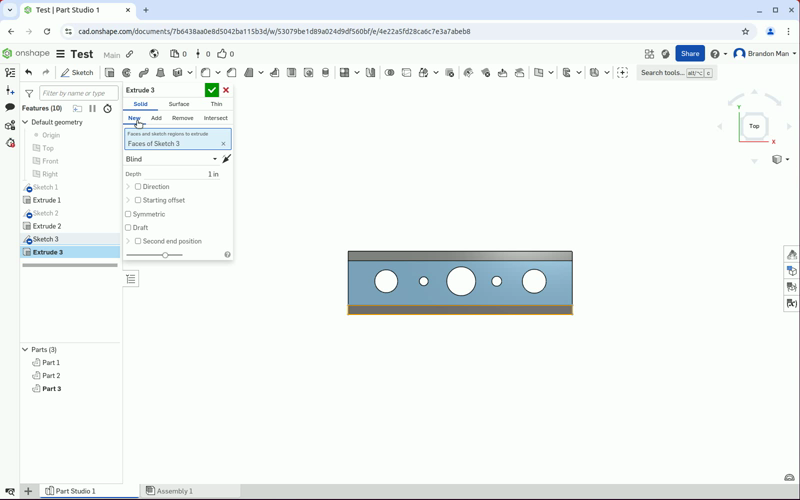
key(tab, 4)
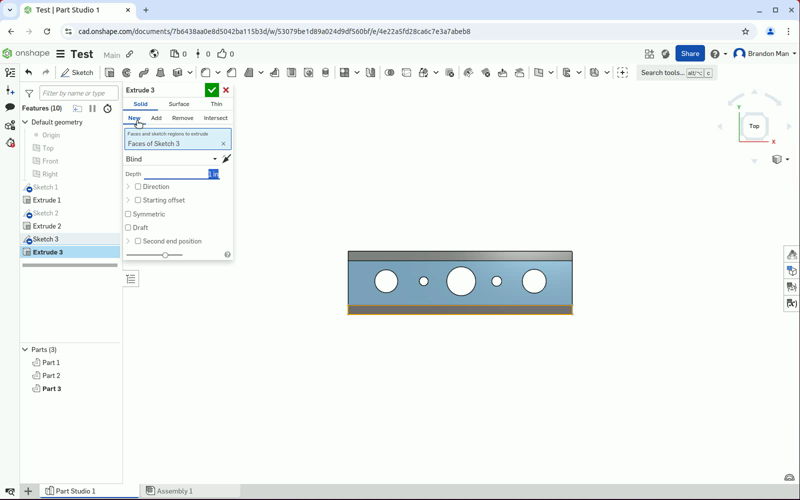
text(14.202)
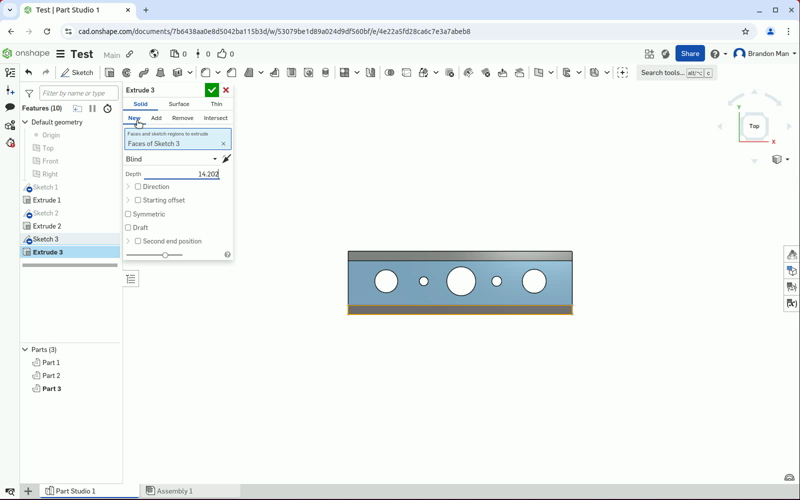
key(enter)
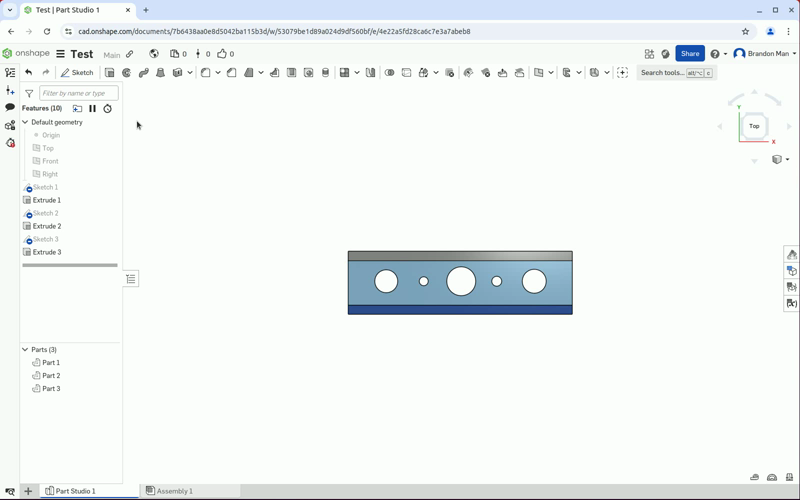
key(shift+h)
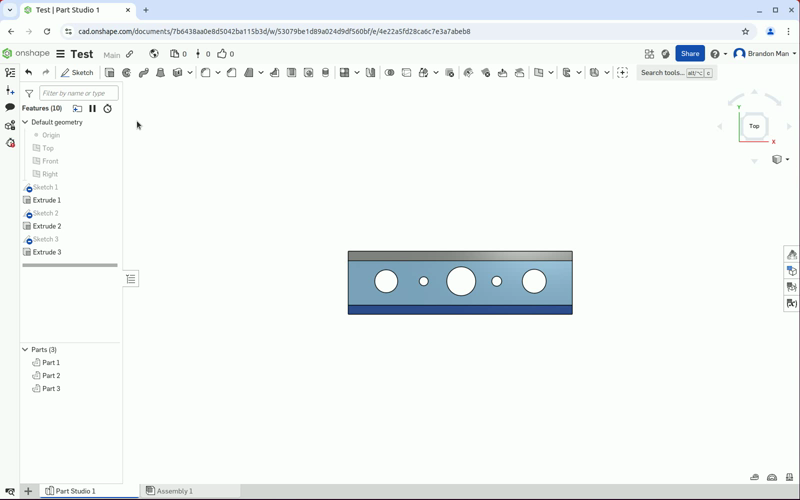
key(shift+h)
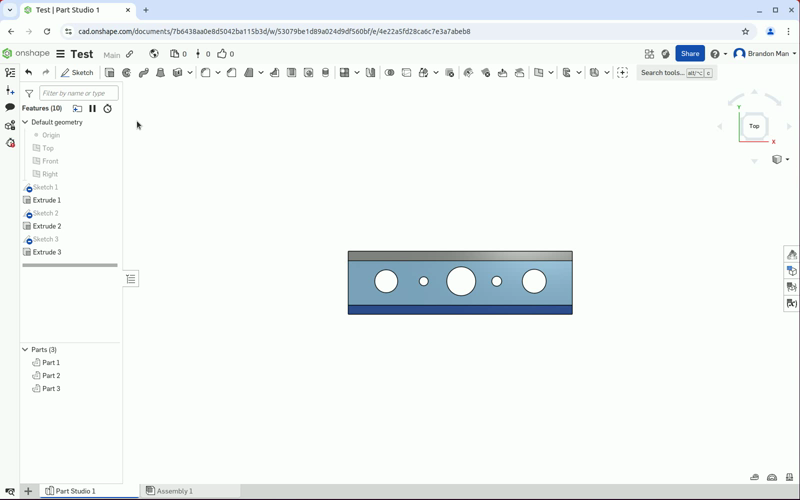
mouse_move(73, 189)
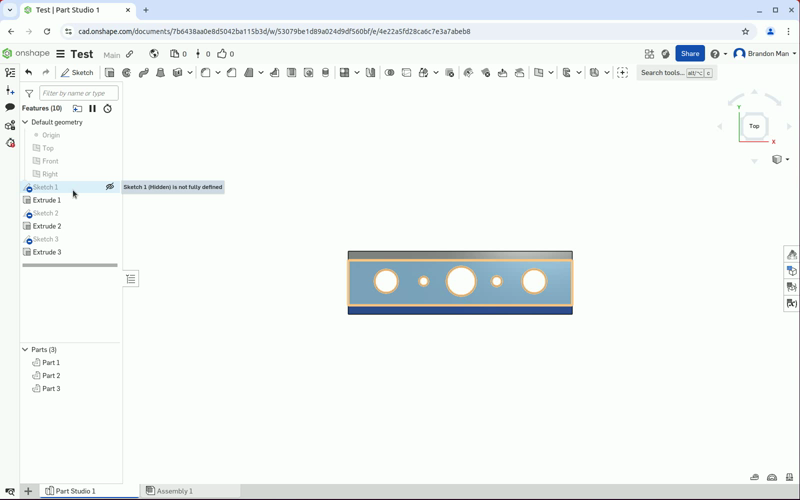
click(73, 189)
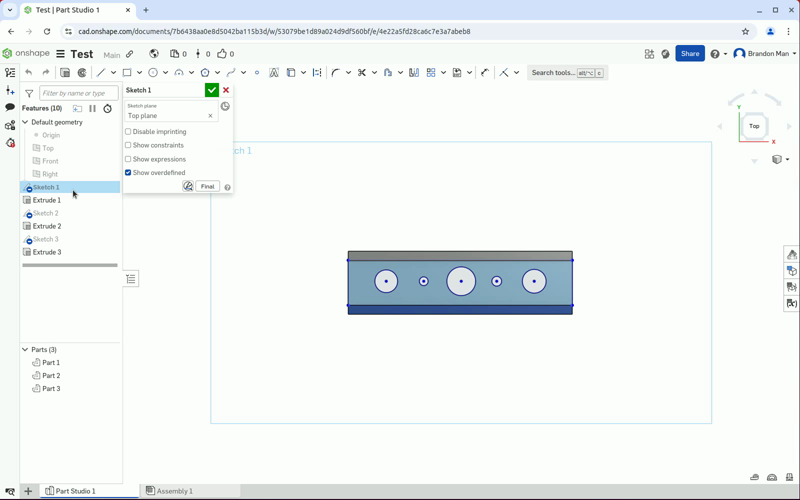
mouse_move(229, 92)
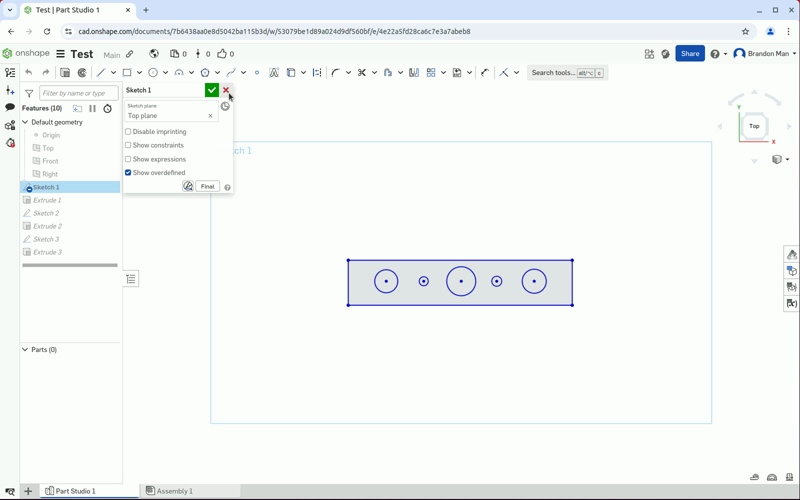
click(229, 92)
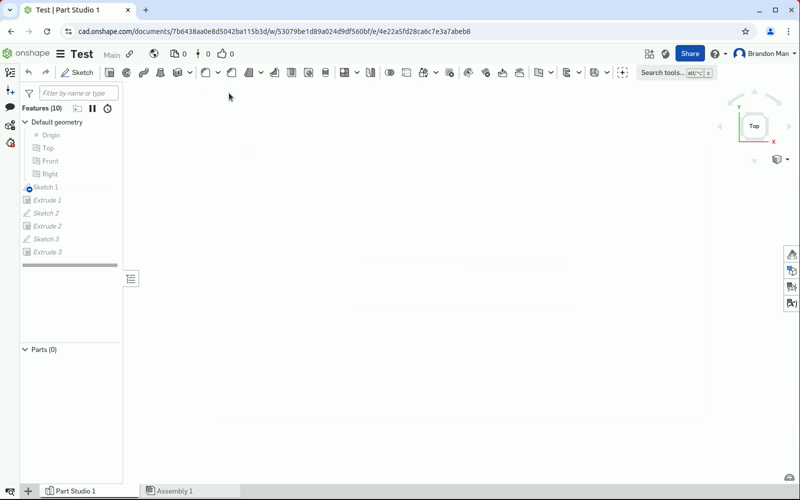
mouse_move(73, 352)
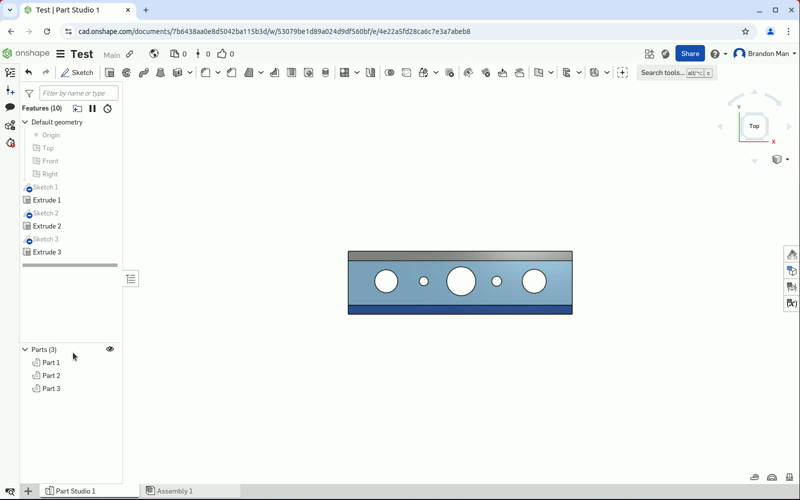
key(y)
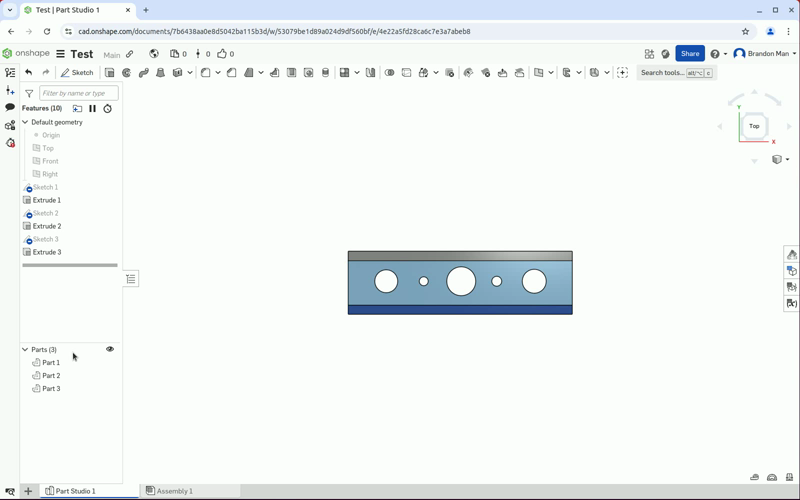
key(shift+p)
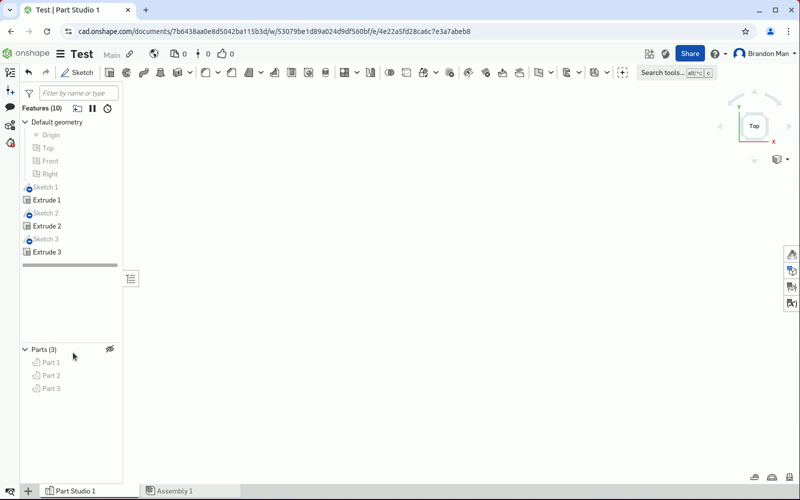
key(space)
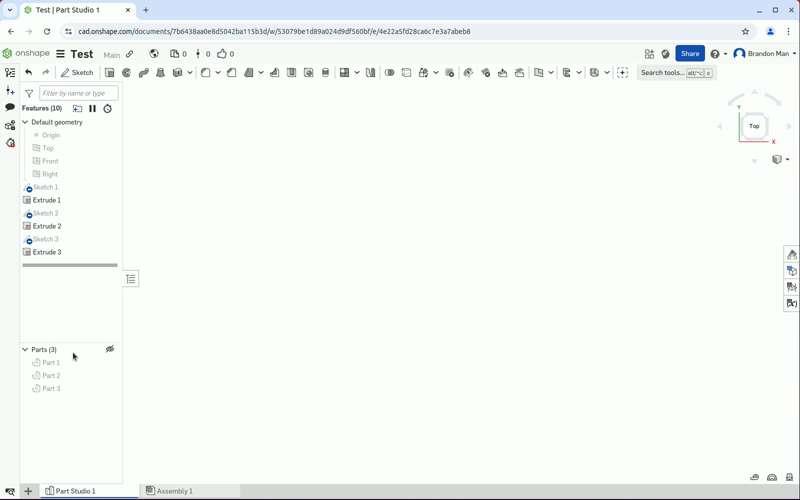
key_down(shift)
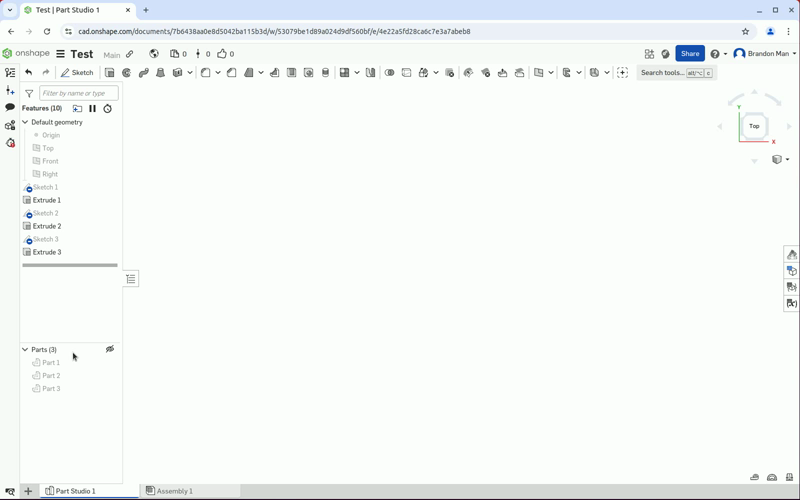
key(up)
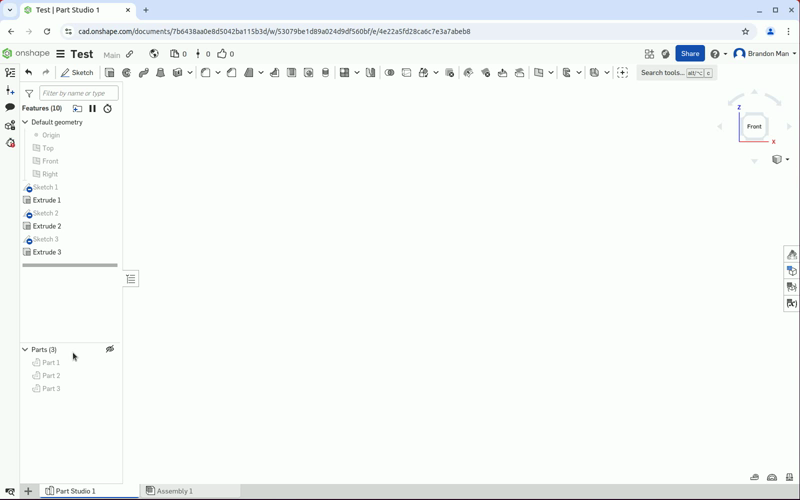
key_up(shift)
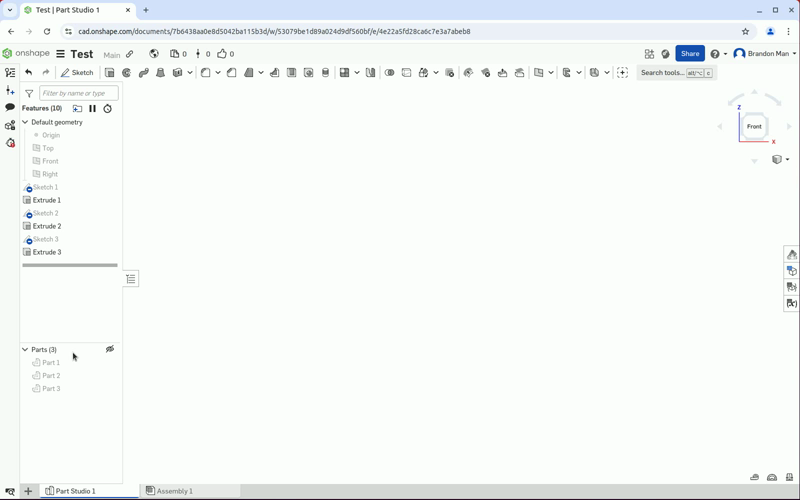
mouse_move(73, 352)
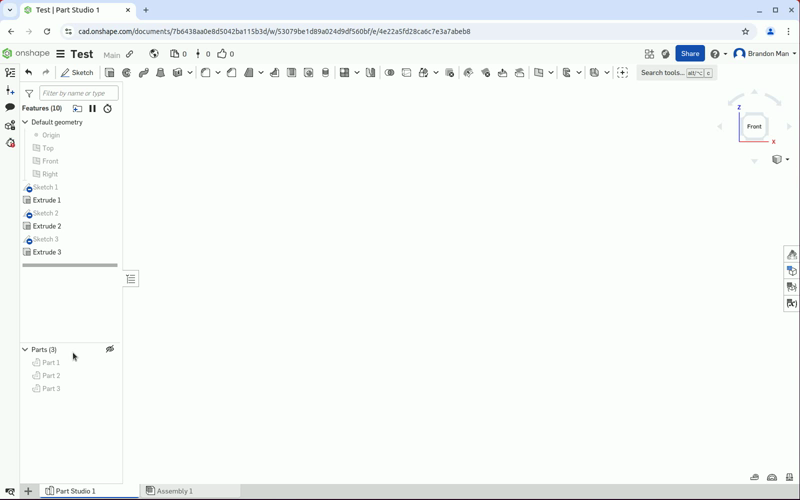
key(shift+y)
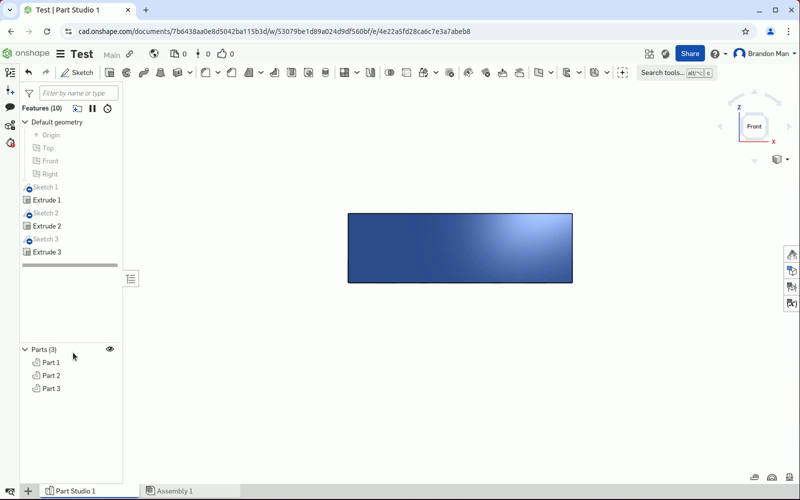
mouse_move(541, 75)
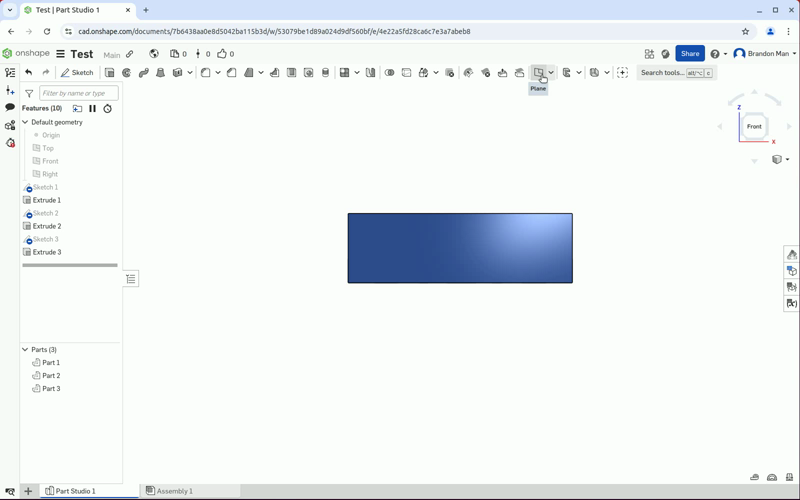
click(541, 75)
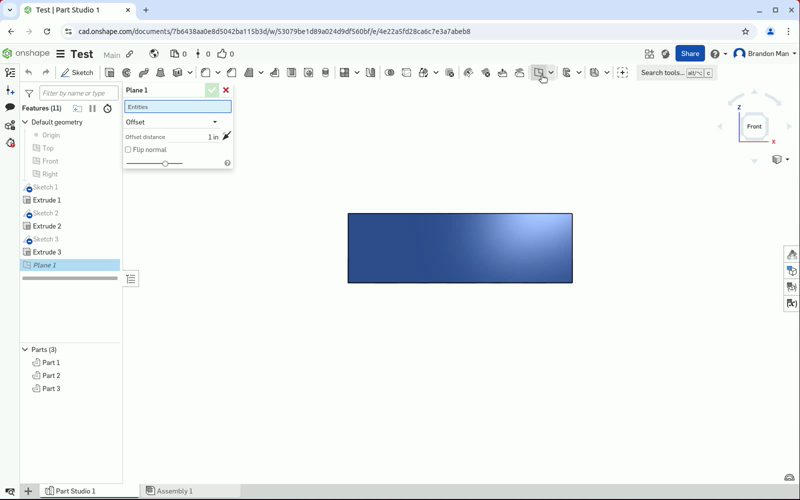
mouse_move(73, 163)
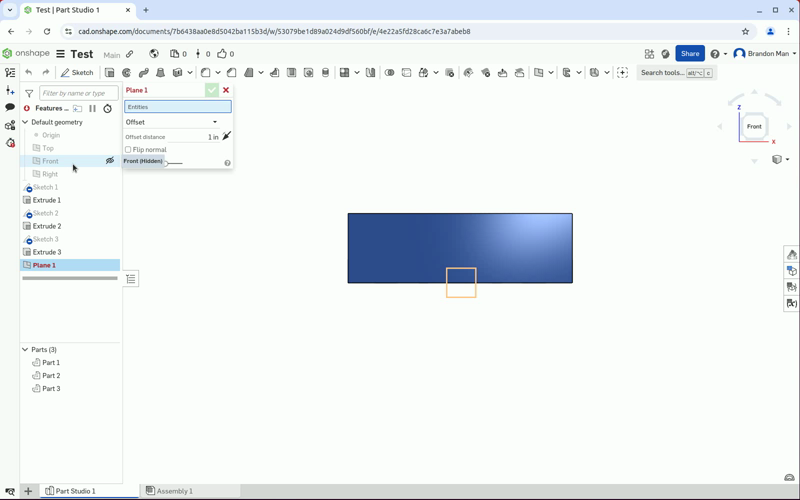
click(73, 163)
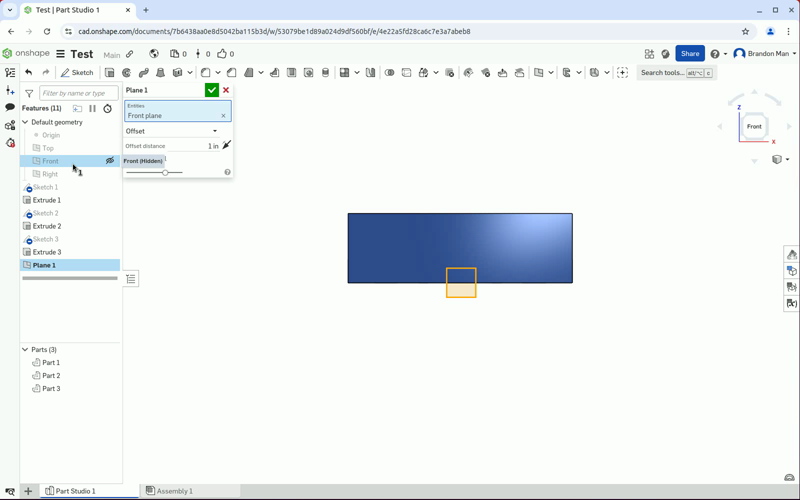
key(tab, 2)
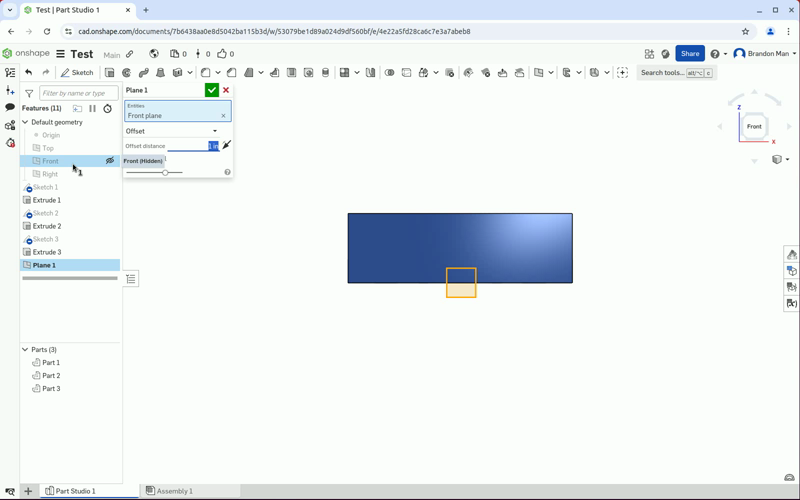
text(6.501)
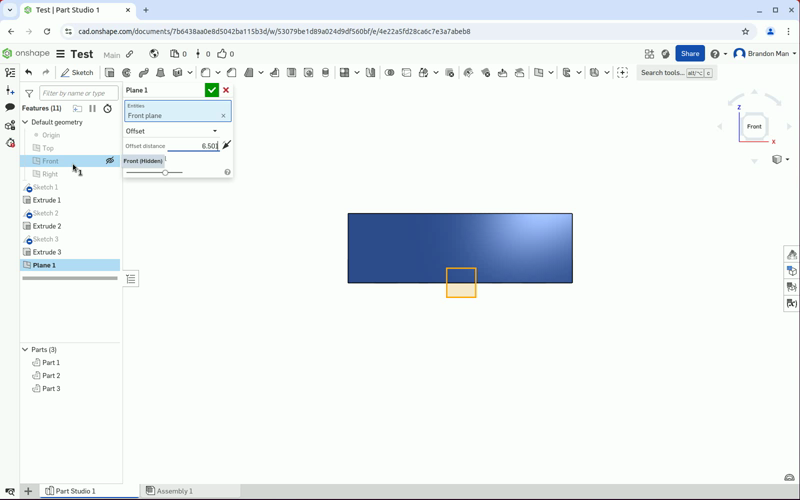
key(enter, 2)
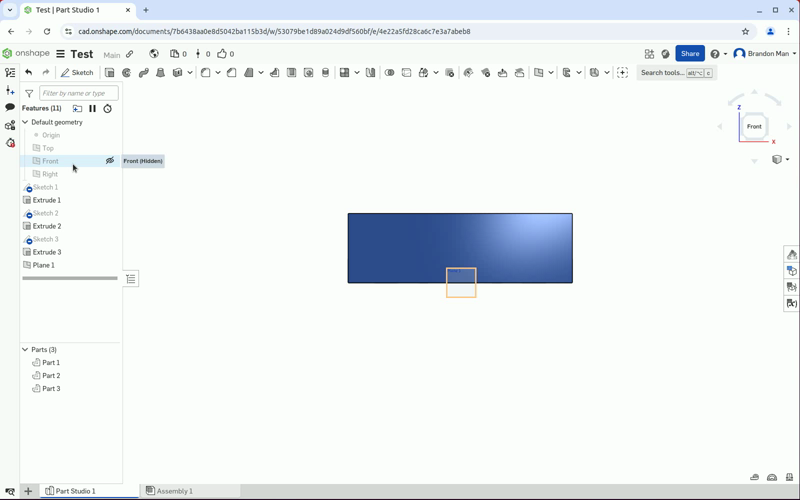
key(shift+s)
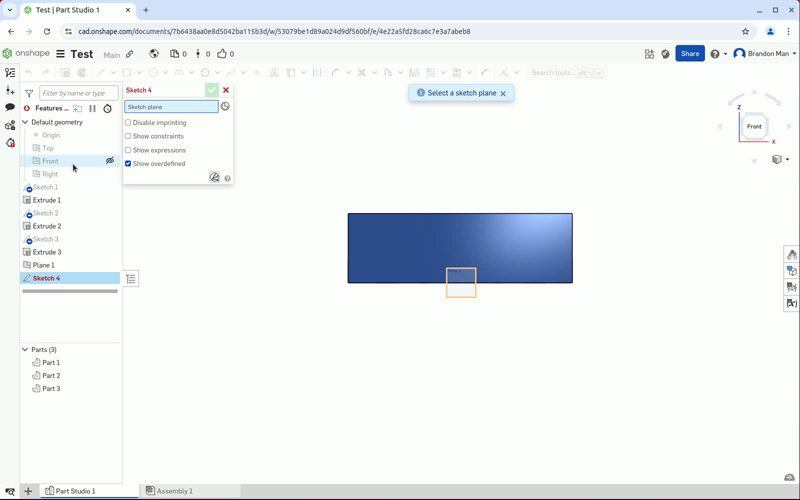
mouse_move(73, 267)
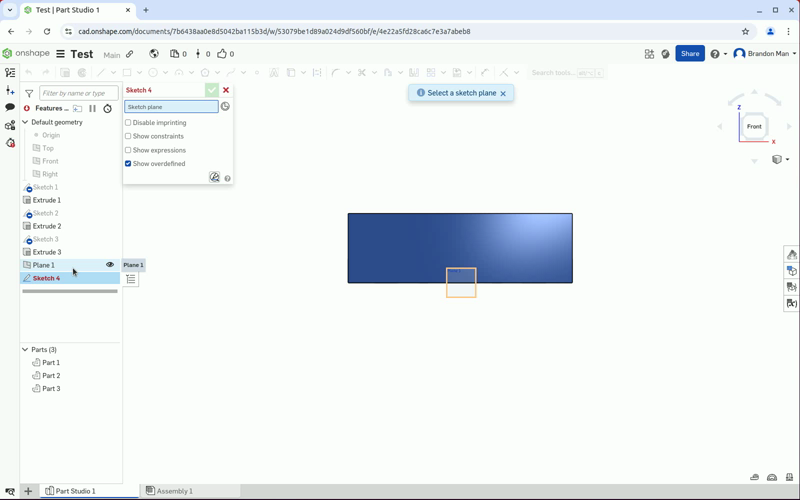
click(73, 267)
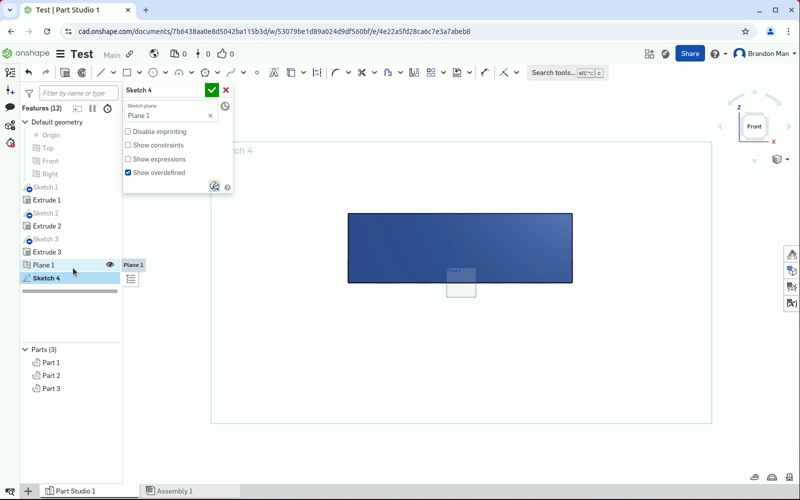
mouse_move(73, 352)
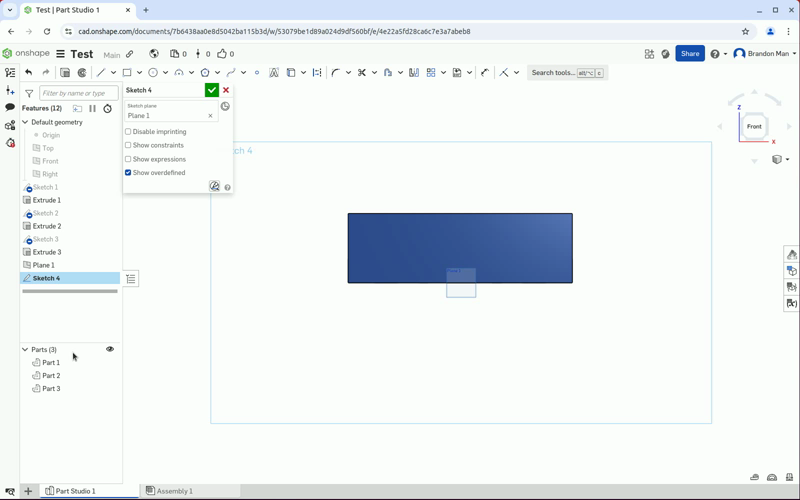
key(y)
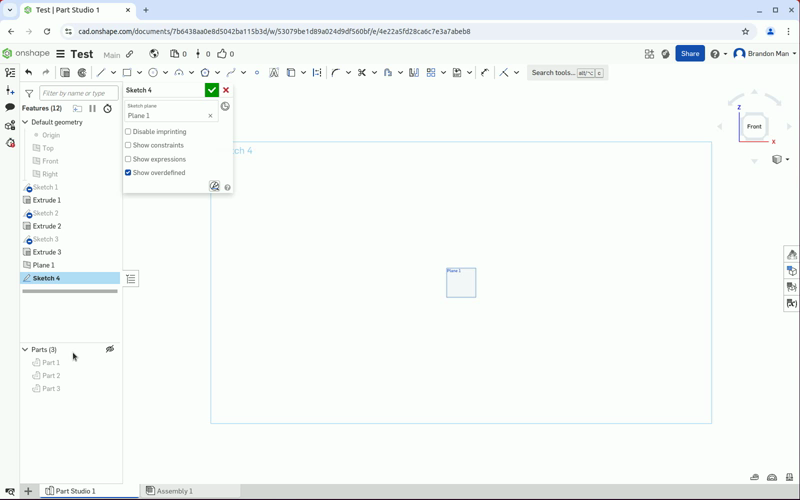
key(c)
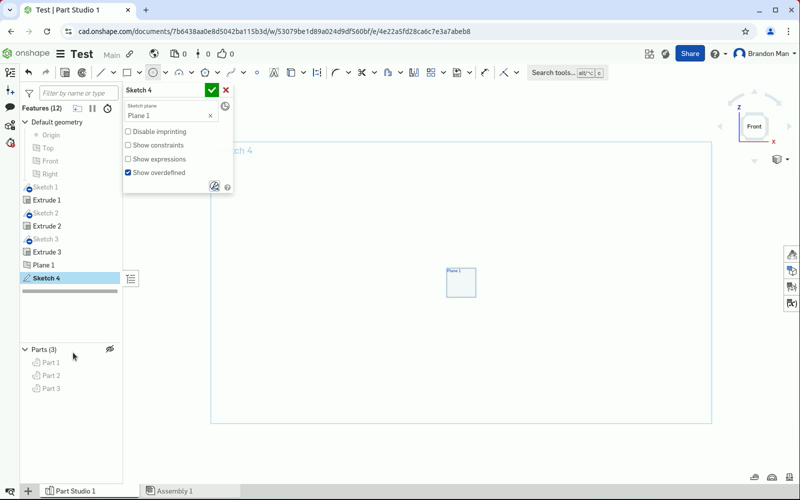
key_down(shift)
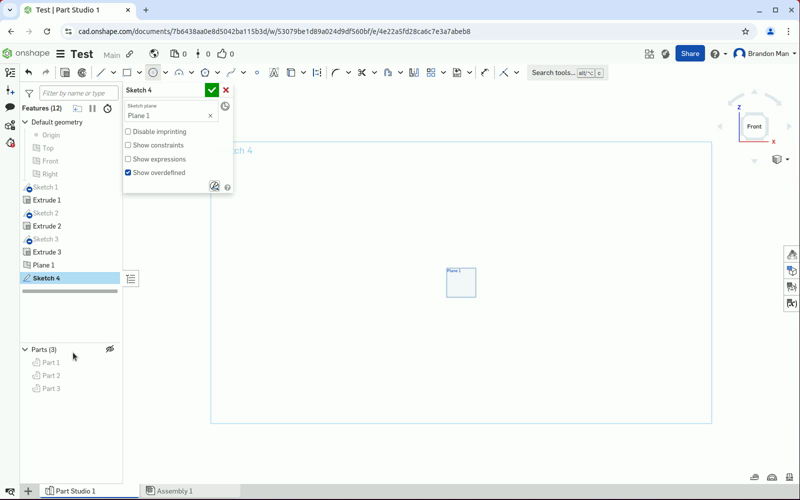
mouse_move(377, 236)
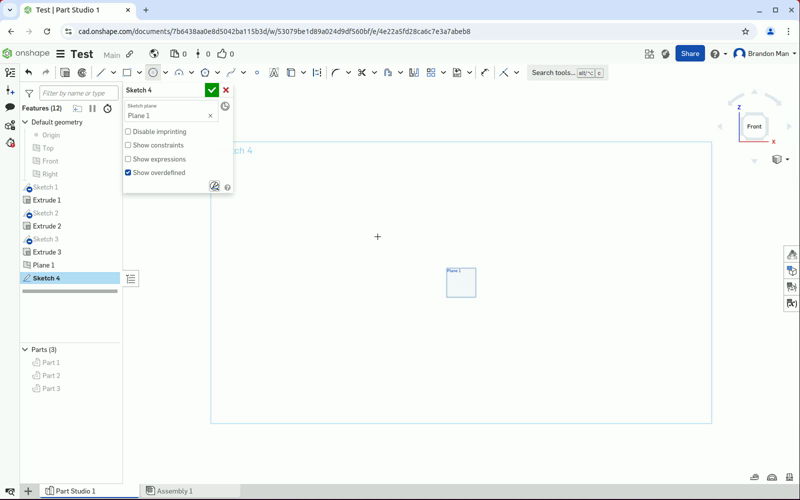
click(377, 236)
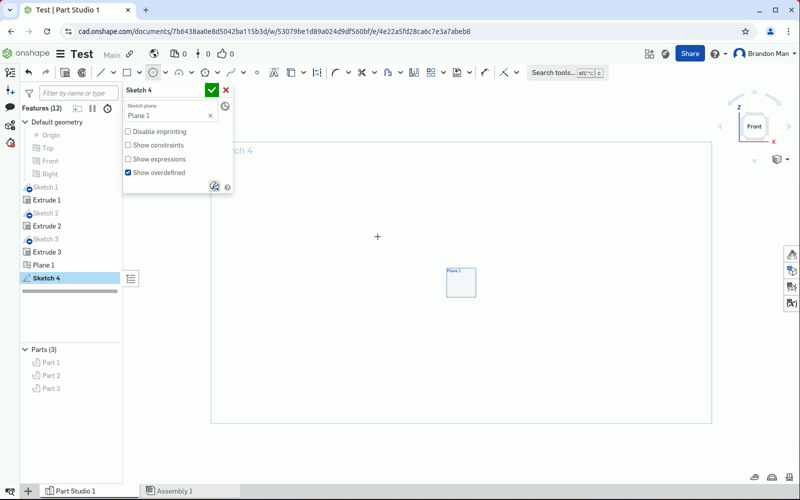
key_up(shift)
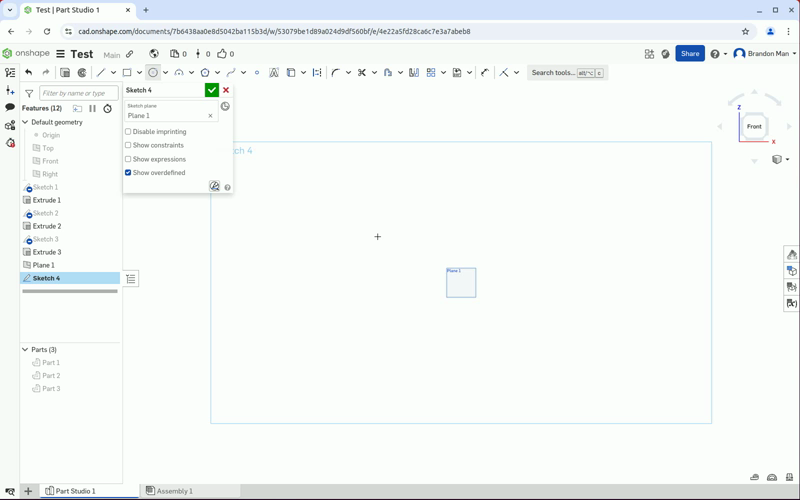
mouse_move(383, 236)
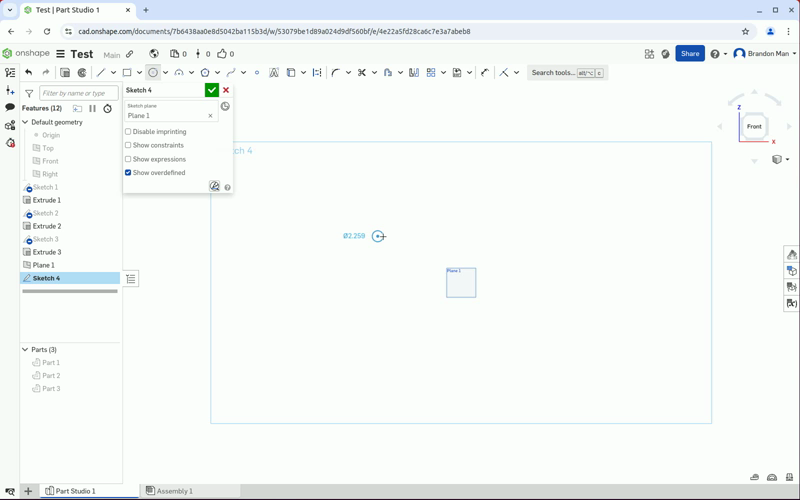
click(383, 236)
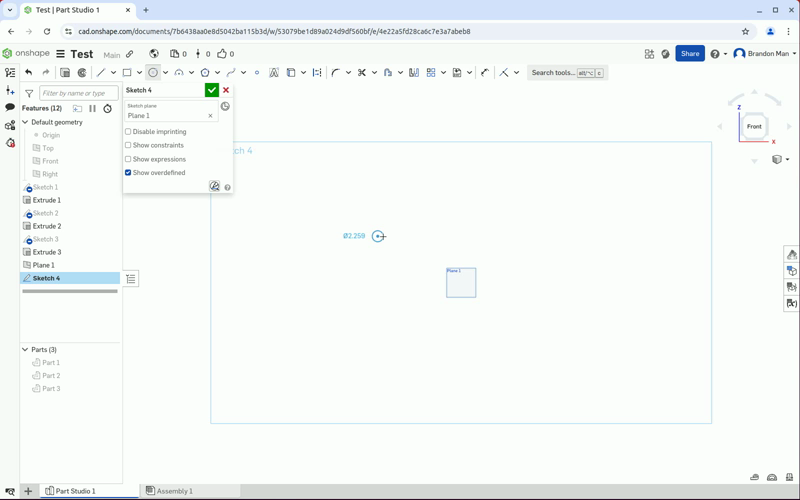
key(esc)
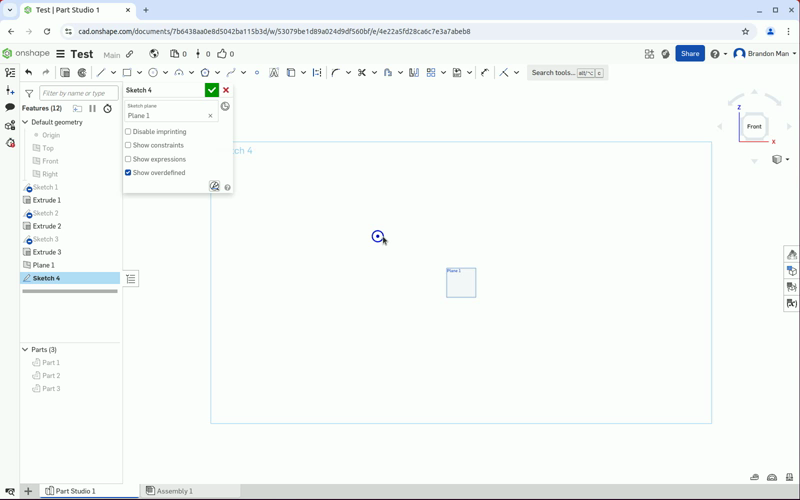
mouse_move(375, 236)
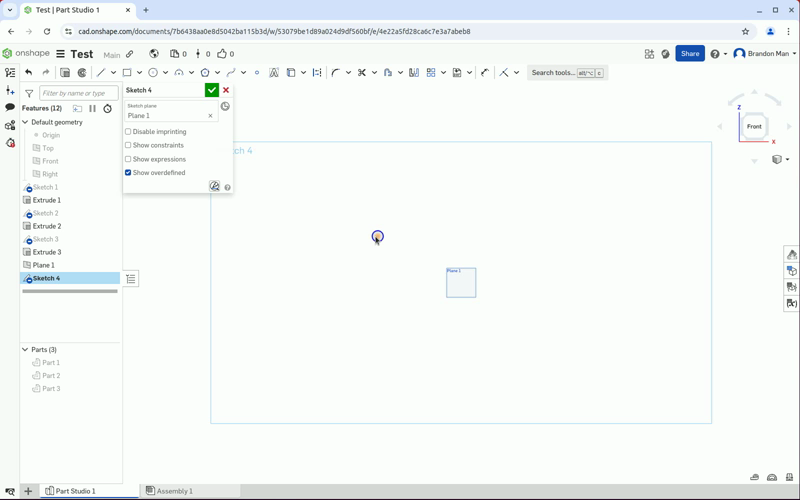
scroll(6)
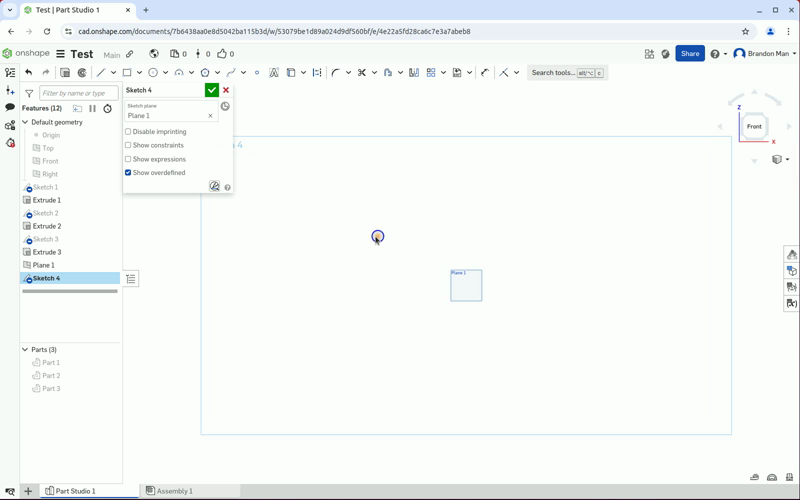
scroll(6)
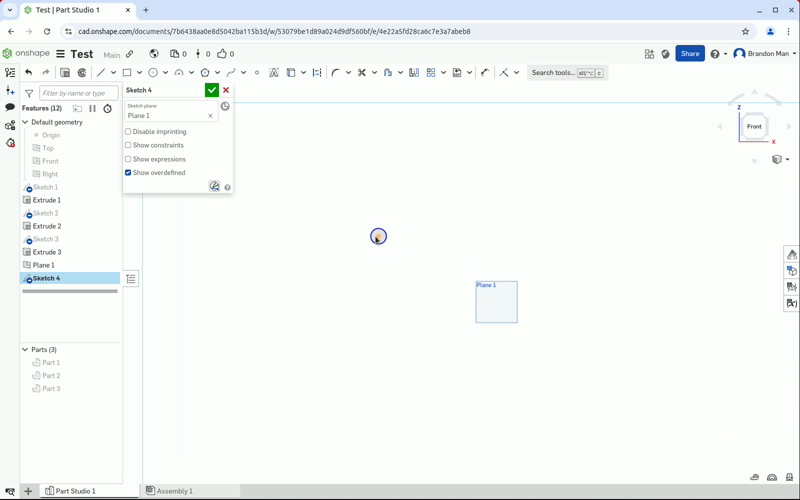
scroll(6)
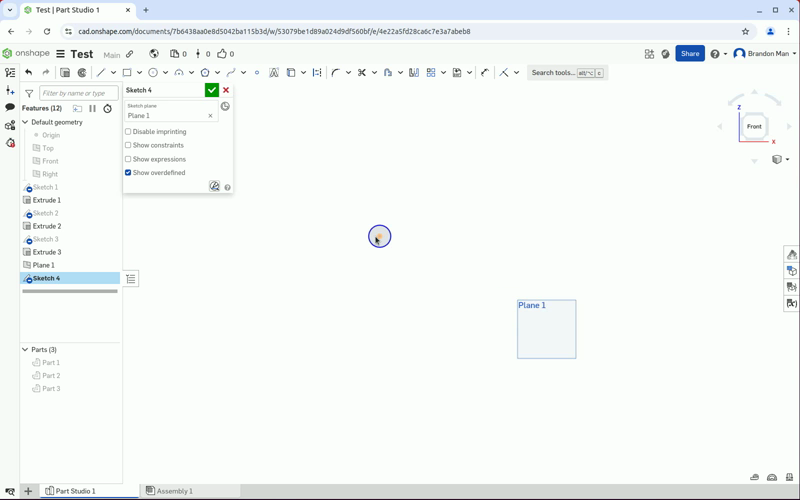
scroll(6)
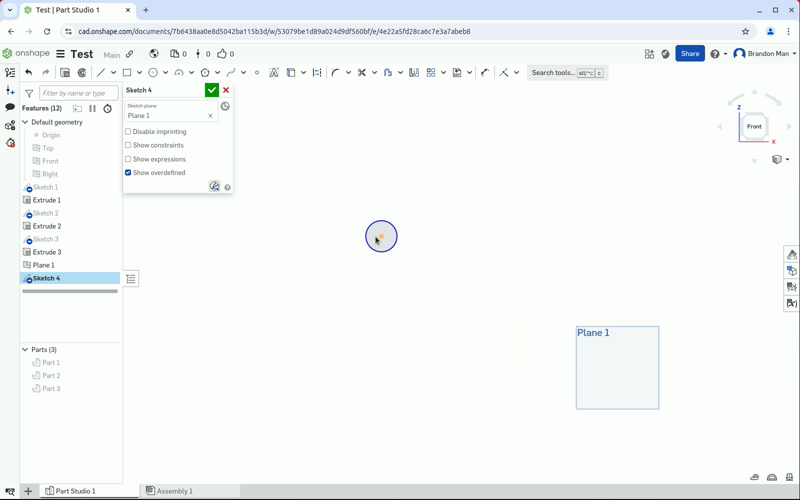
scroll(6)
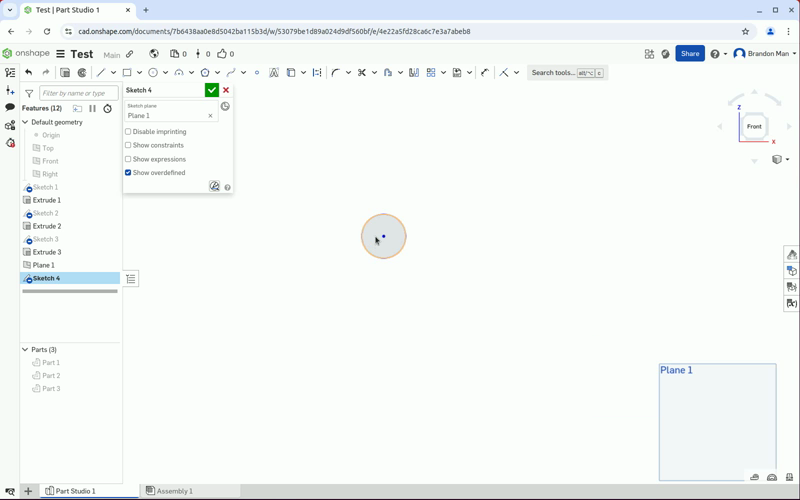
scroll(6)
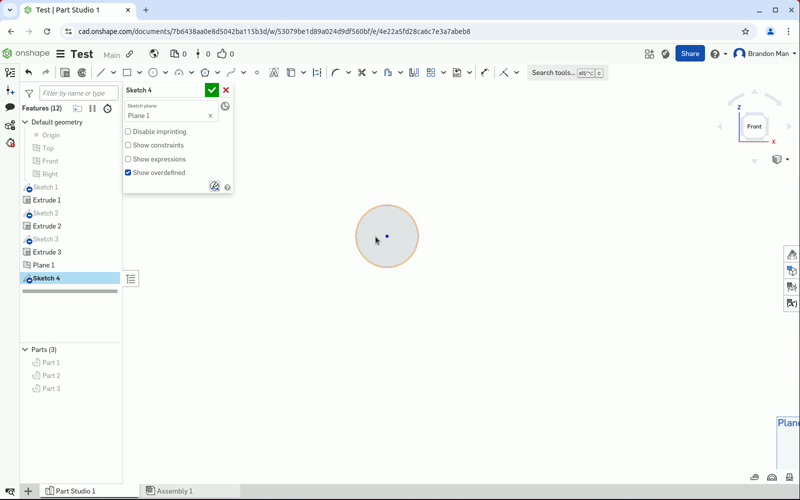
scroll(6)
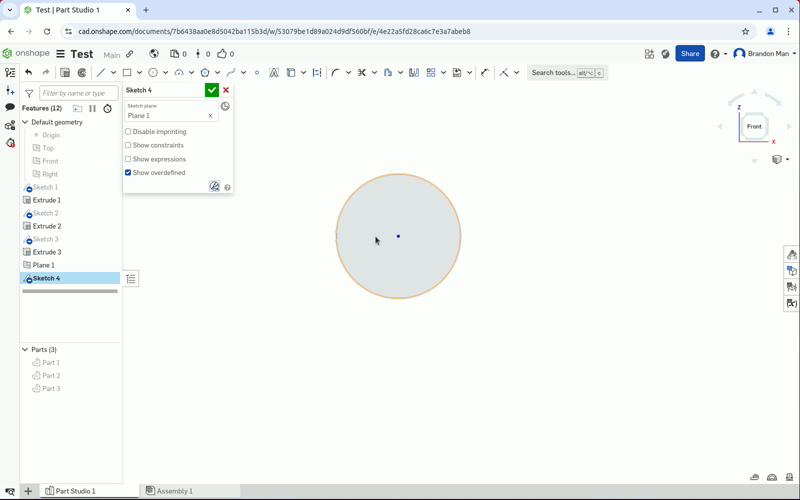
click(375, 236)
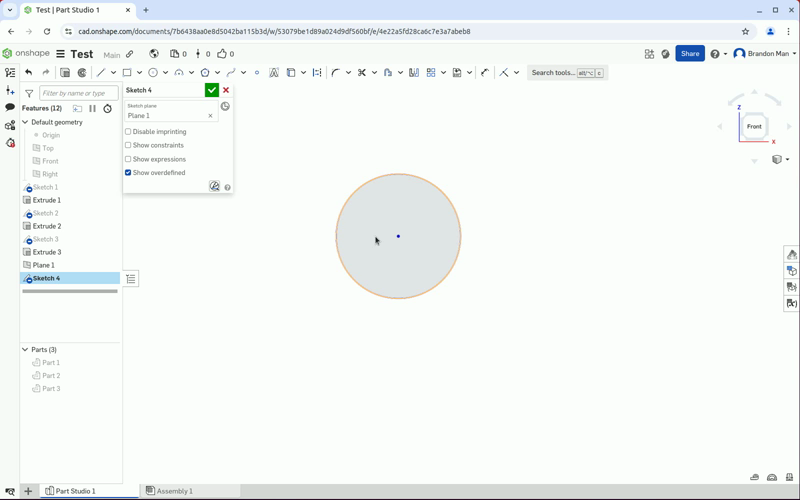
scroll(-6)
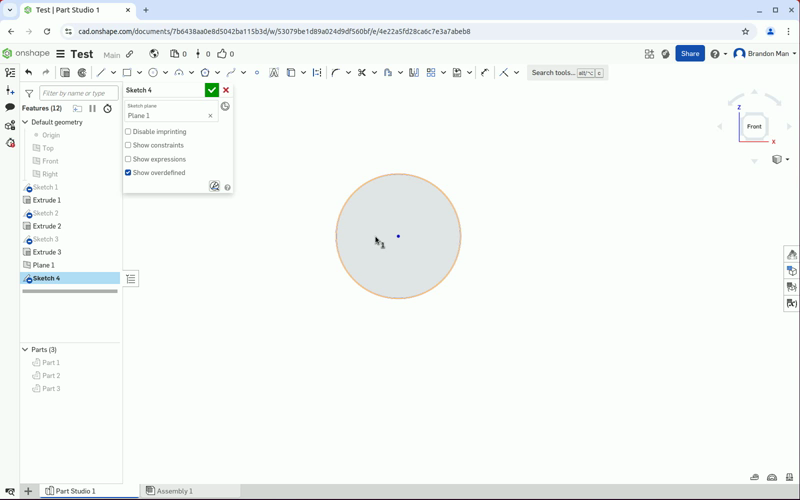
scroll(-6)
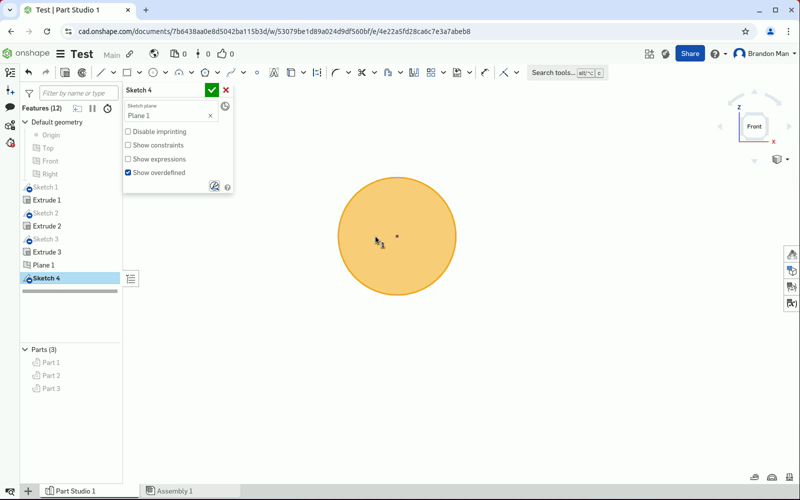
scroll(-6)
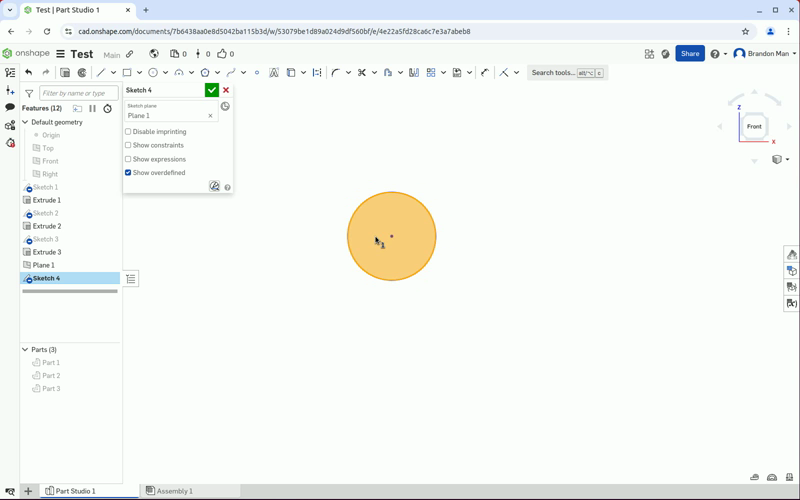
scroll(-6)
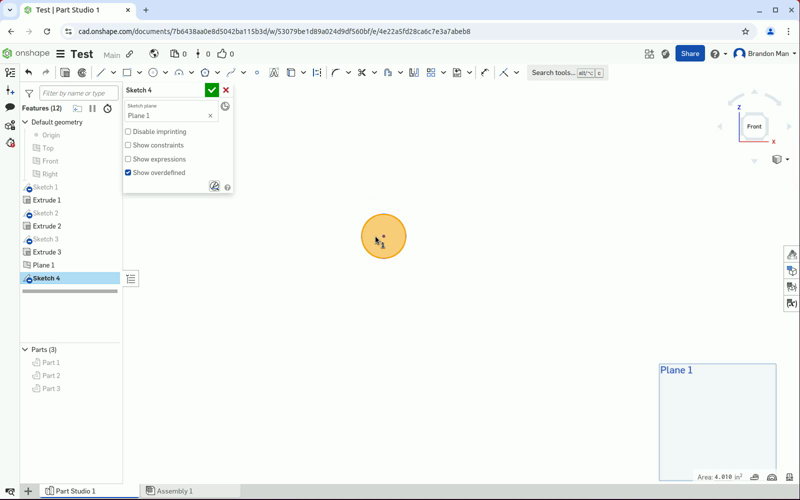
scroll(-6)
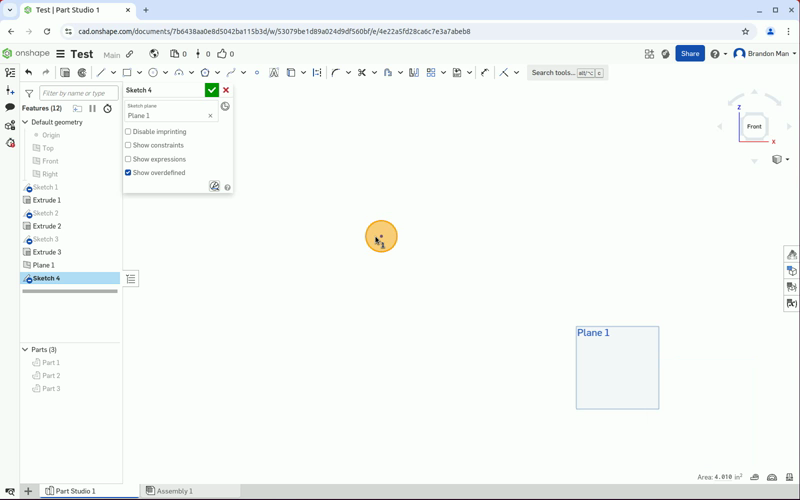
scroll(-6)
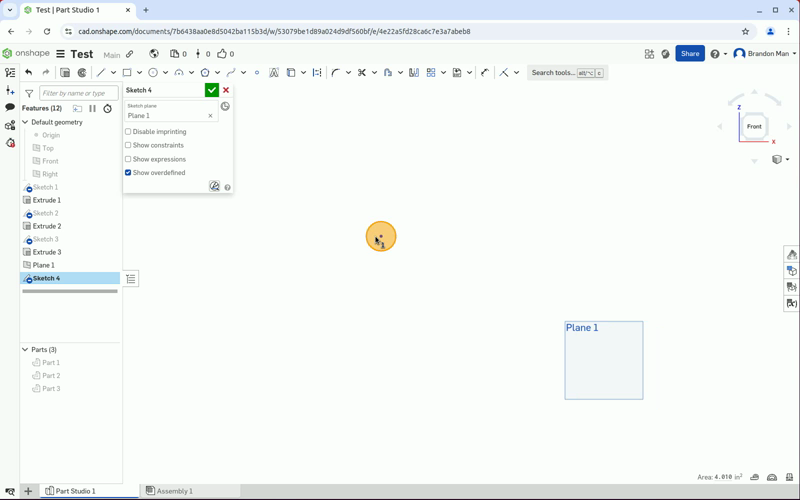
scroll(-6)
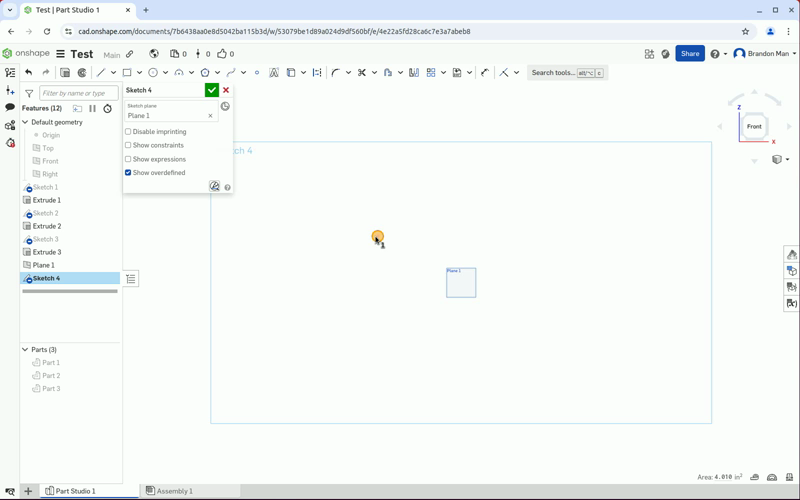
mouse_move(73, 352)
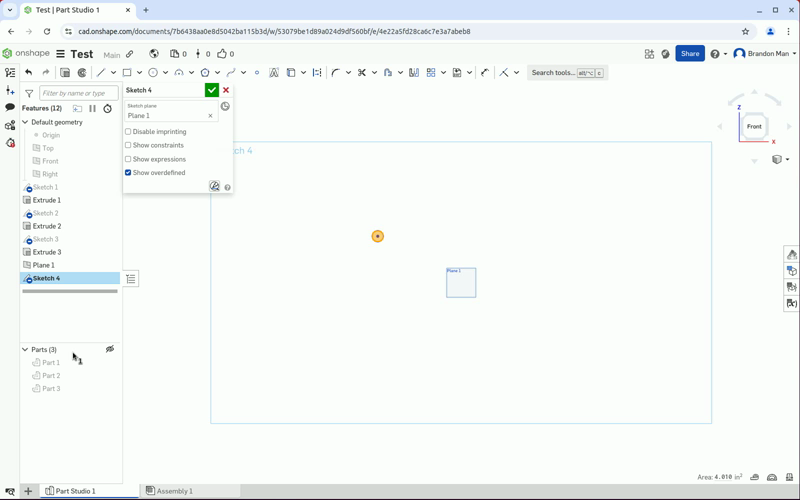
key(shift+y)
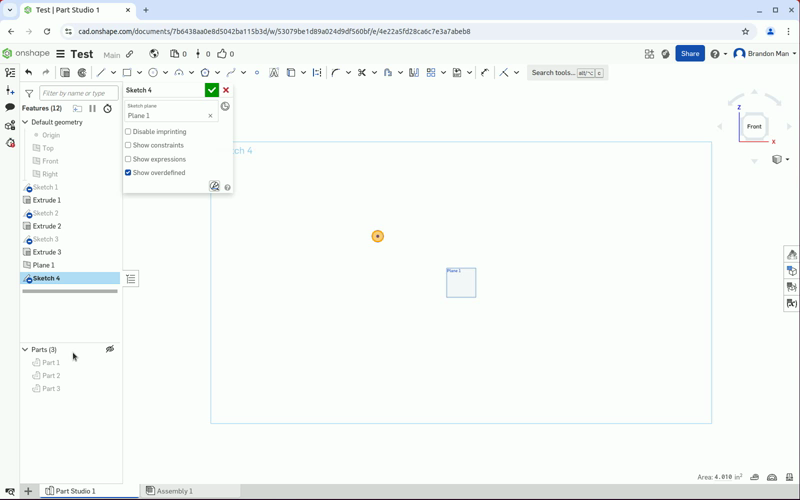
key(shift+e)
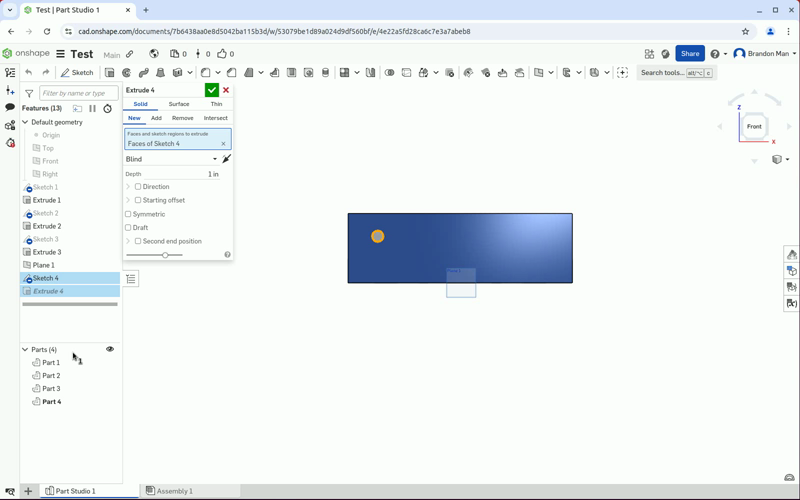
mouse_move(143, 106)
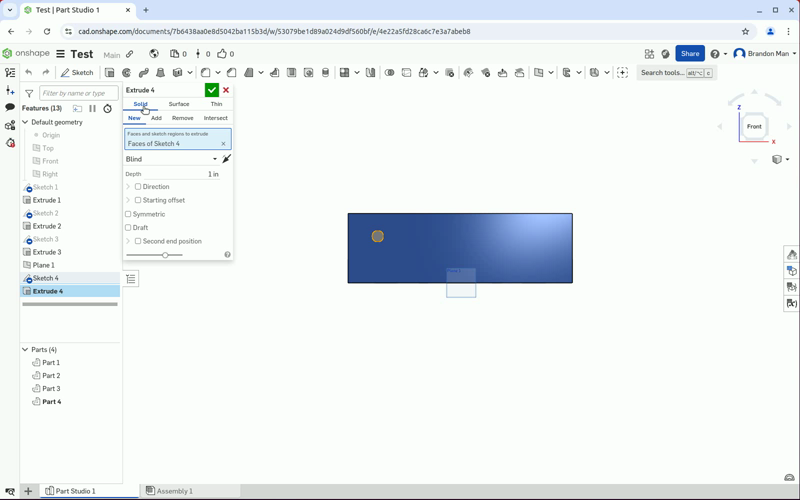
click(143, 106)
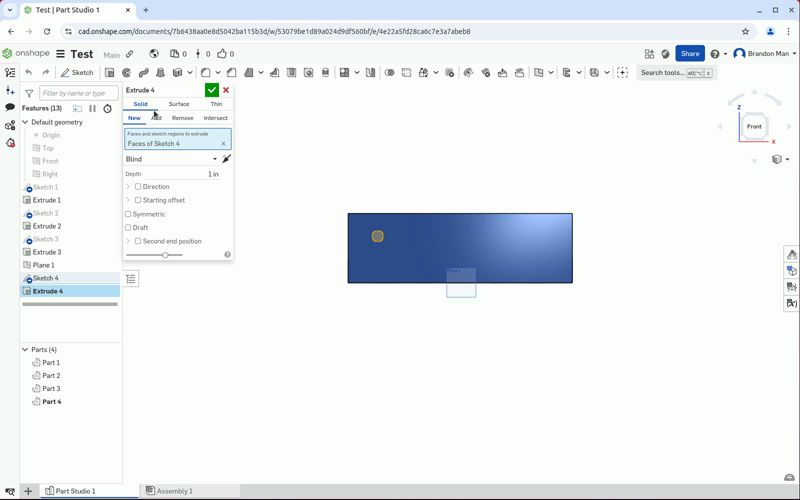
mouse_move(186, 120)
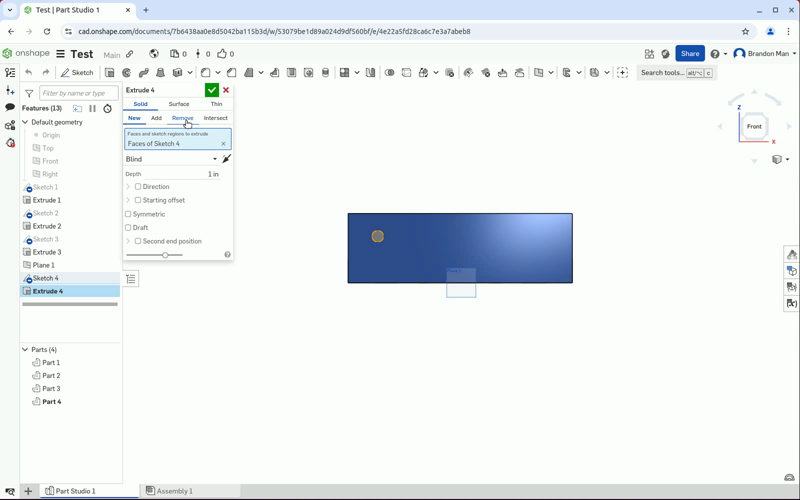
click(186, 120)
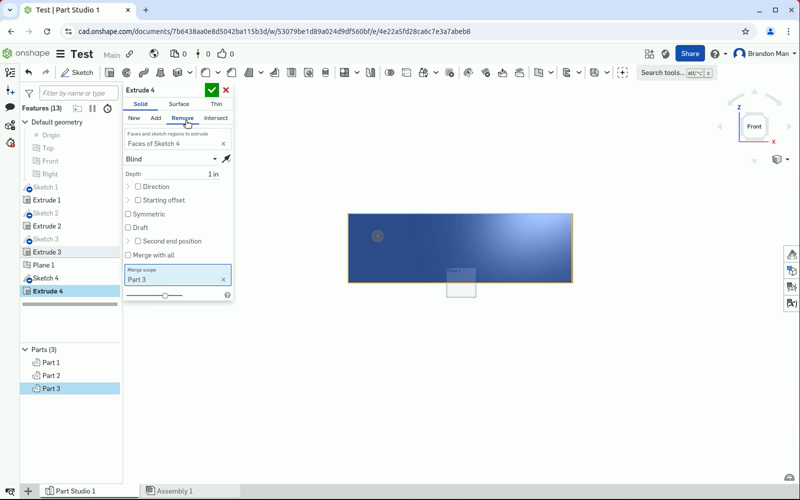
key(tab, 4)
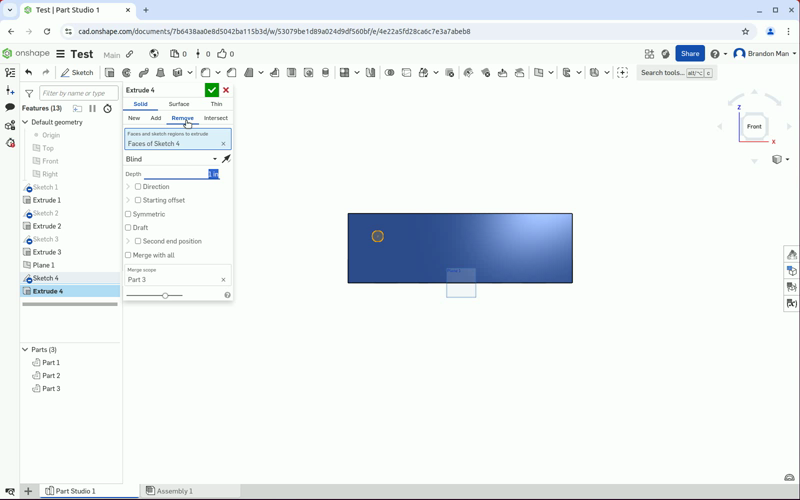
text(15.405)
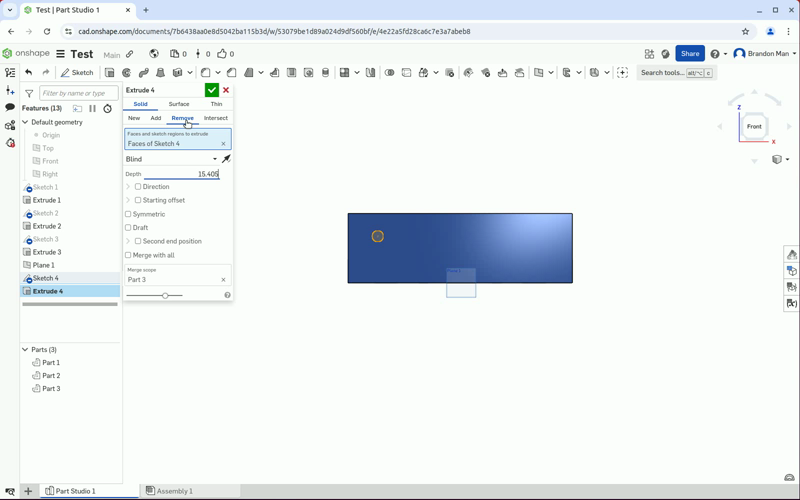
key(tab, 6)
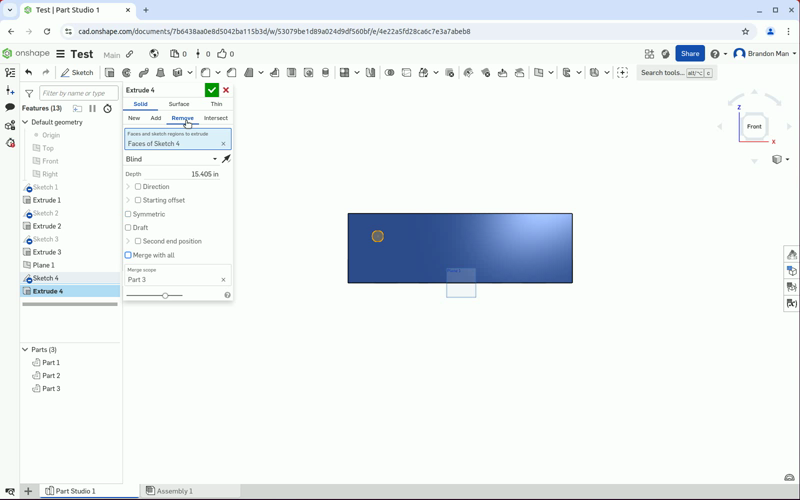
key(space)
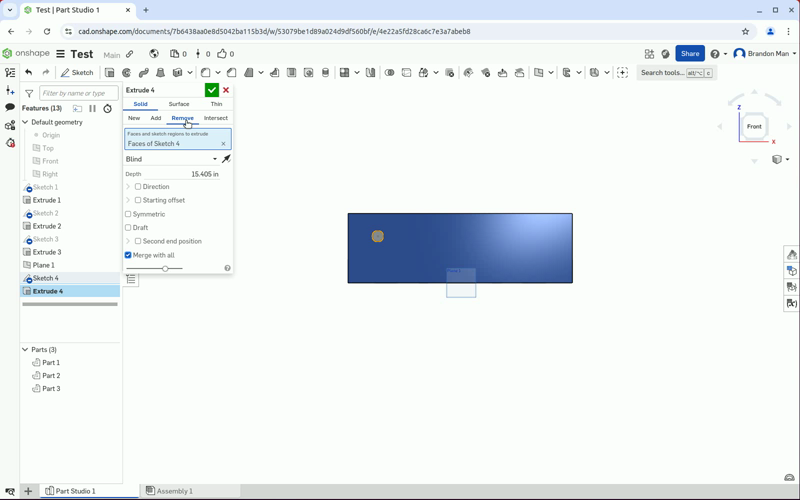
key(enter)
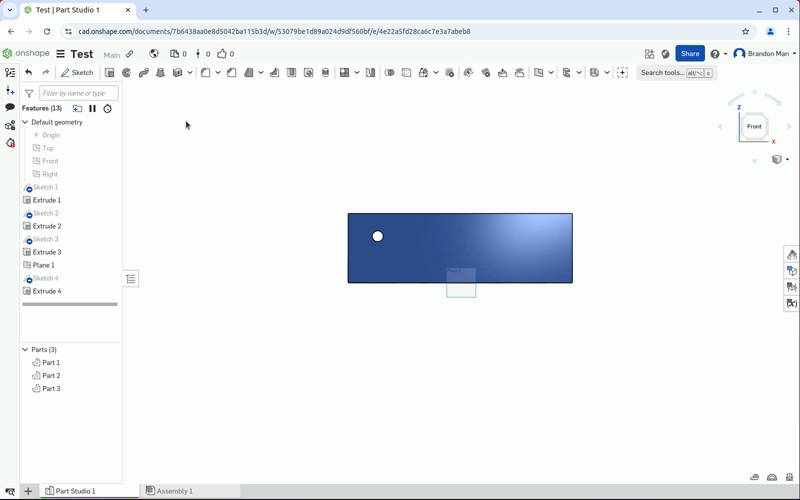
key(shift+h)
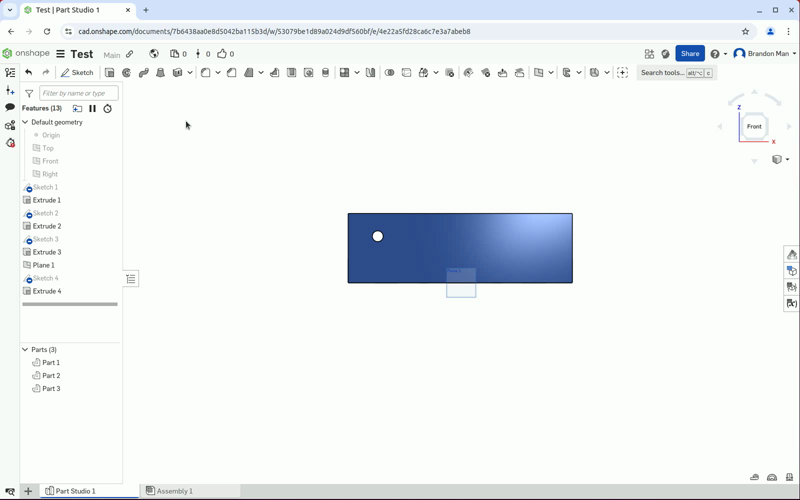
key(shift+h)
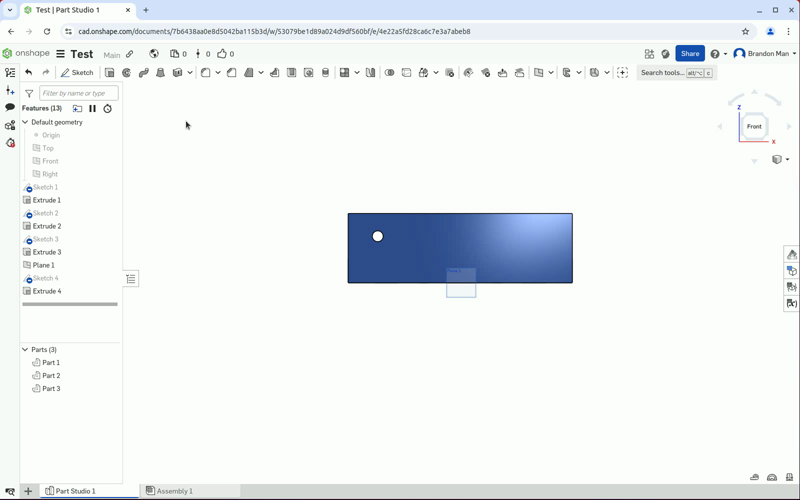
mouse_move(73, 189)
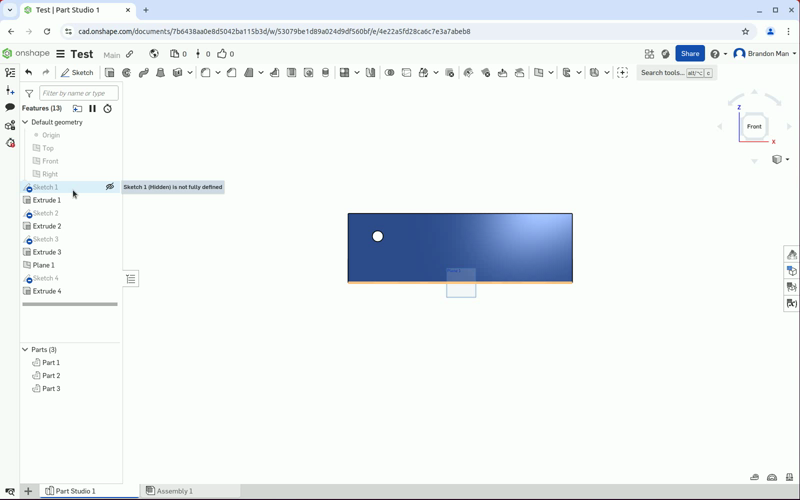
click(73, 189)
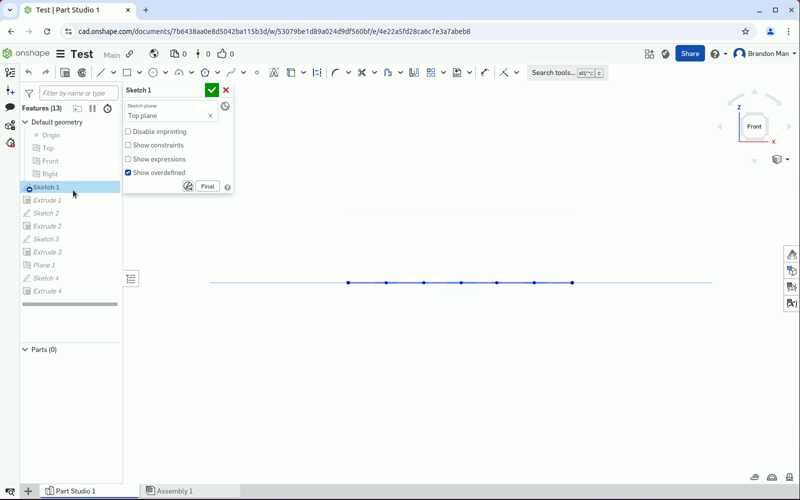
mouse_move(229, 92)
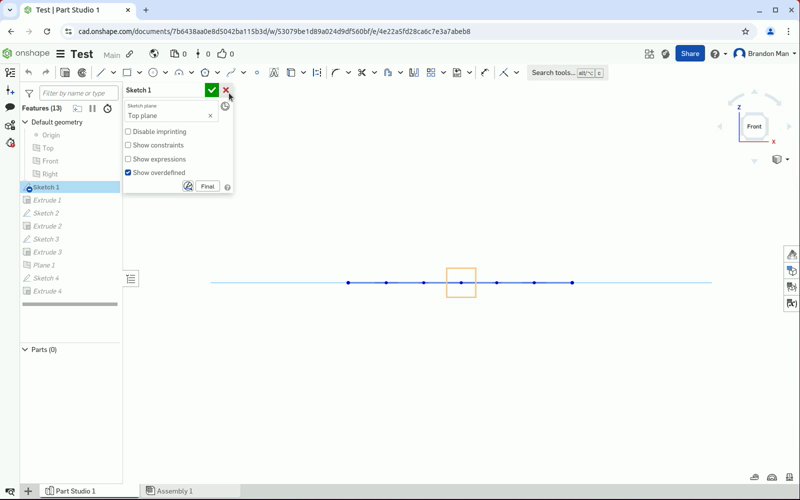
click(229, 92)
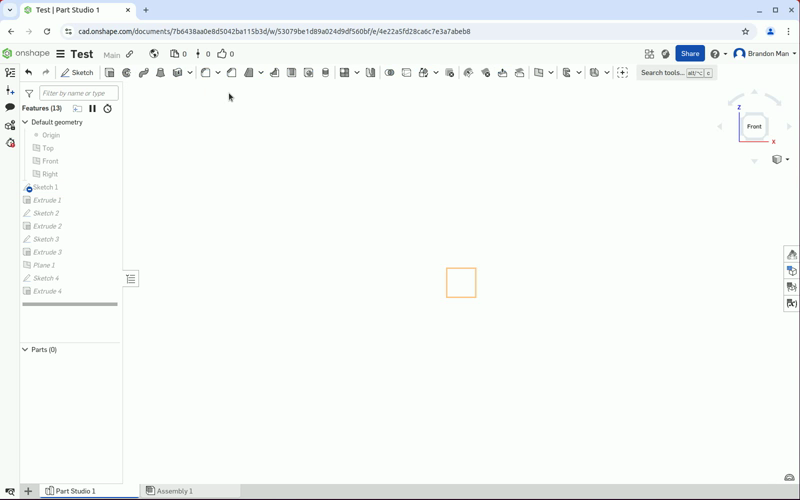
key(shift+s)
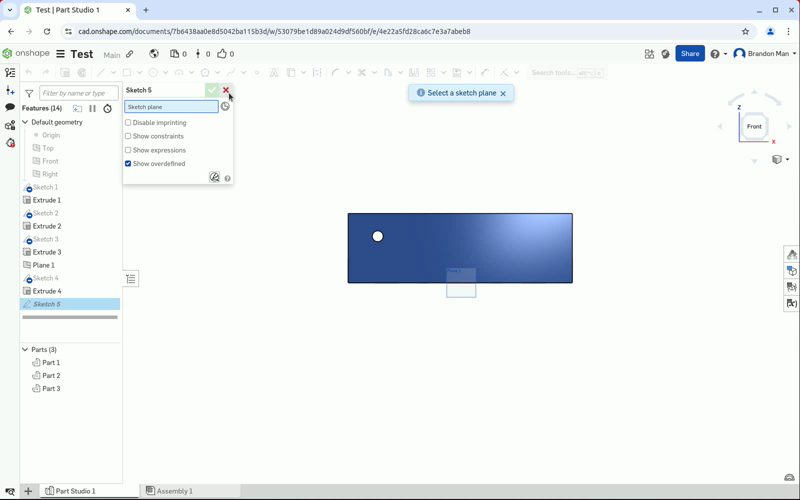
mouse_move(73, 267)
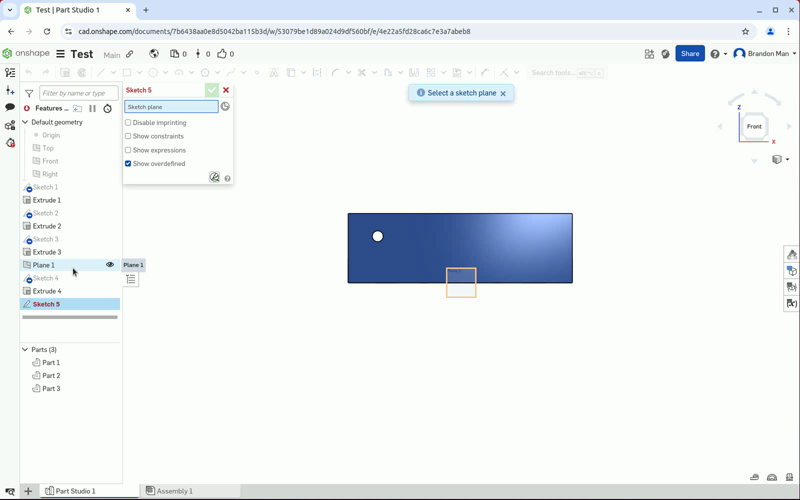
click(73, 267)
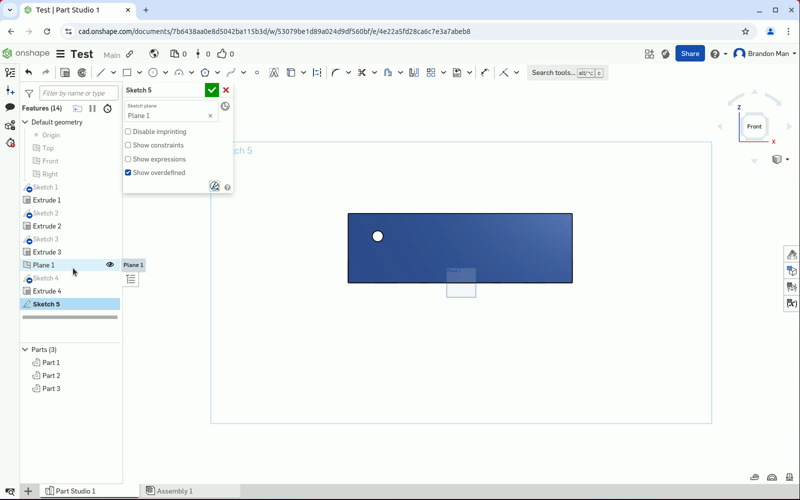
mouse_move(73, 352)
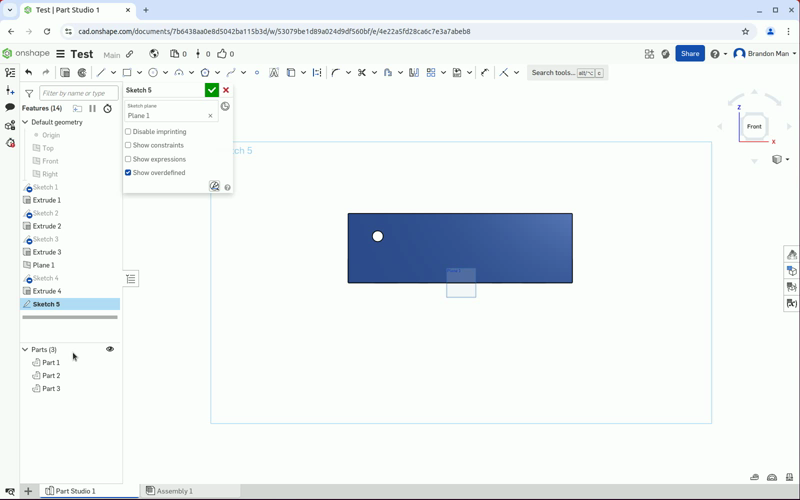
key(y)
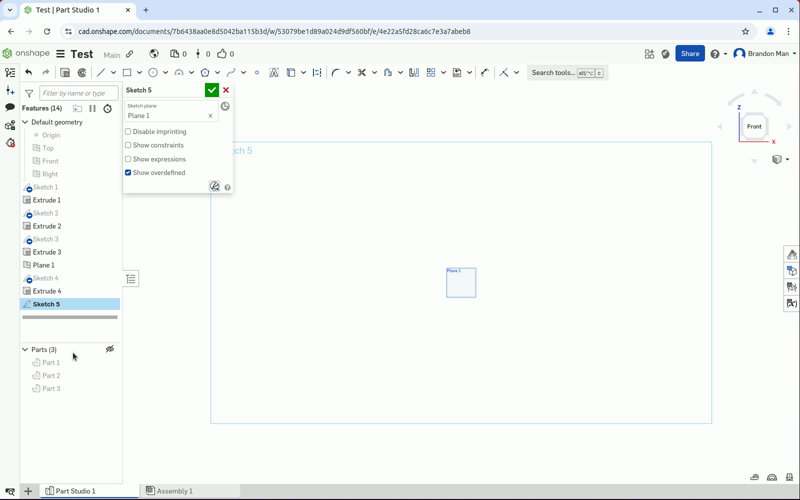
key(c)
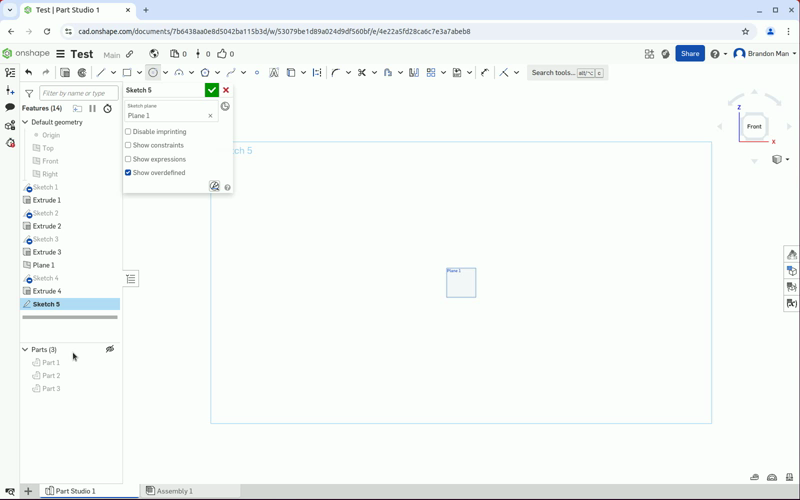
key_down(shift)
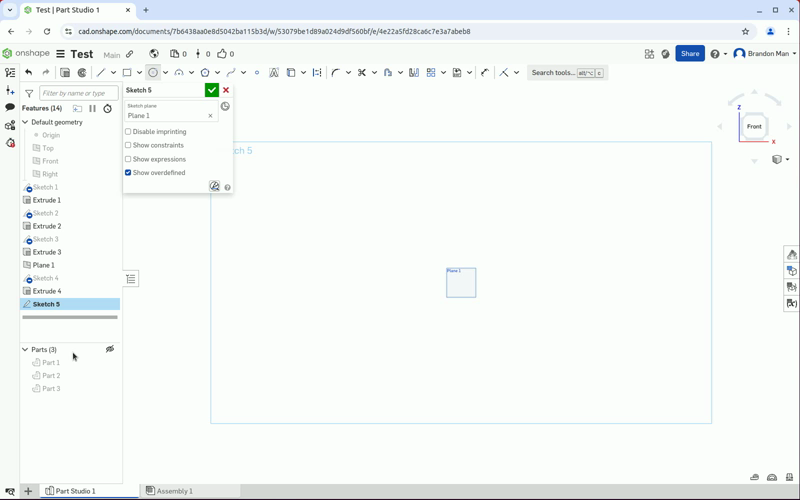
mouse_move(461, 236)
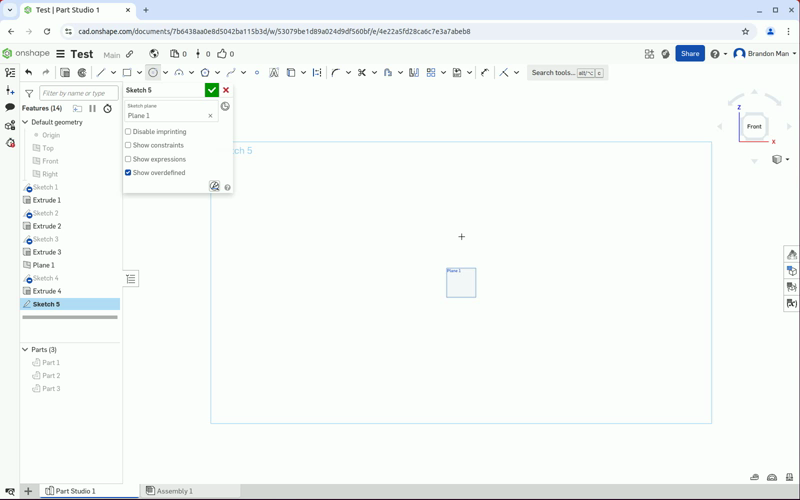
click(461, 236)
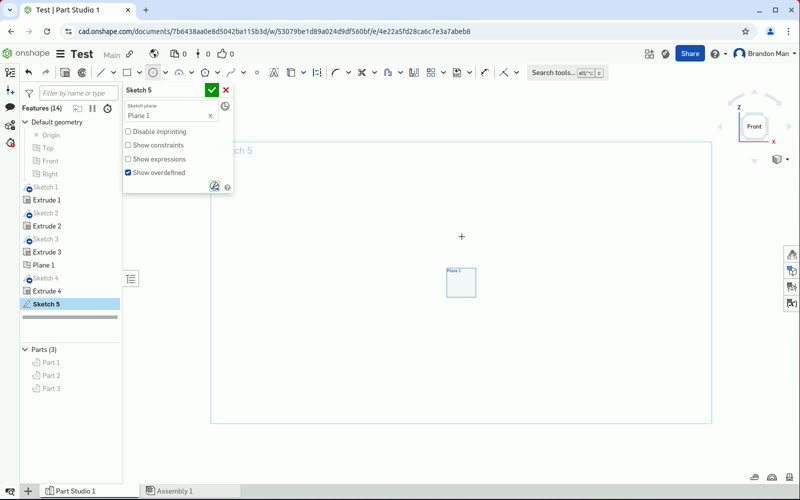
key_up(shift)
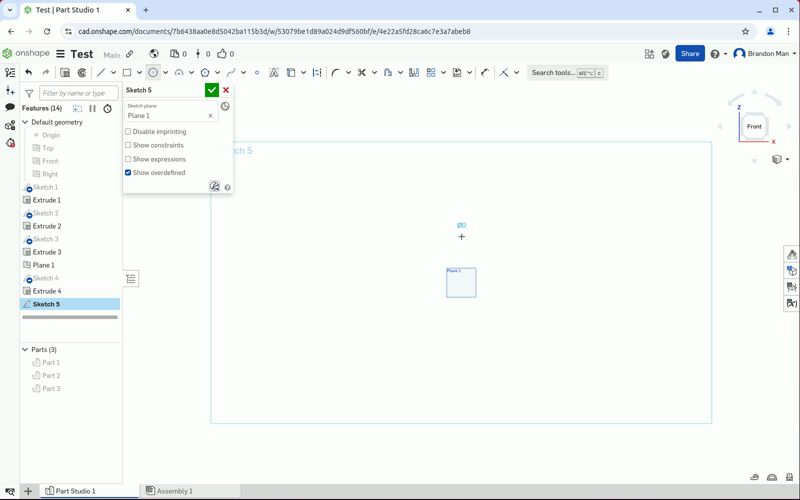
mouse_move(467, 236)
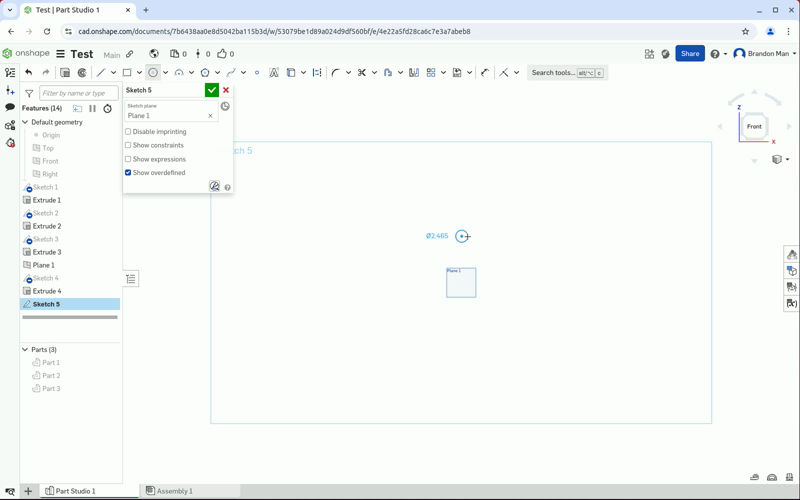
click(467, 236)
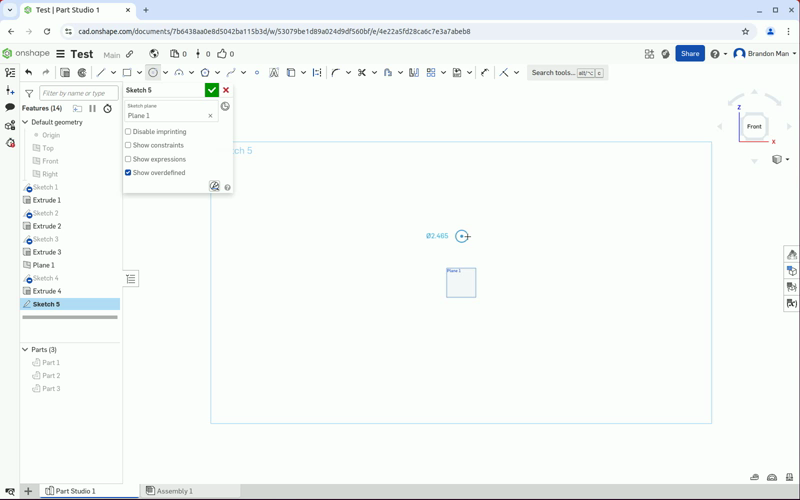
key(esc)
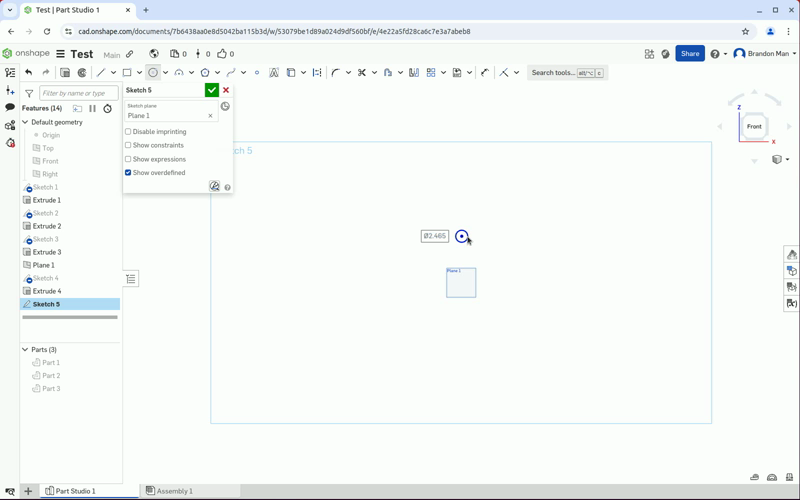
mouse_move(464, 238)
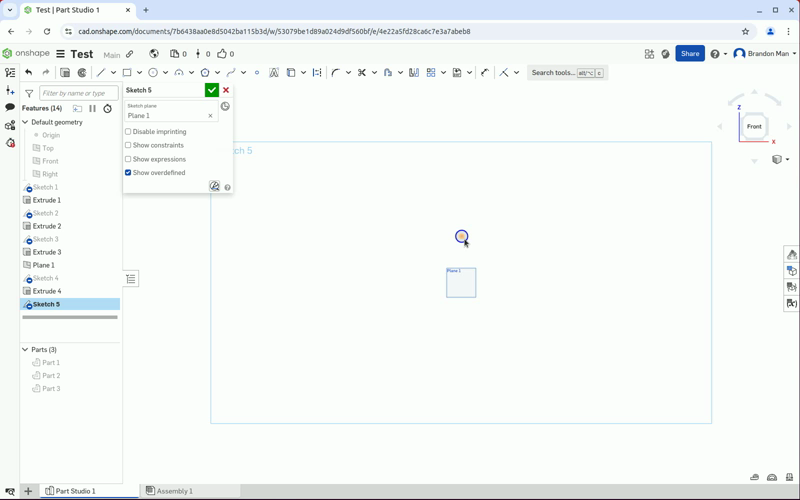
scroll(6)
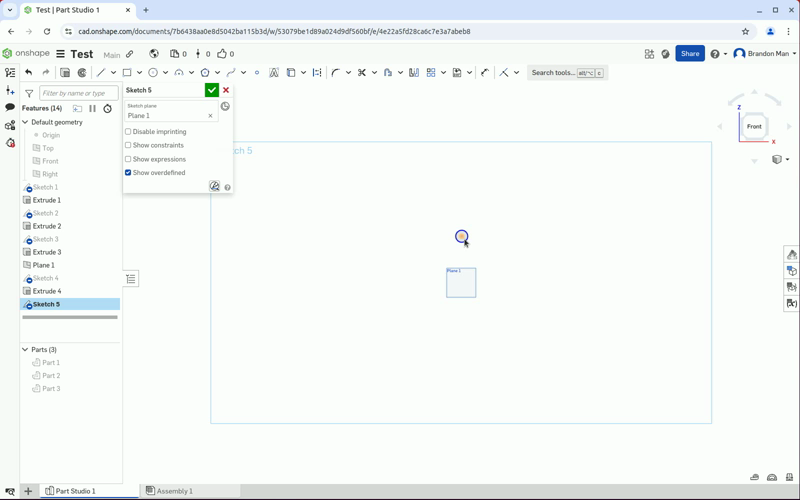
scroll(6)
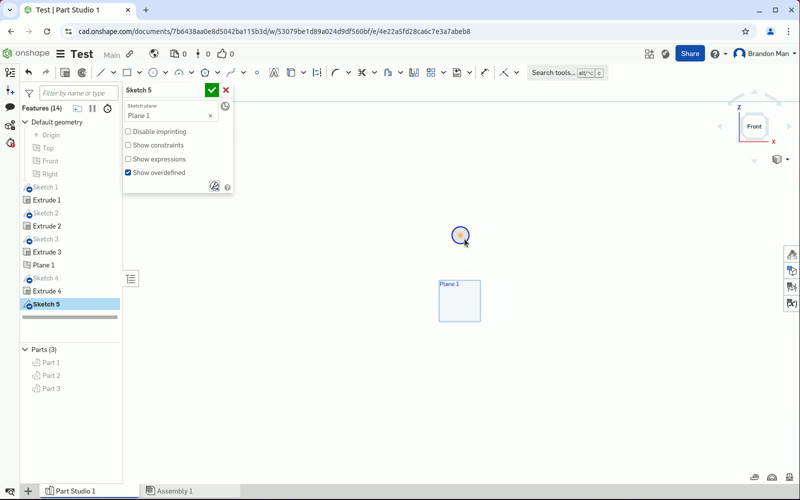
scroll(6)
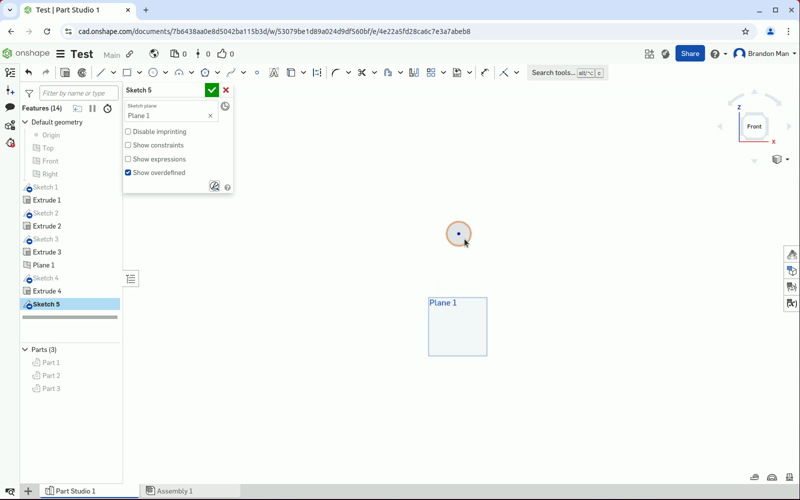
scroll(6)
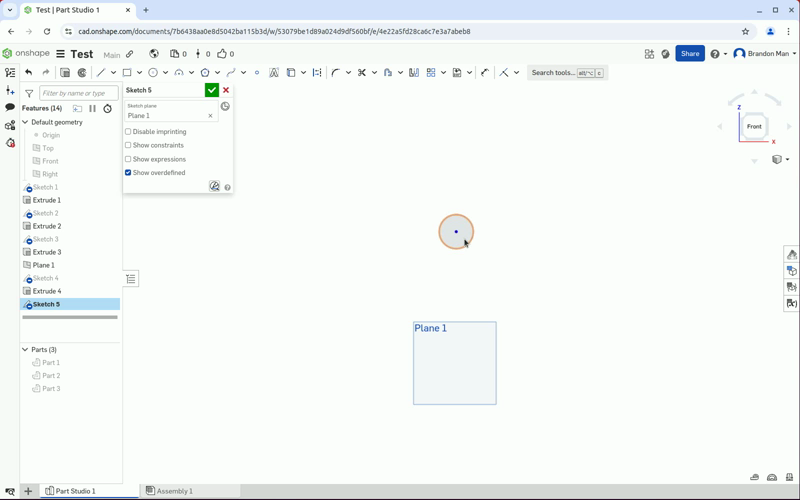
scroll(6)
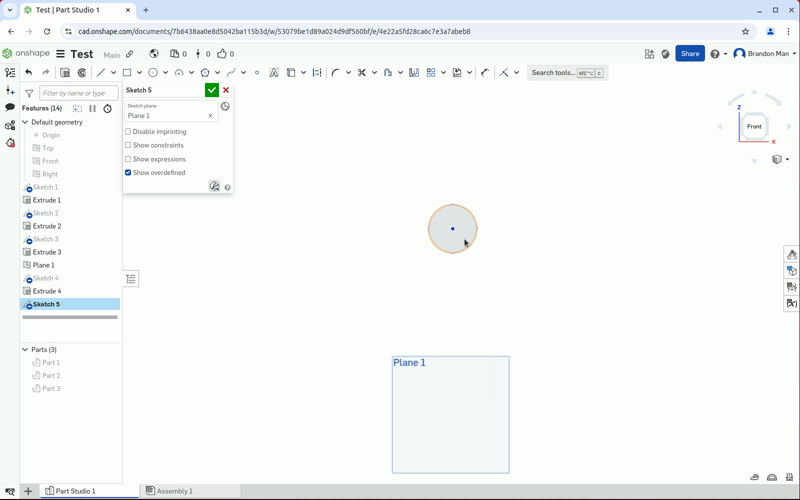
scroll(6)
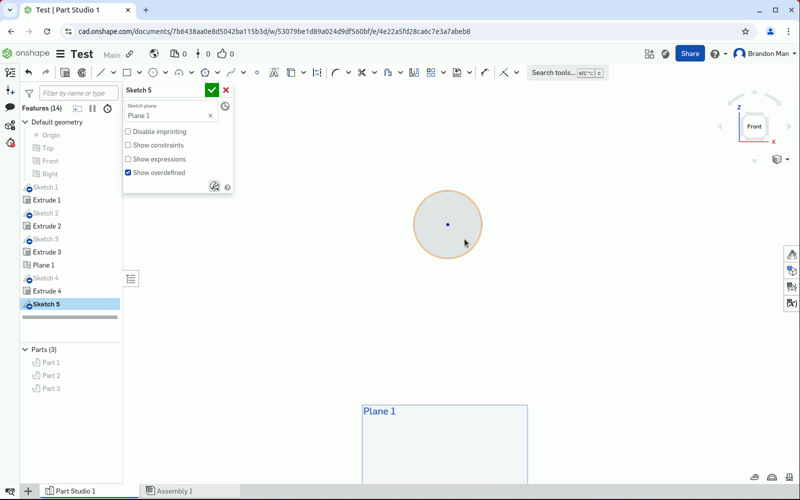
scroll(6)
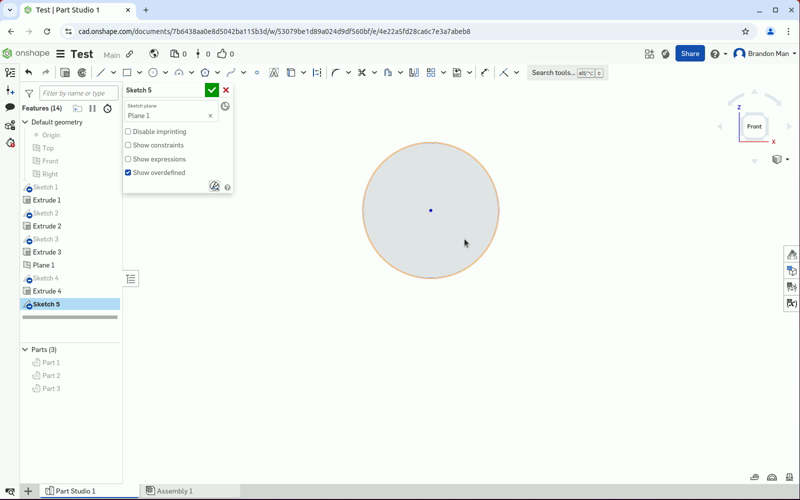
click(464, 238)
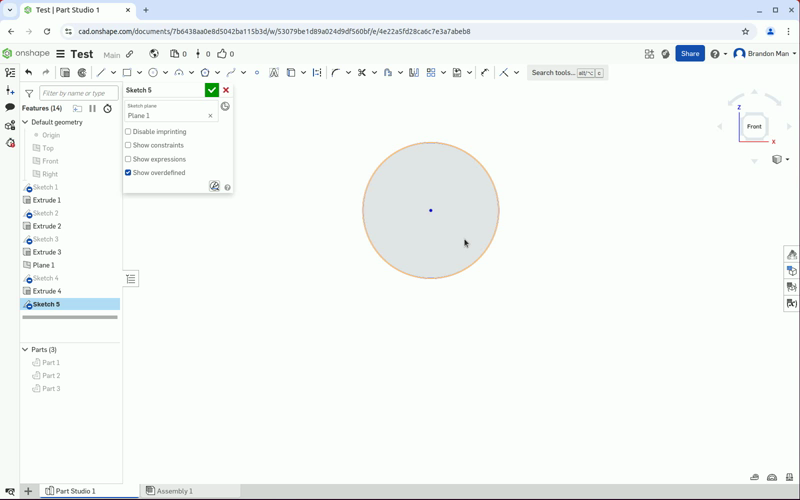
scroll(-6)
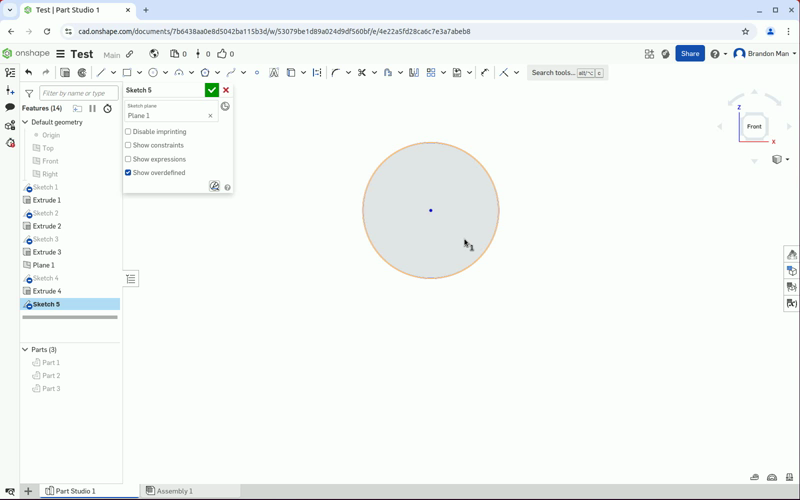
scroll(-6)
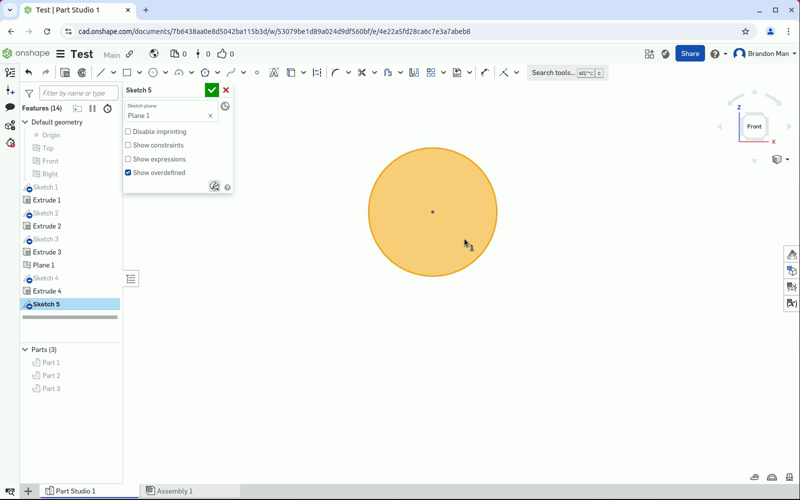
scroll(-6)
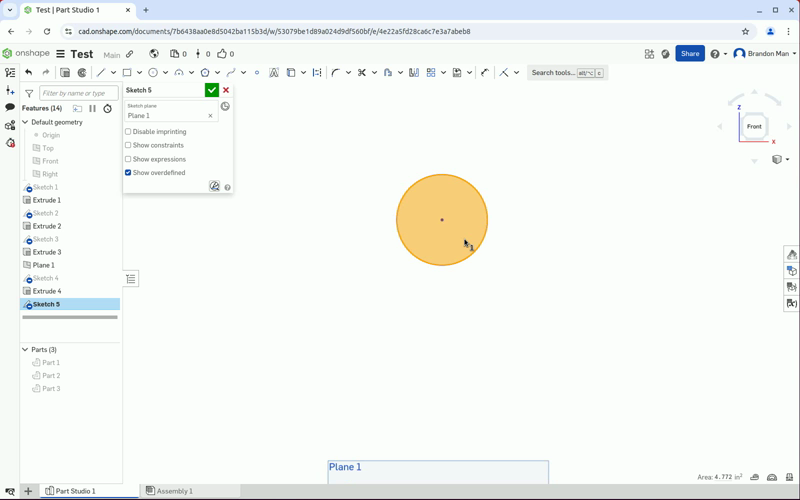
scroll(-6)
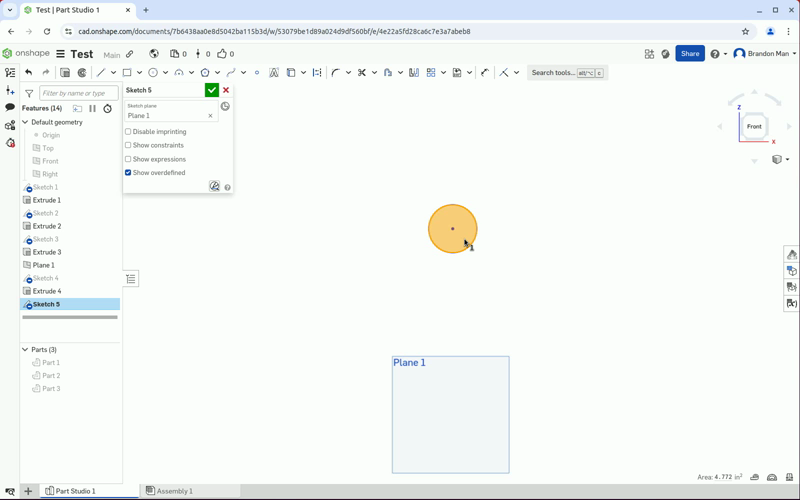
scroll(-6)
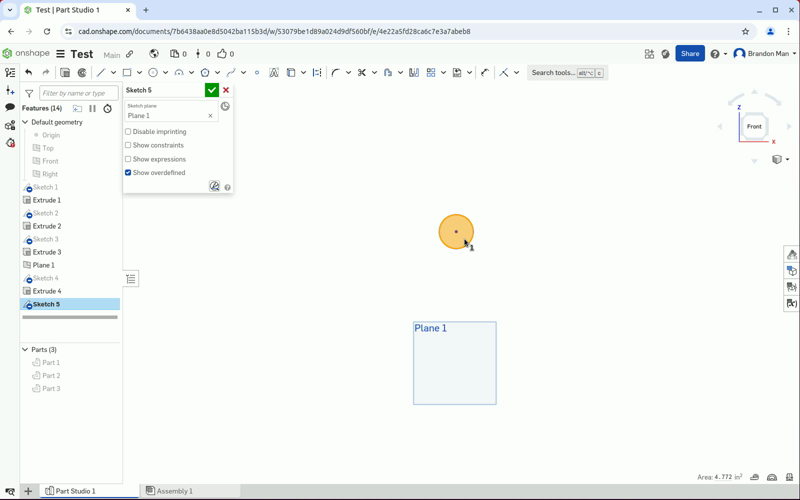
scroll(-6)
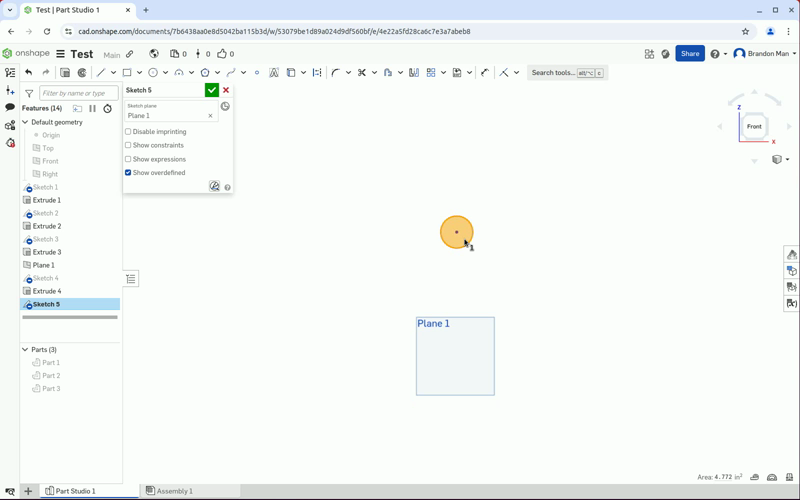
scroll(-6)
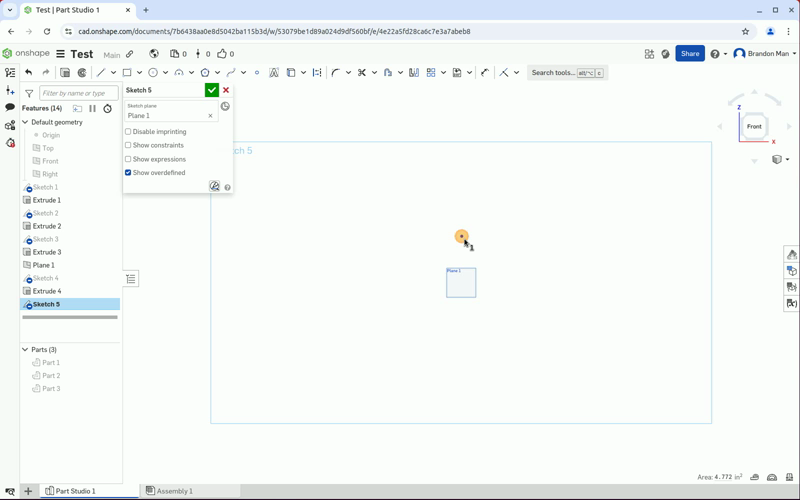
mouse_move(73, 352)
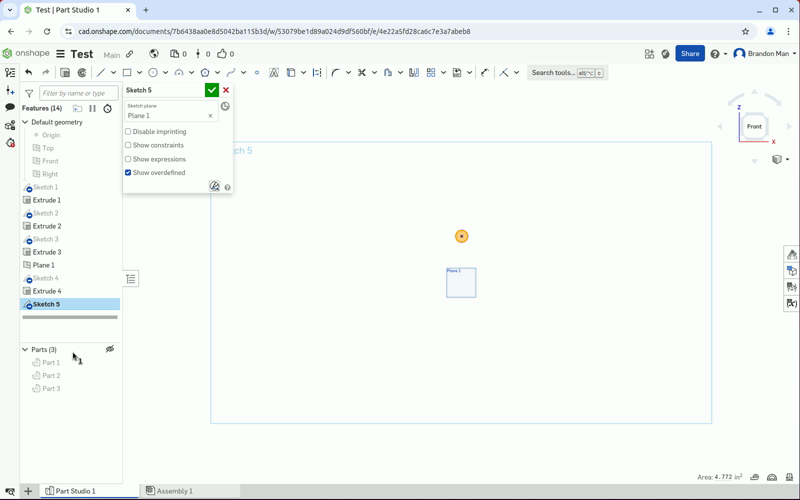
key(shift+y)
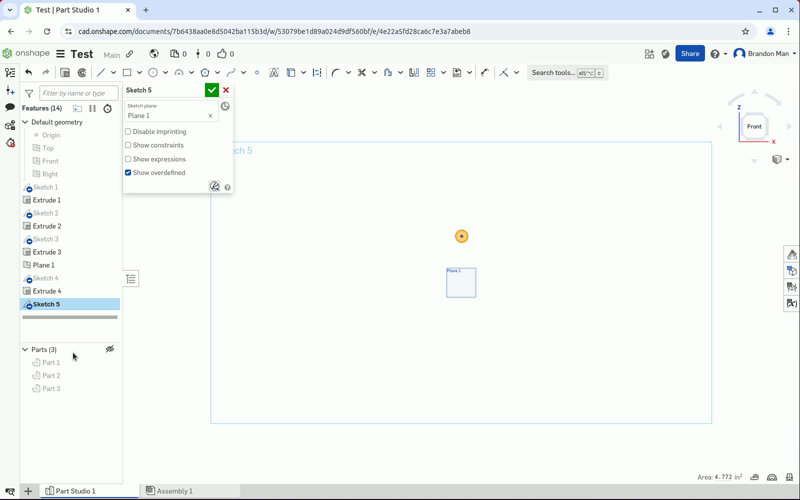
key(shift+e)
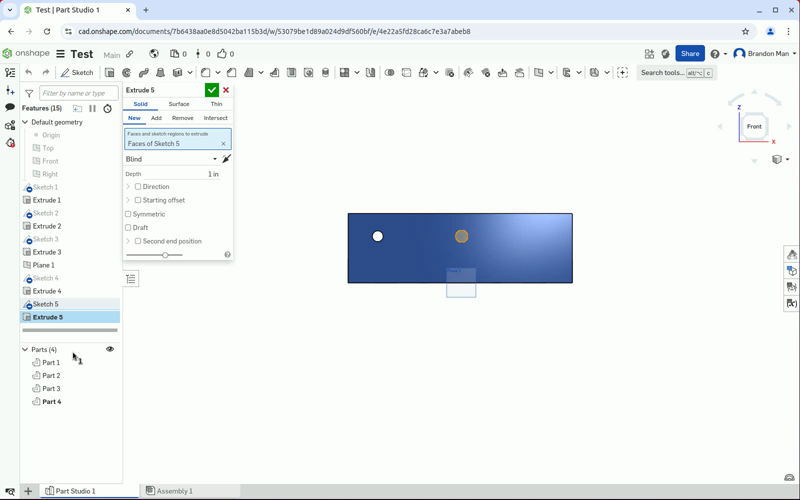
mouse_move(143, 106)
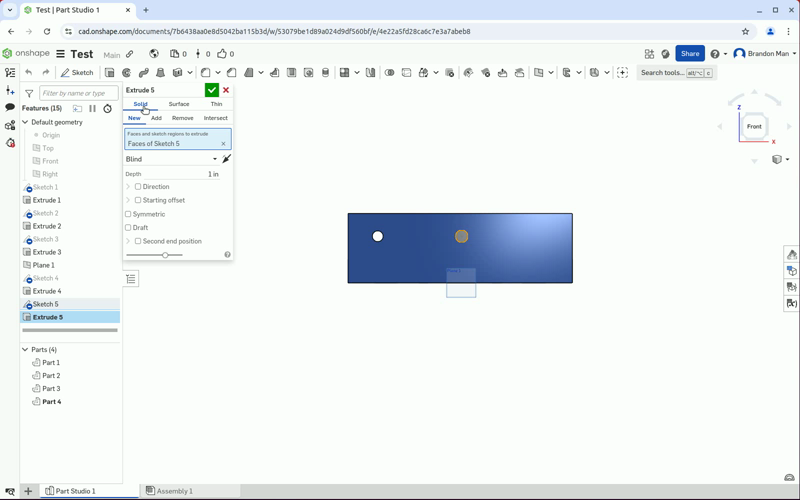
click(143, 106)
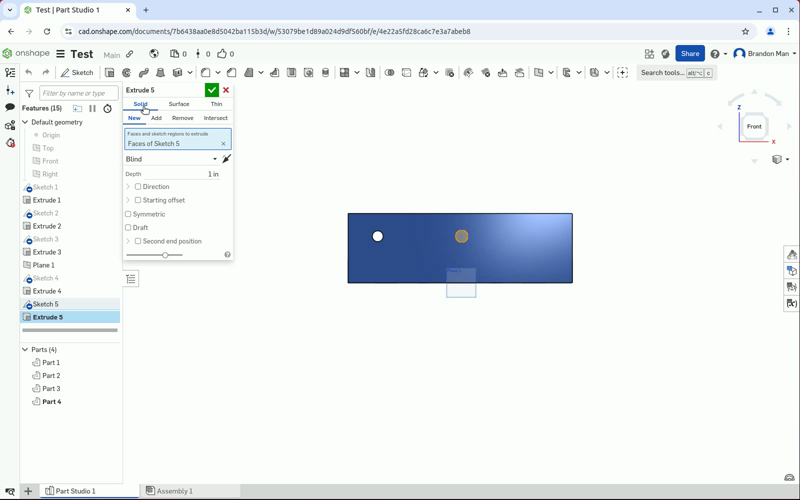
mouse_move(186, 120)
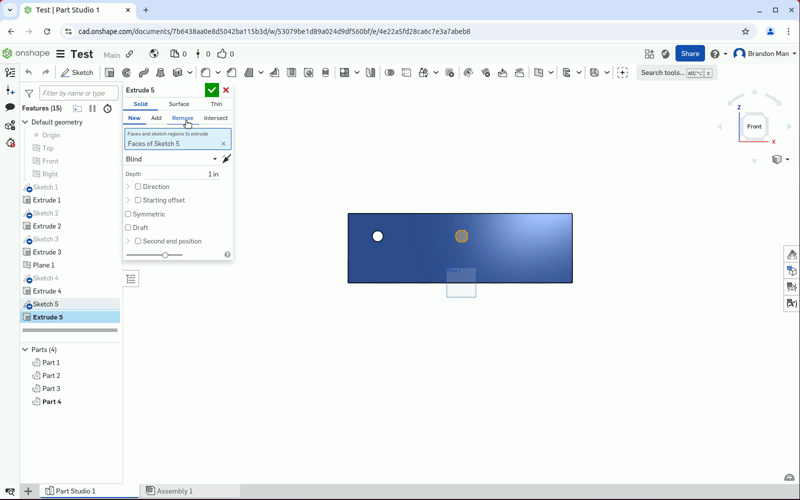
click(186, 120)
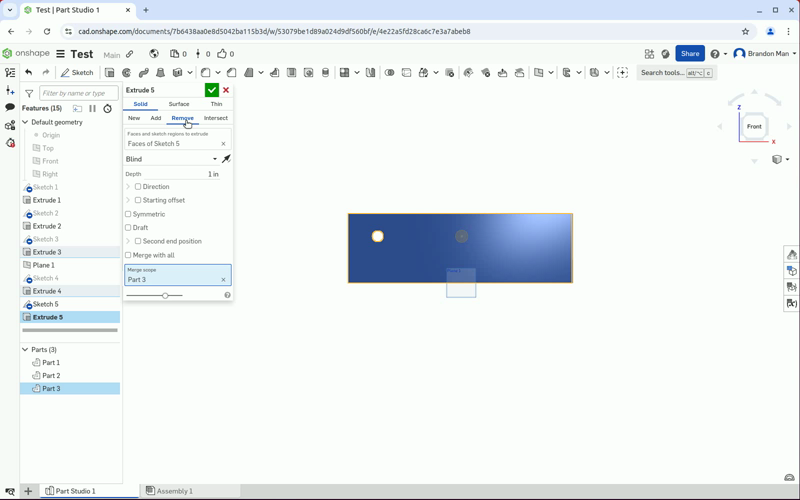
key(tab, 4)
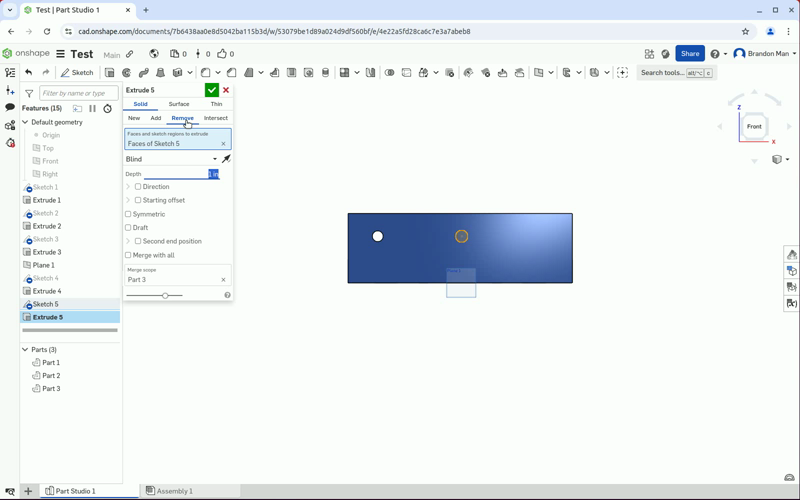
text(15.405)
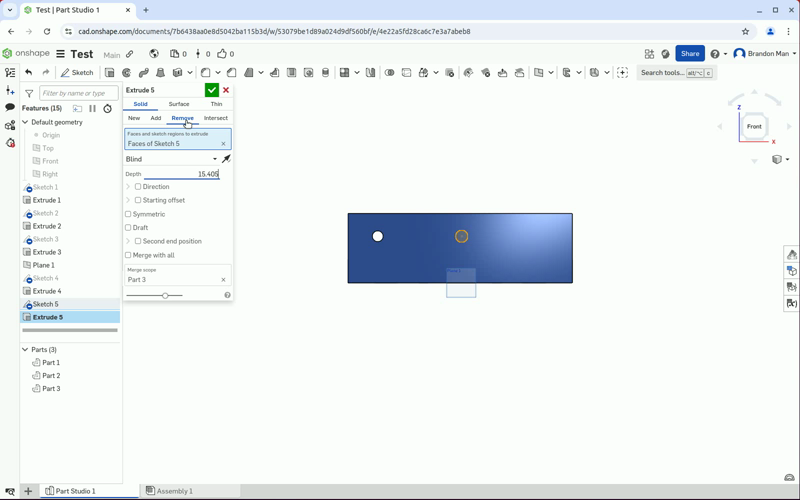
key(tab, 6)
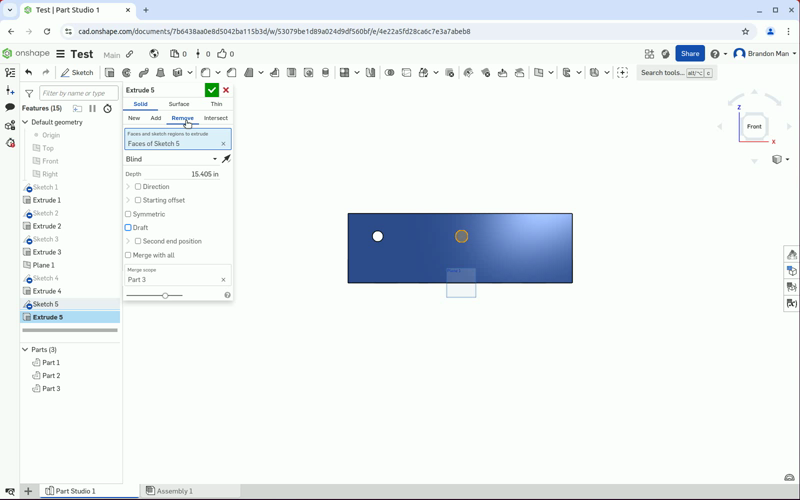
key(space)
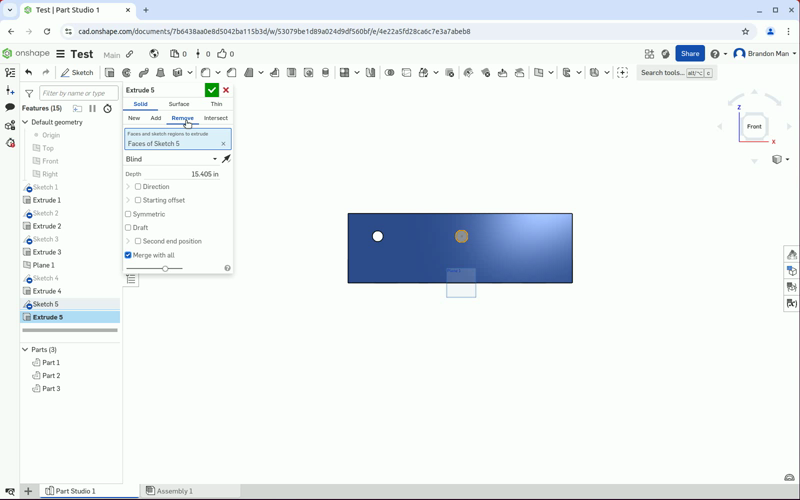
key(enter)
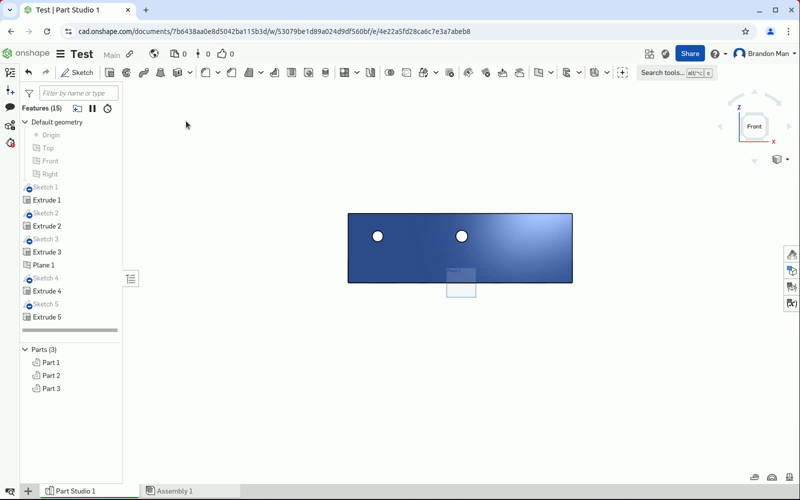
key(shift+h)
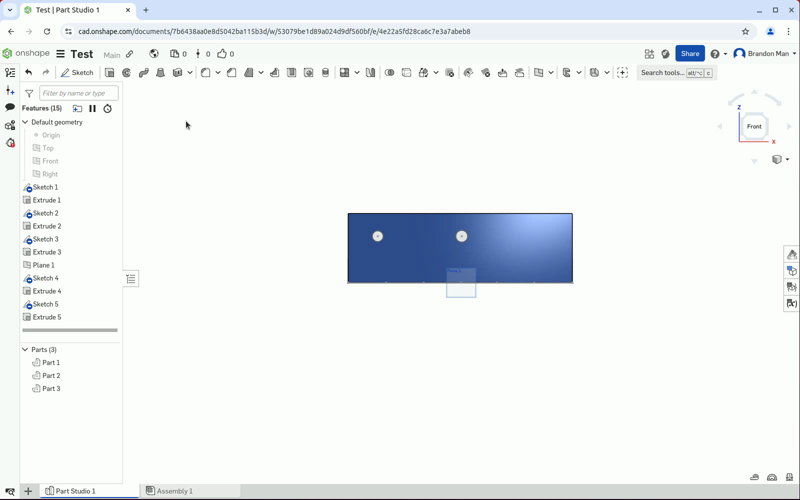
key(shift+h)
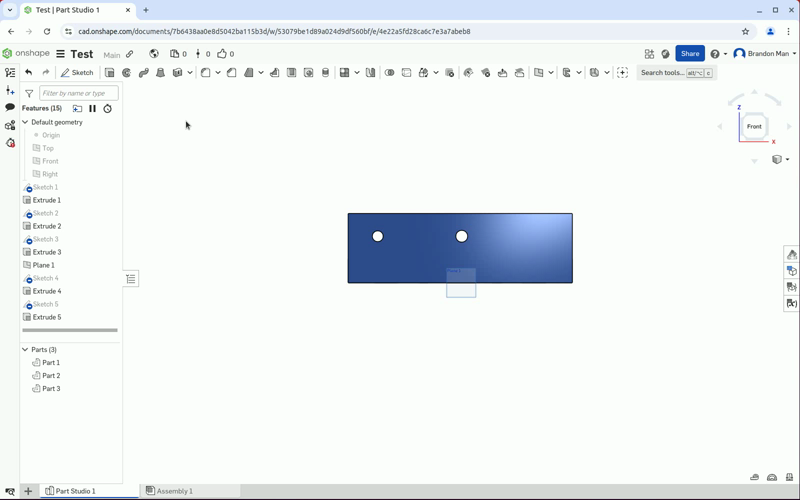
mouse_move(73, 189)
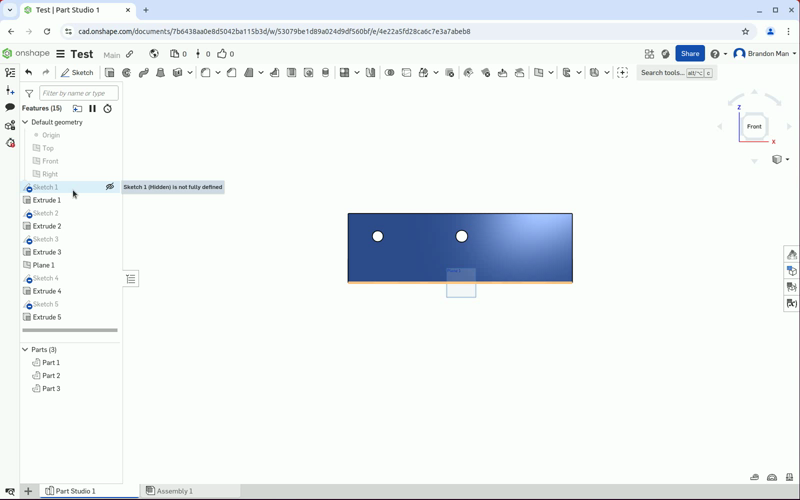
click(73, 189)
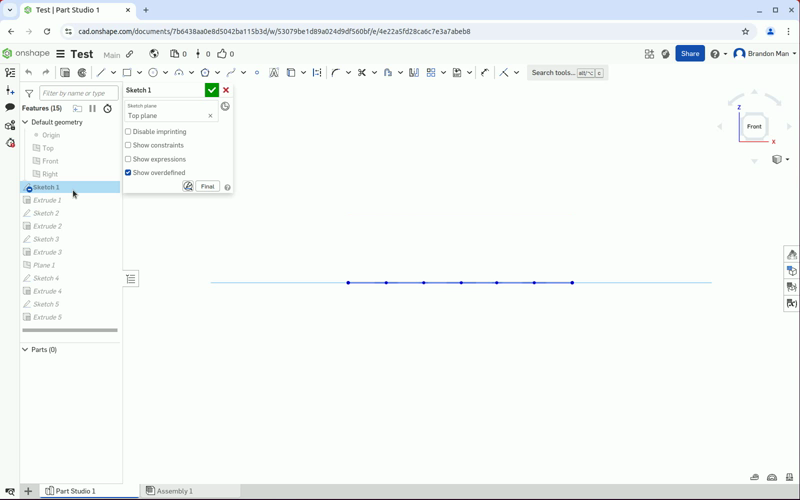
mouse_move(229, 92)
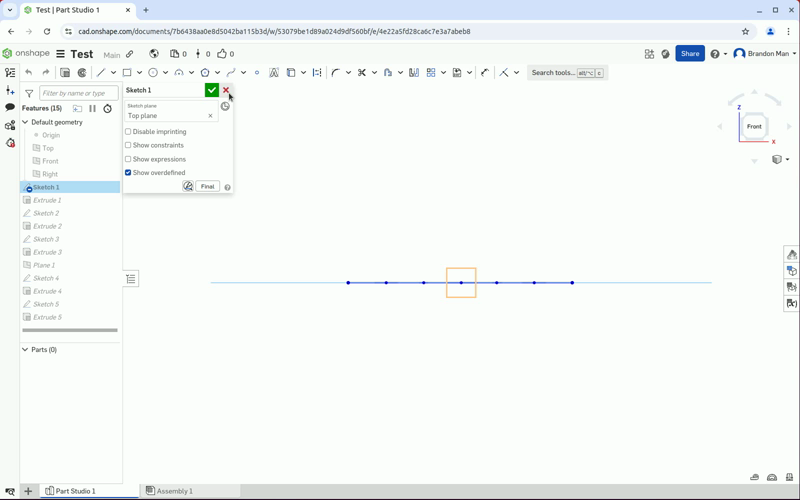
click(229, 92)
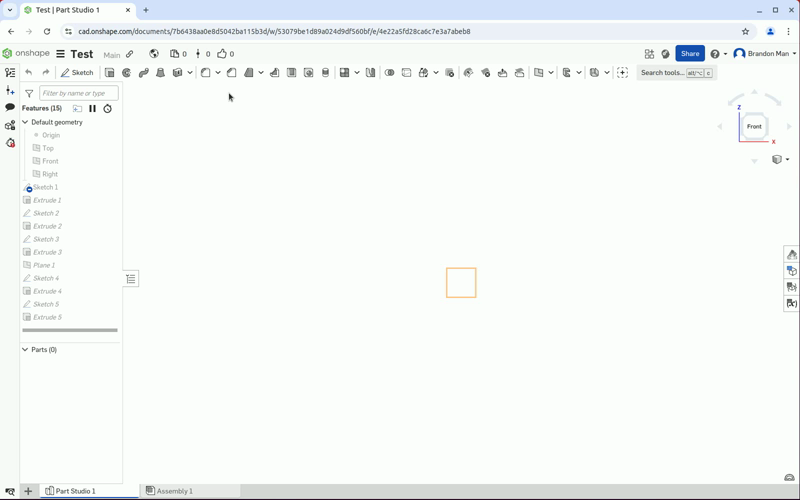
key(shift+s)
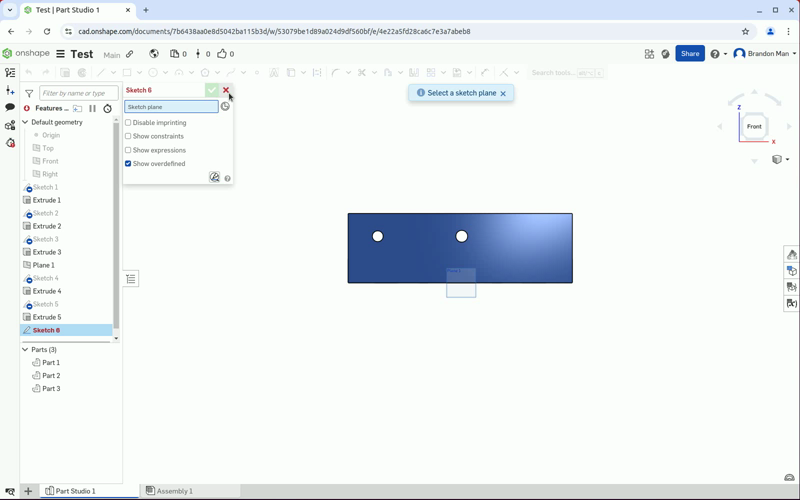
mouse_move(69, 267)
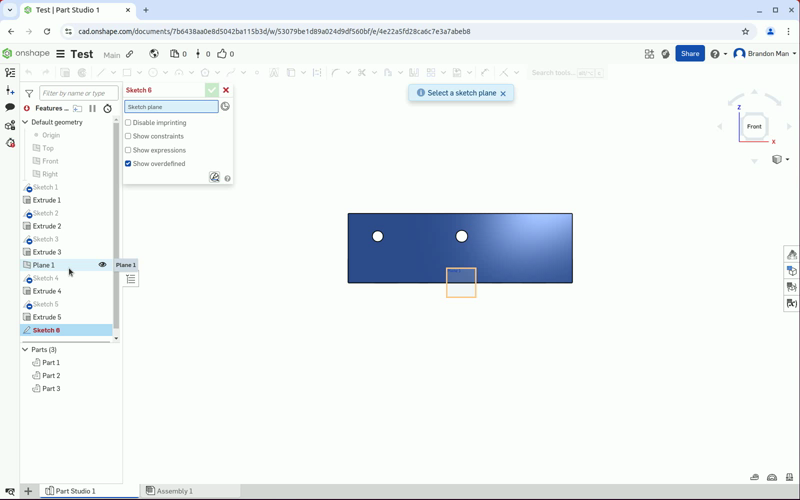
click(69, 267)
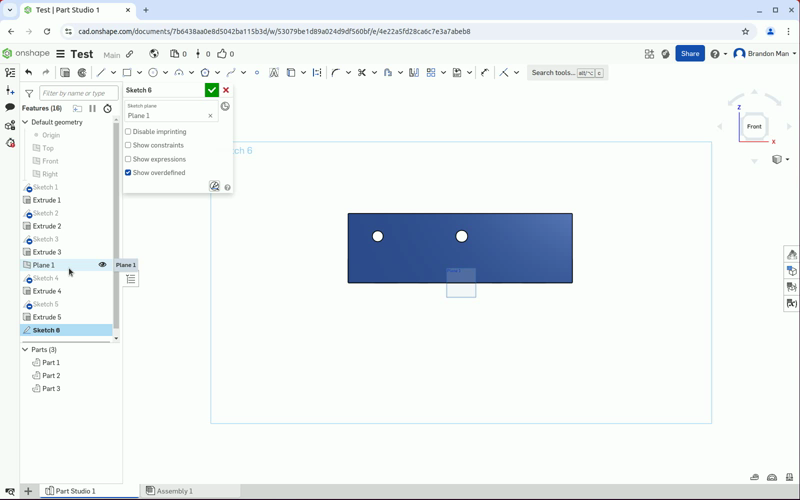
mouse_move(73, 352)
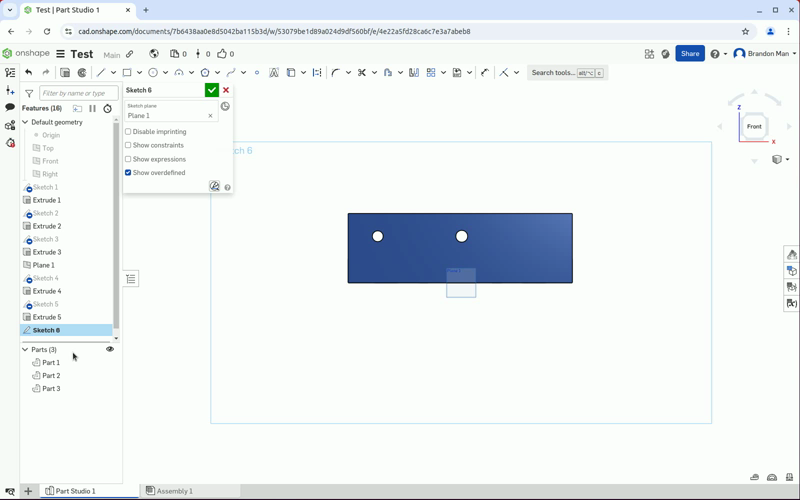
key(y)
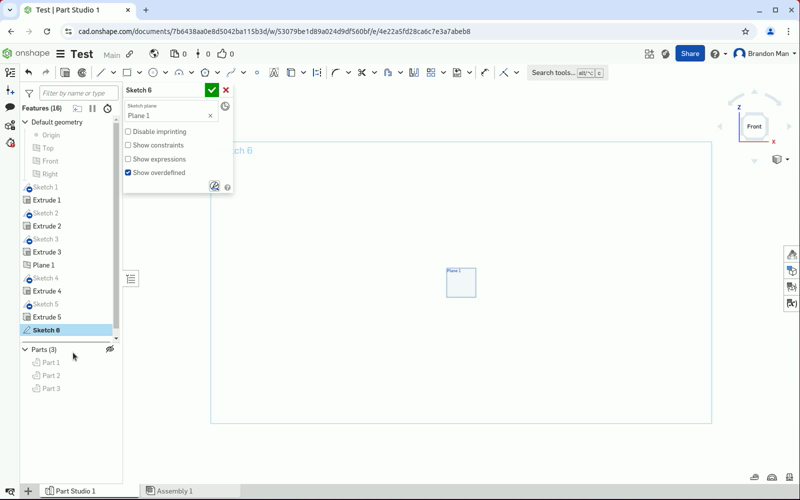
key(c)
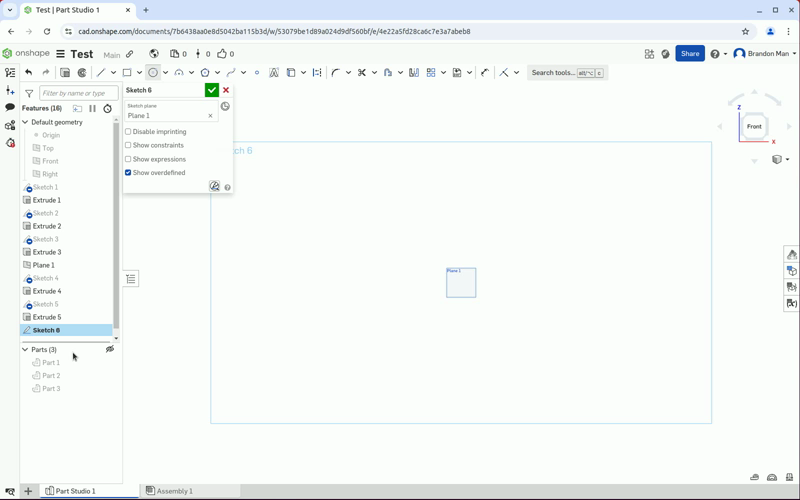
key_down(shift)
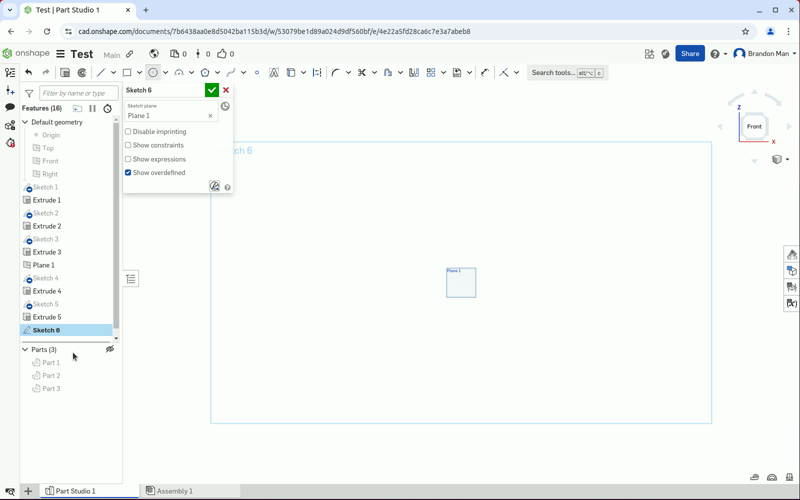
mouse_move(546, 236)
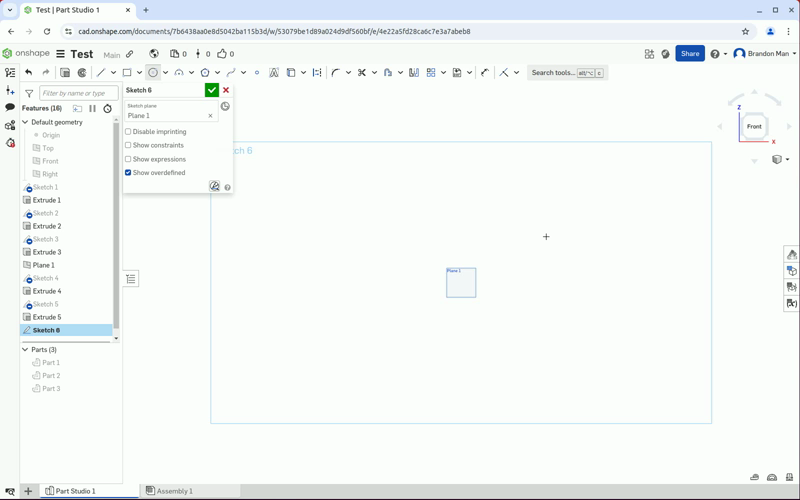
click(546, 236)
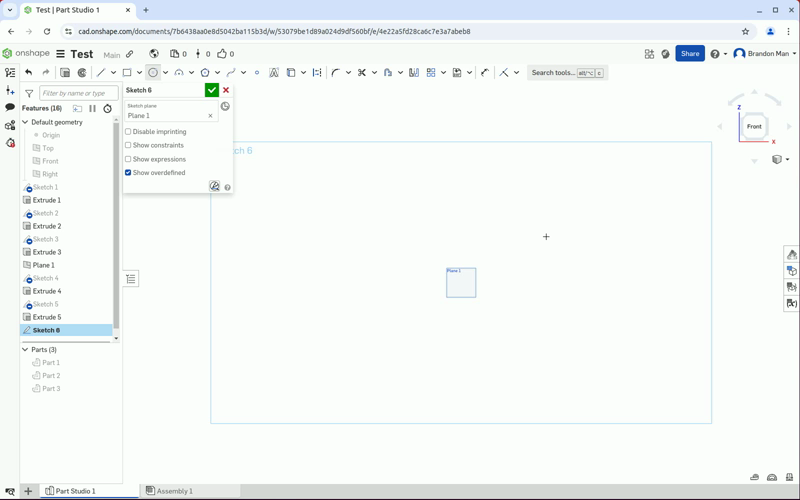
key_up(shift)
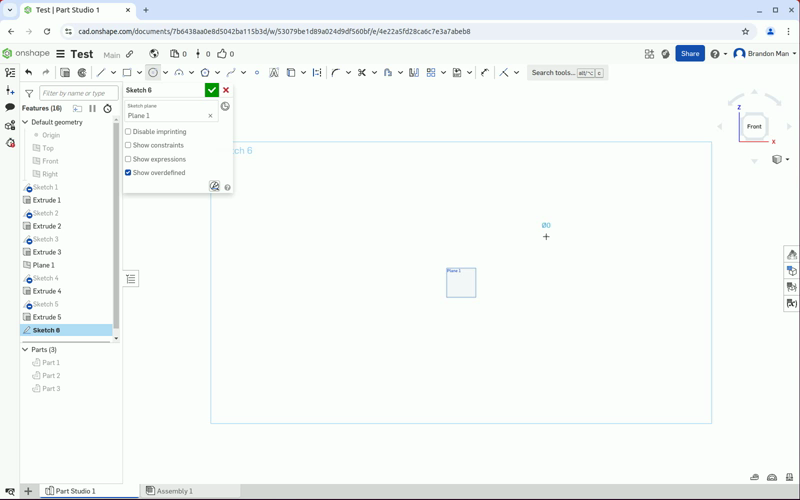
mouse_move(552, 236)
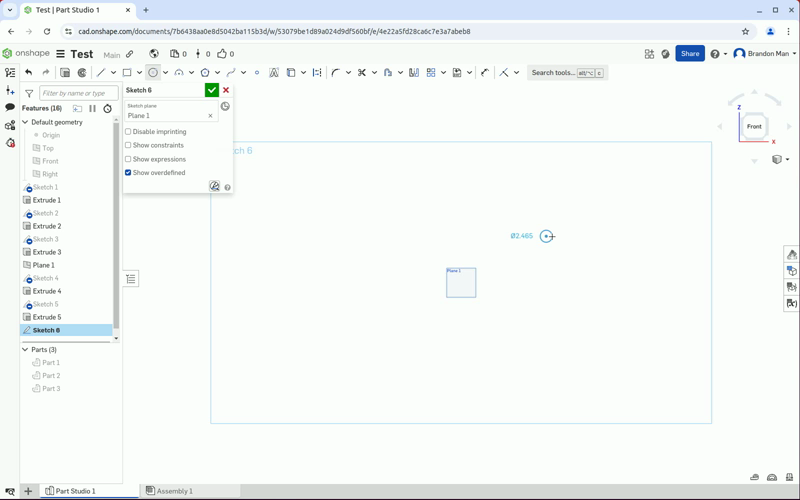
click(552, 236)
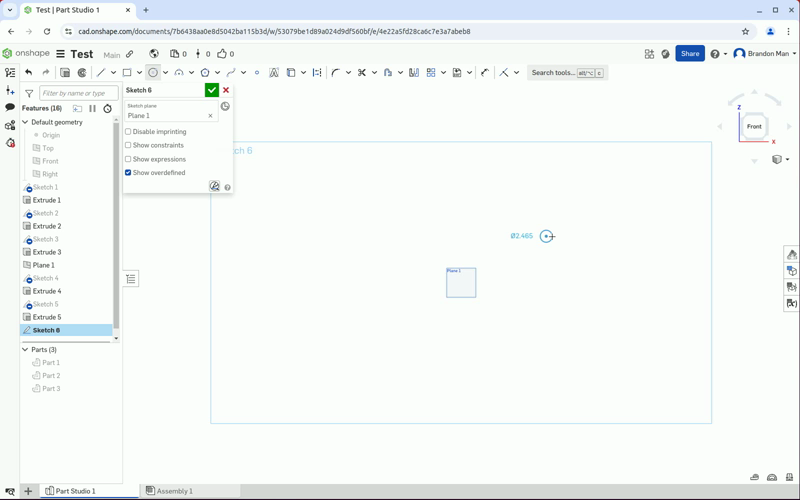
key(esc)
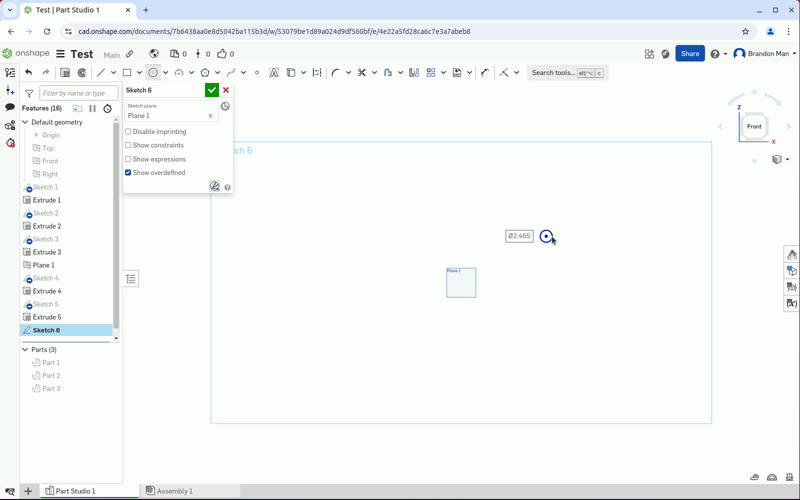
mouse_move(542, 232)
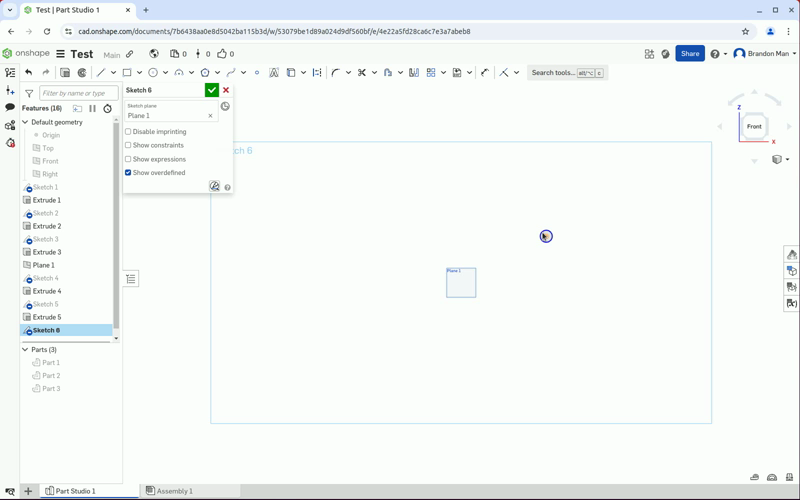
scroll(6)
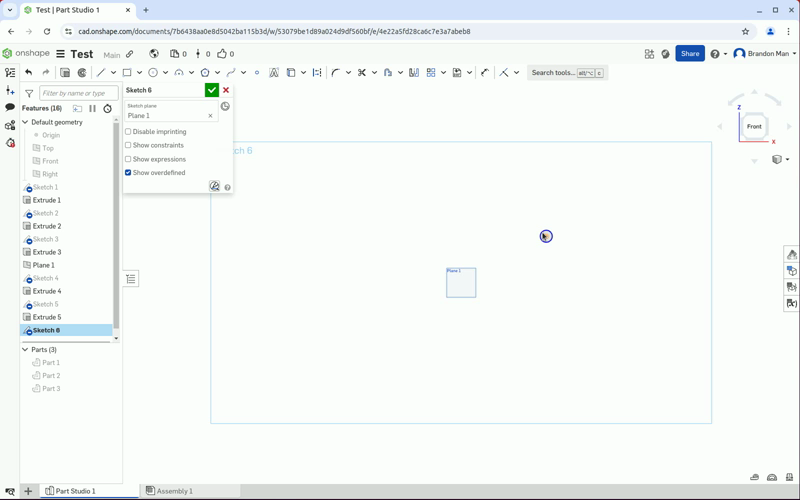
scroll(6)
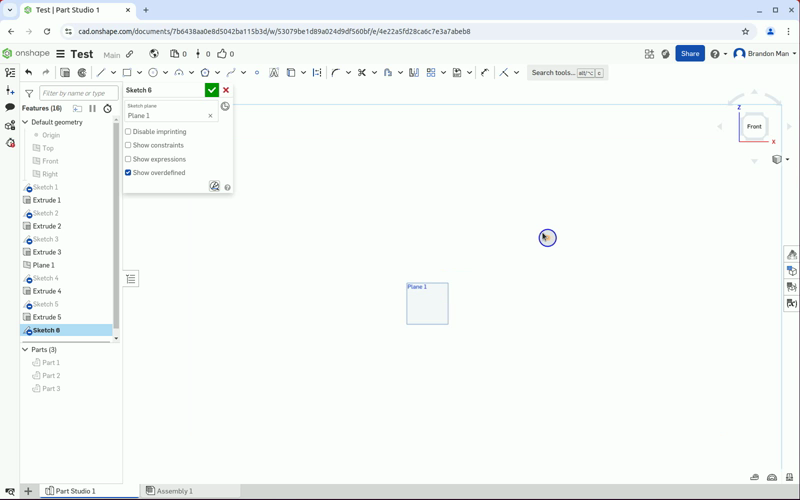
scroll(6)
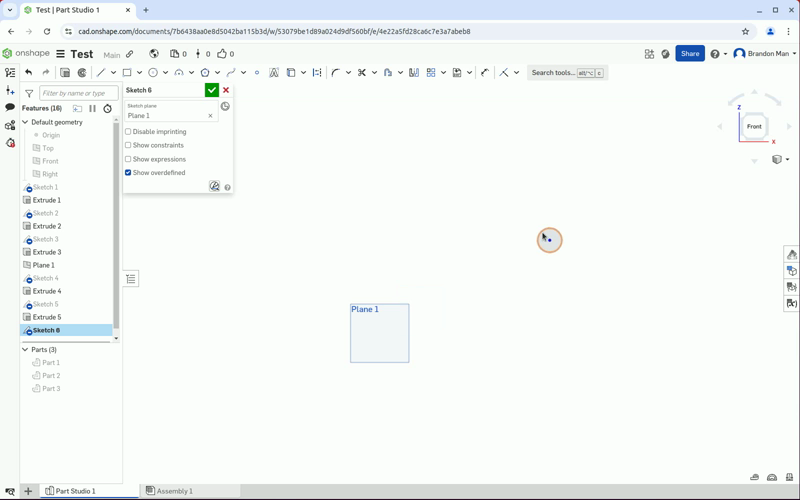
scroll(6)
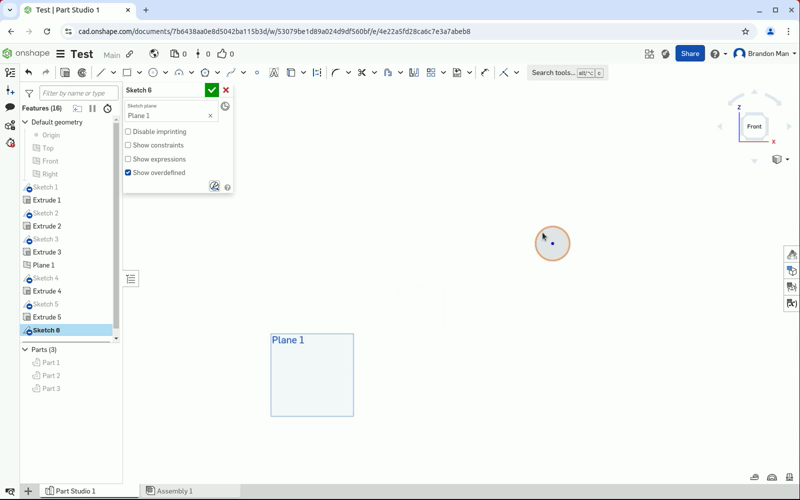
scroll(6)
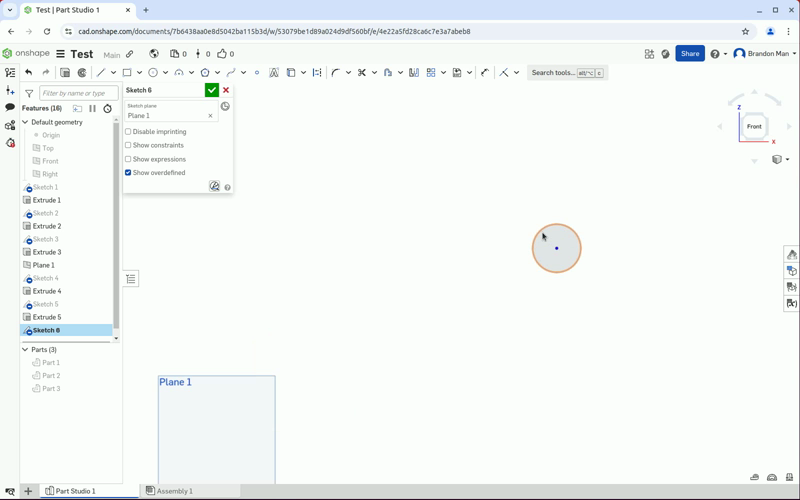
scroll(6)
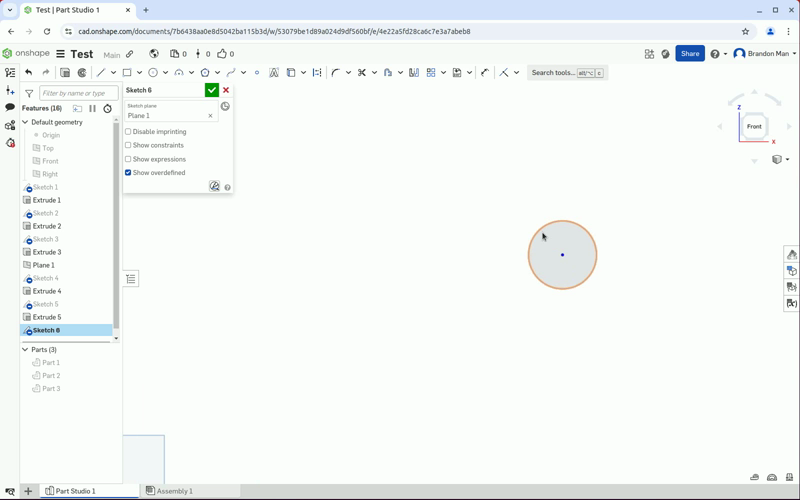
scroll(6)
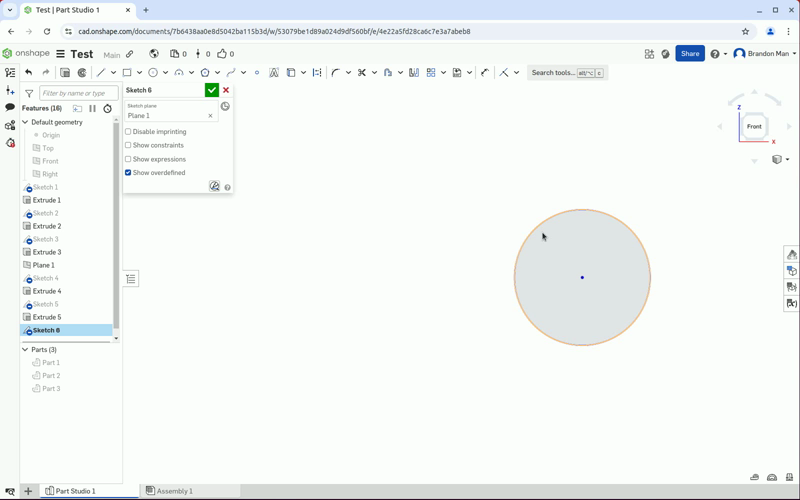
click(542, 232)
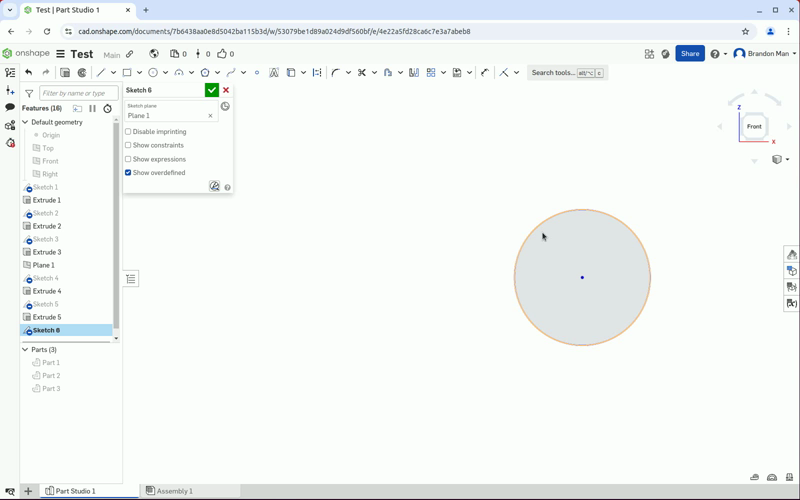
scroll(-6)
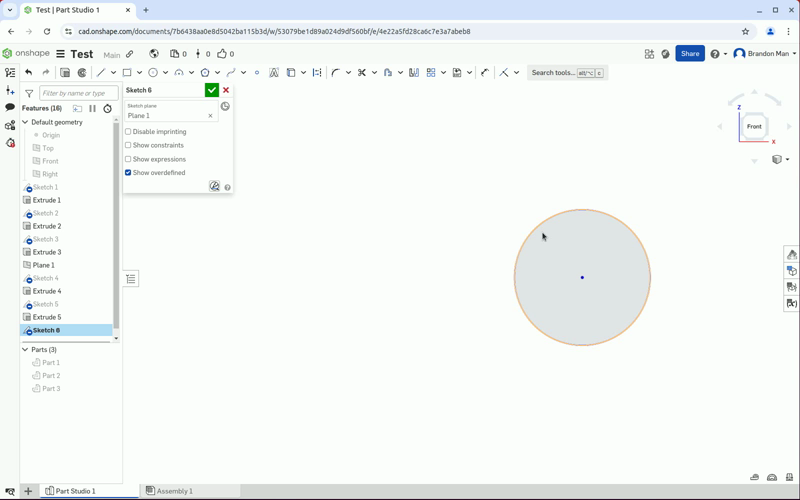
scroll(-6)
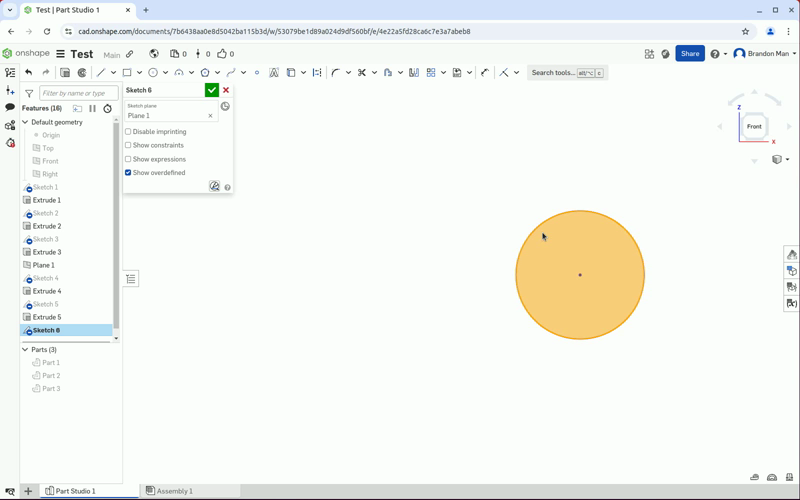
scroll(-6)
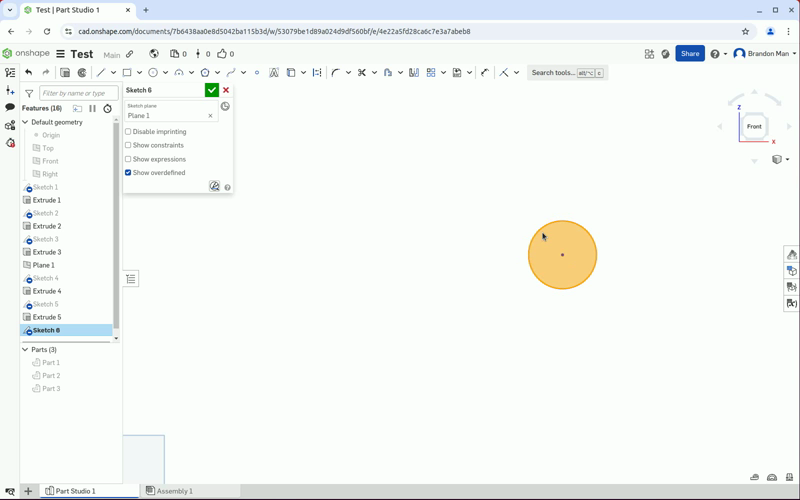
scroll(-6)
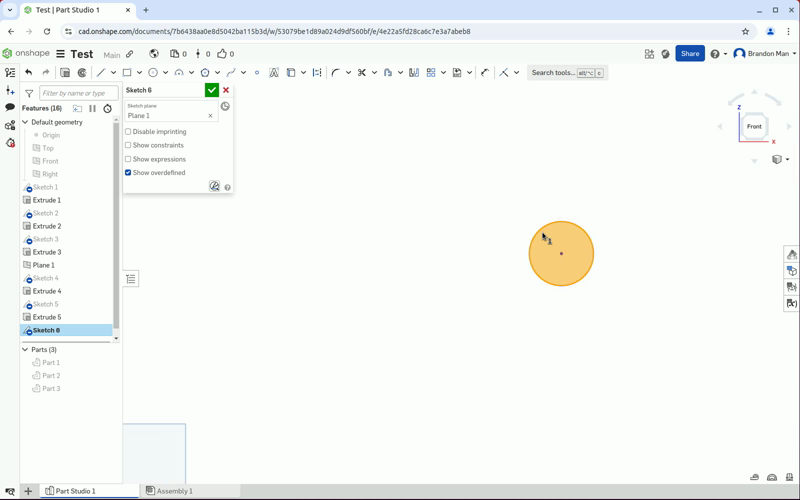
scroll(-6)
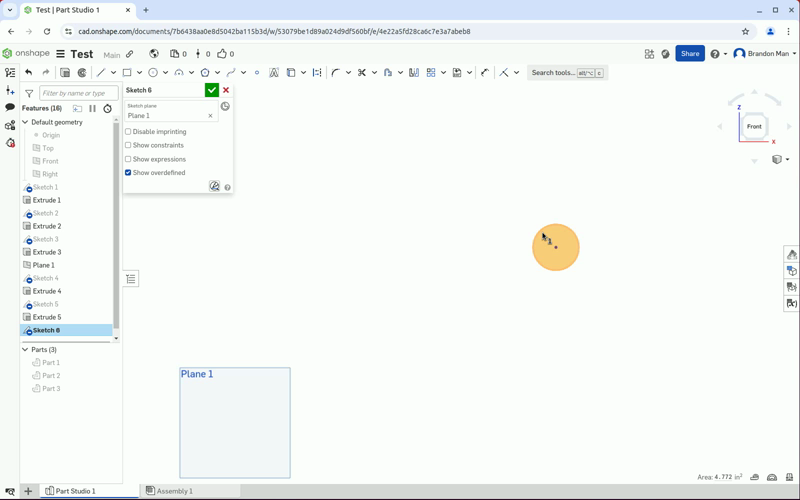
scroll(-6)
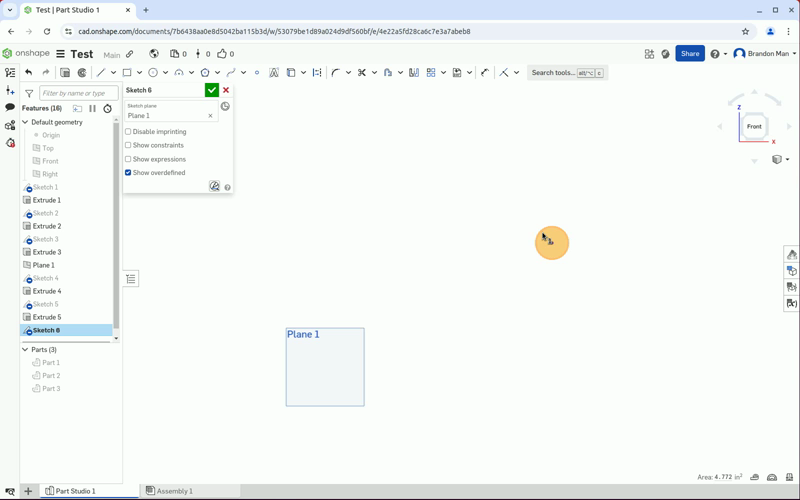
scroll(-6)
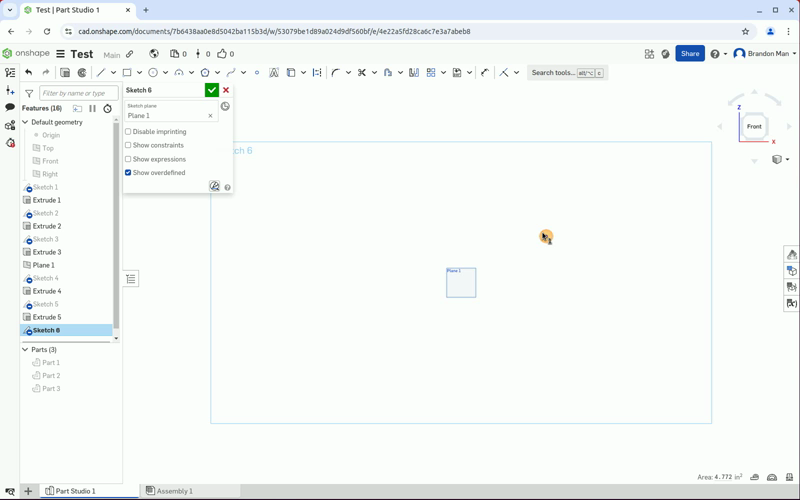
mouse_move(73, 352)
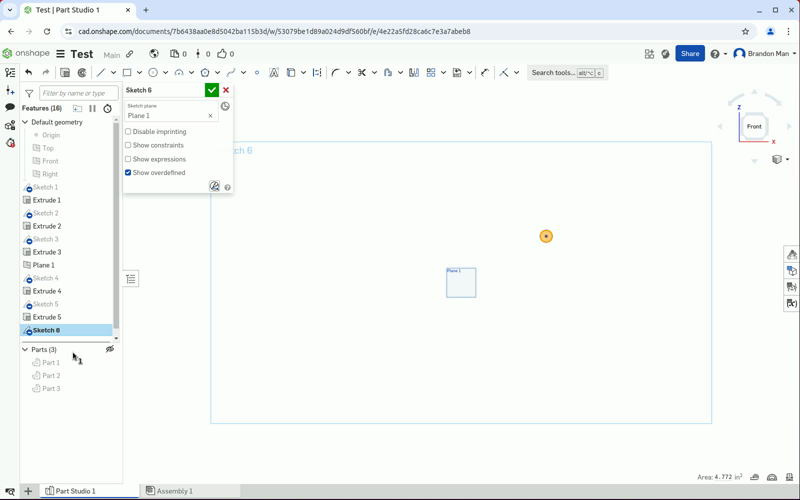
key(shift+y)
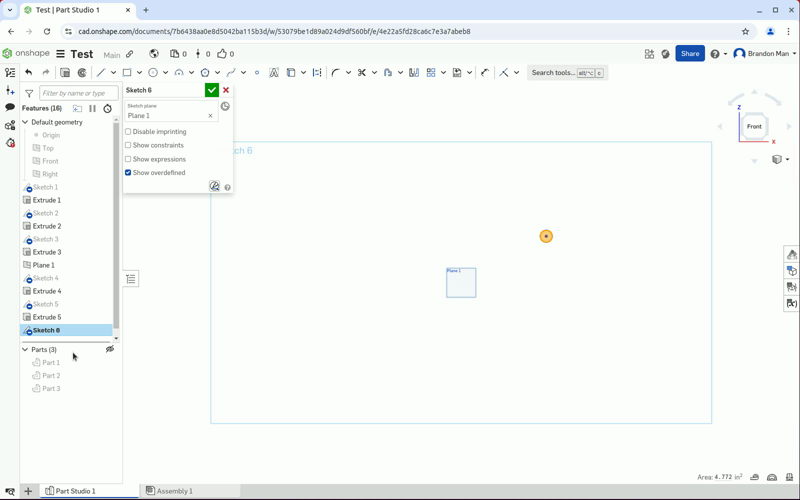
key(shift+e)
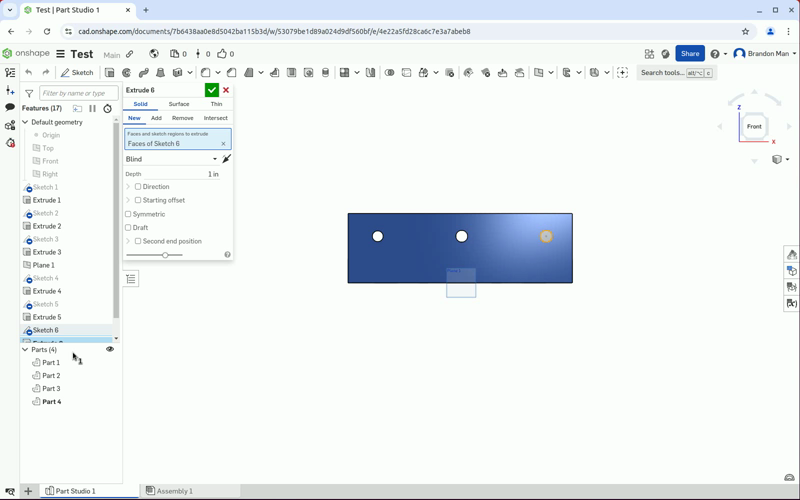
mouse_move(143, 106)
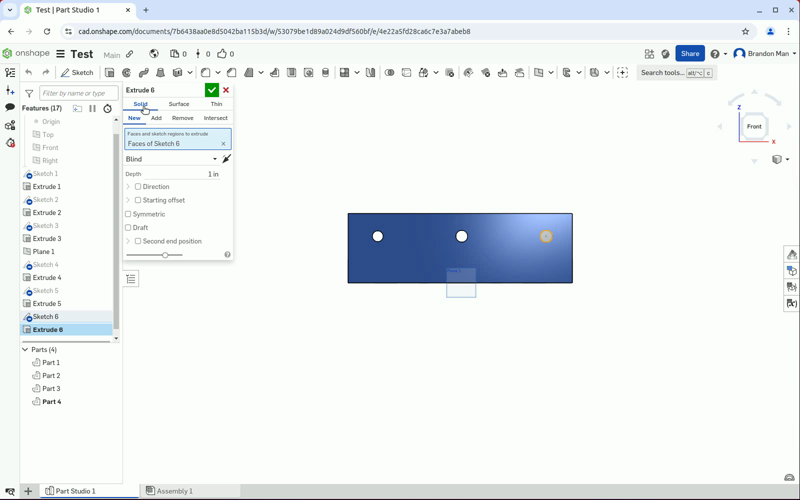
click(143, 106)
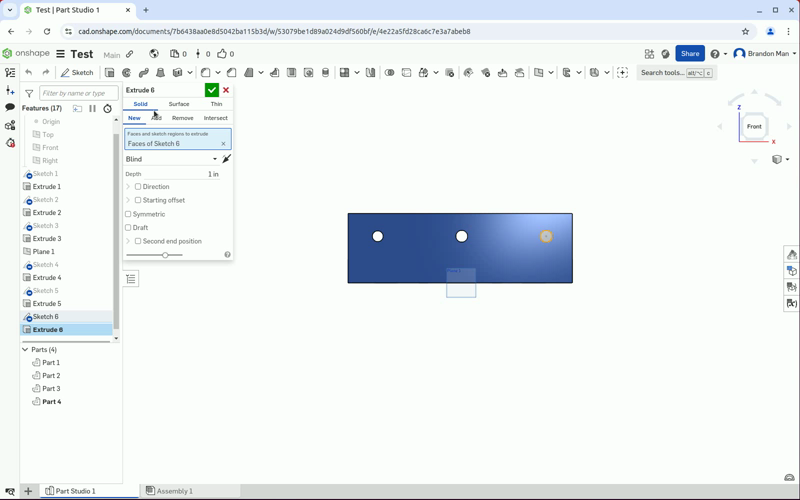
mouse_move(186, 120)
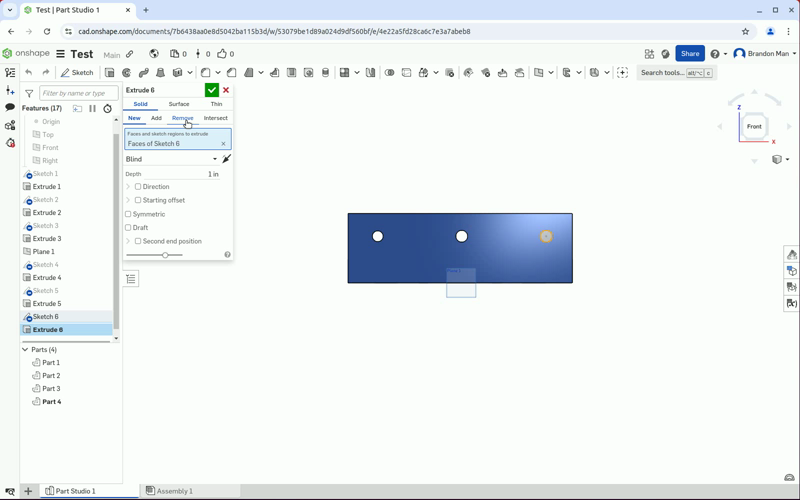
click(186, 120)
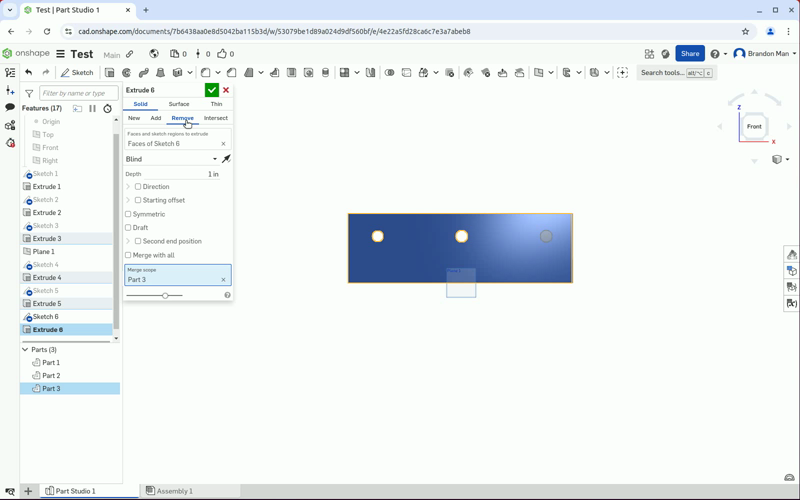
key(tab, 4)
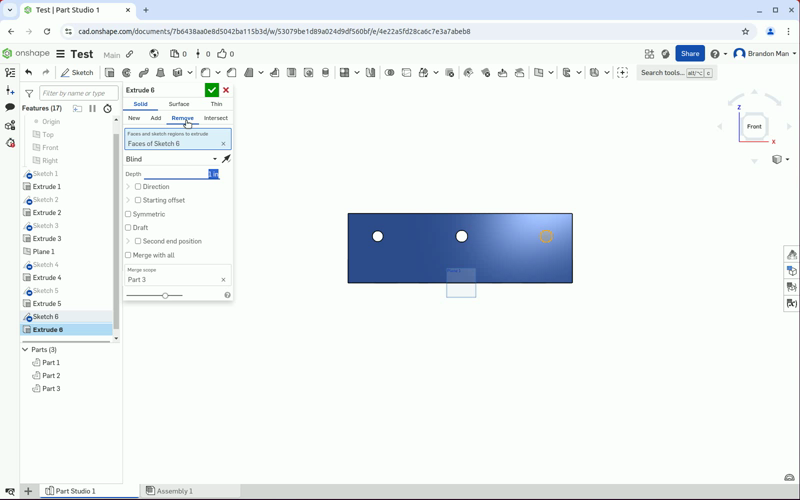
text(15.405)
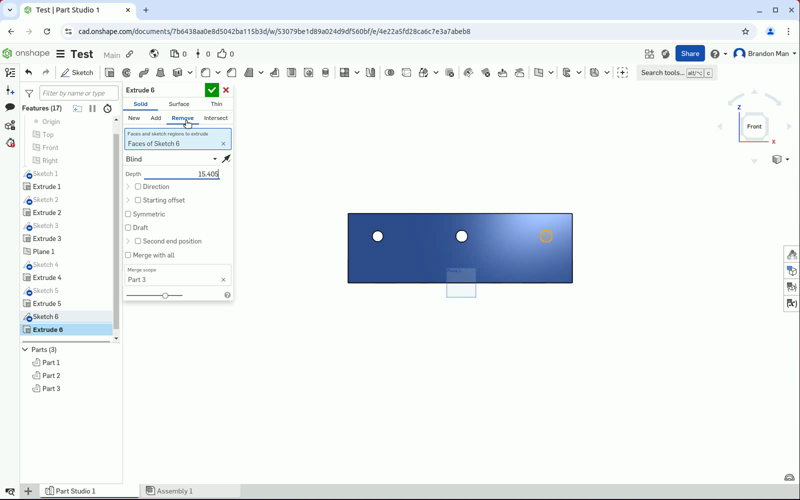
key(tab, 6)
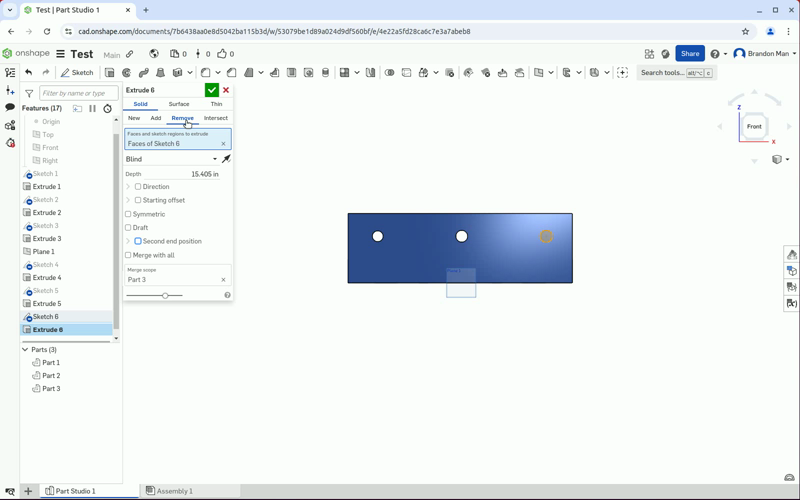
key(space)
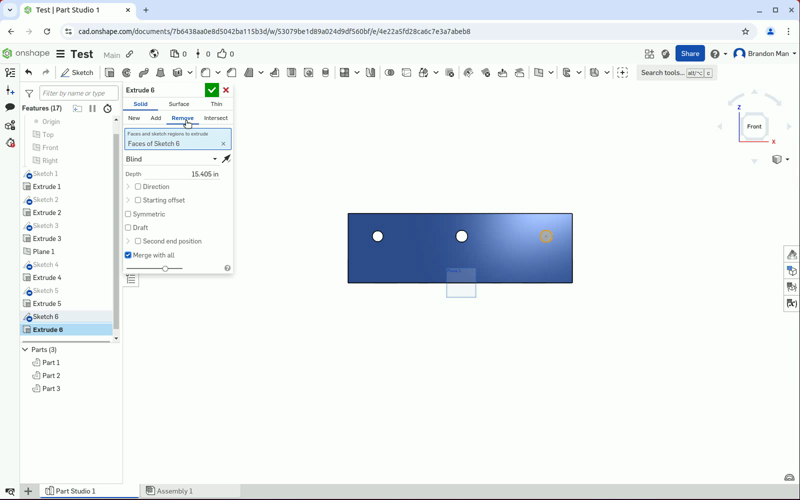
key(enter)
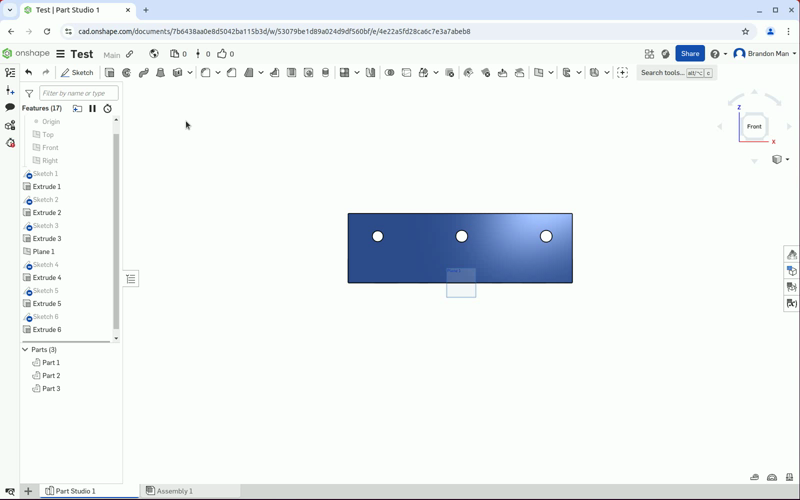
key(shift+h)
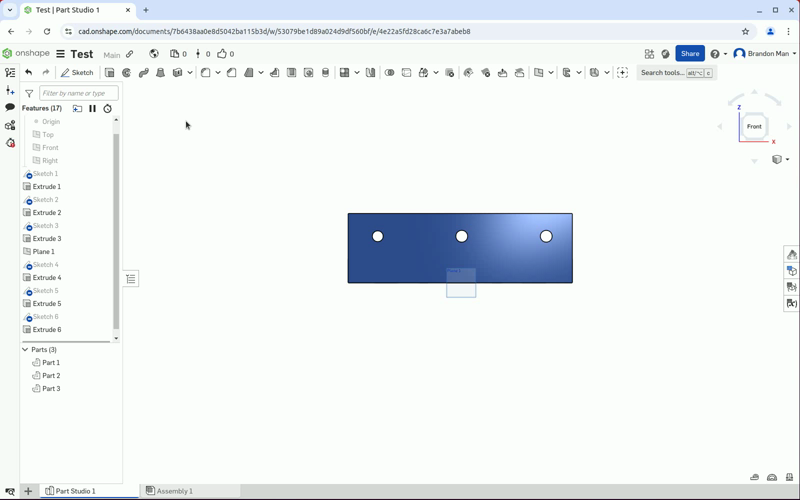
key(shift+h)
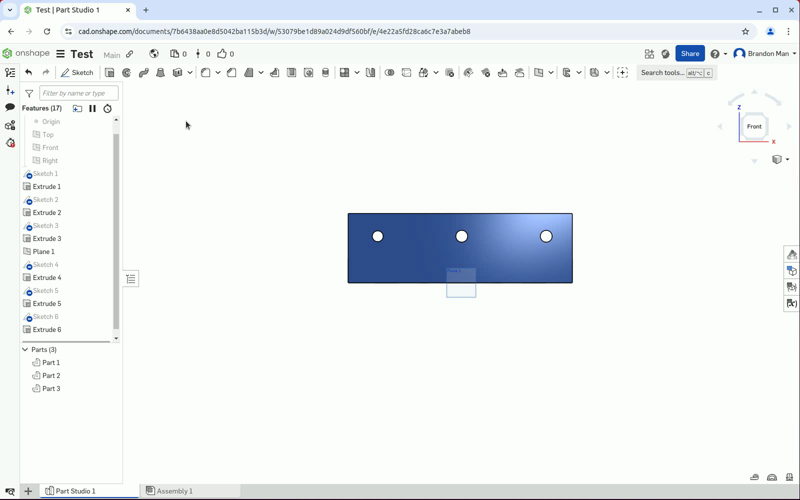
key(shift+7)
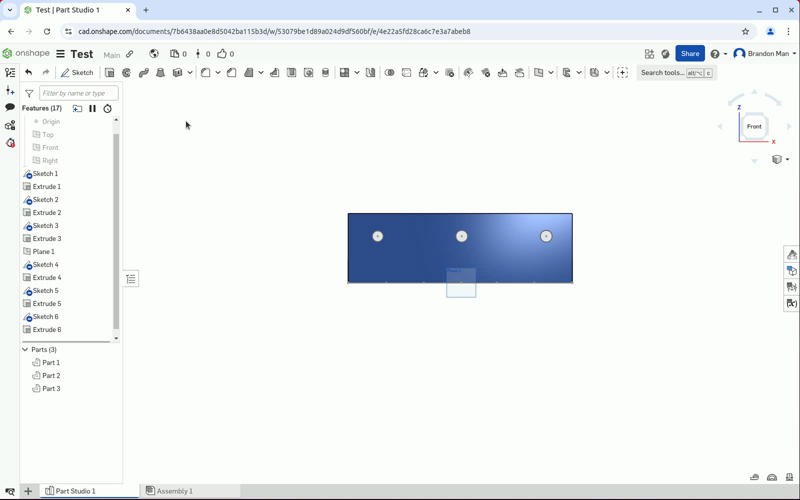
key(left, 2)
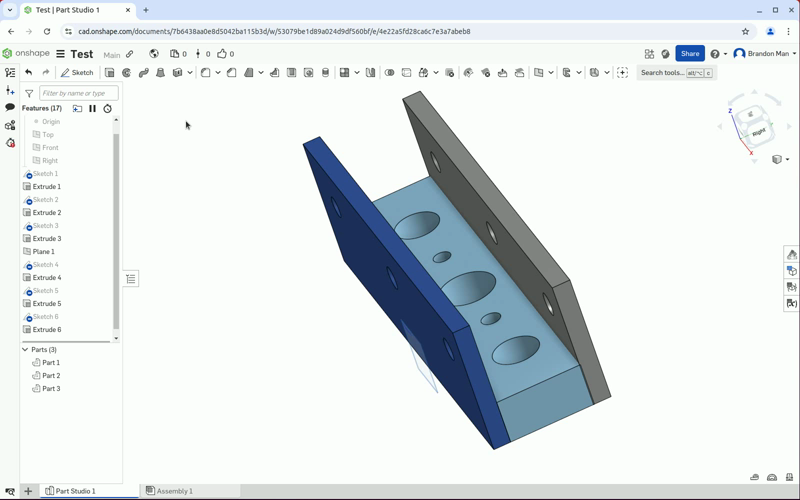
key(down, 2)
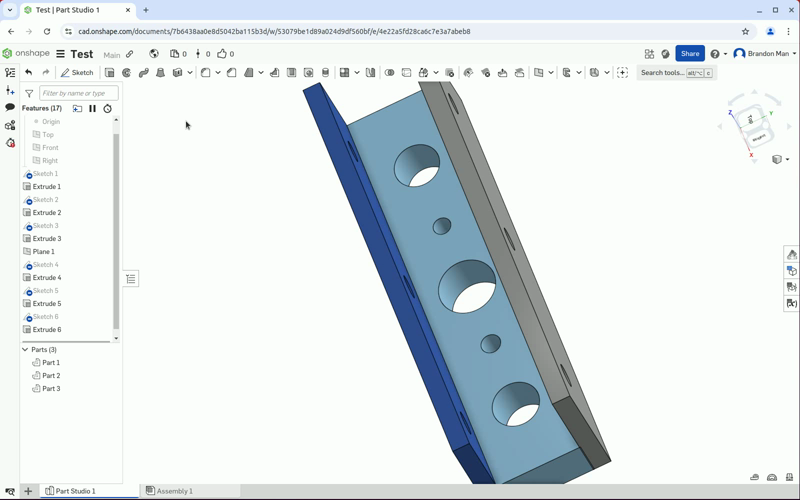
key(up, 2)
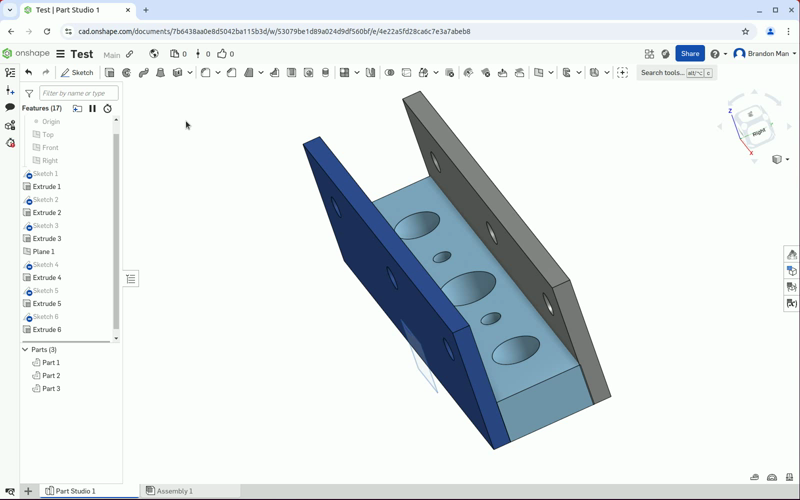
key(right, 2)
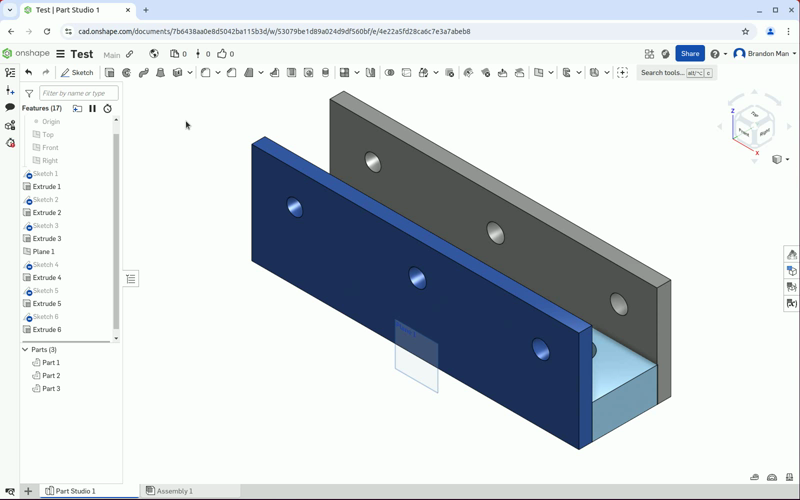
mouse_move(69, 176)
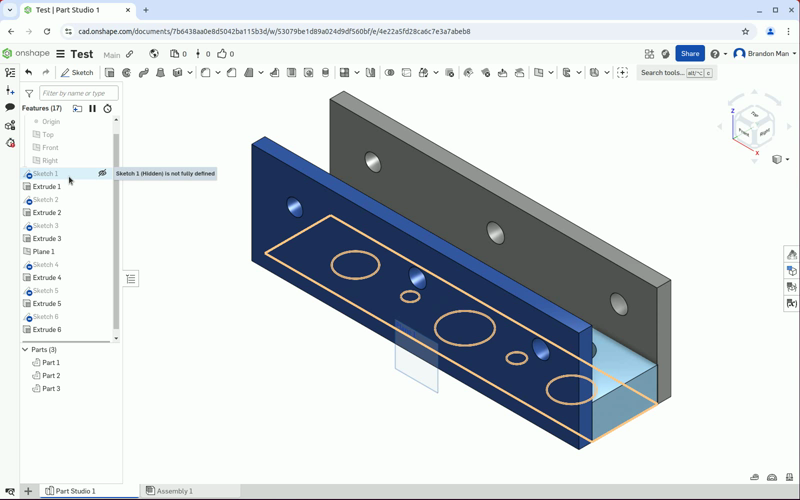
click(69, 176)